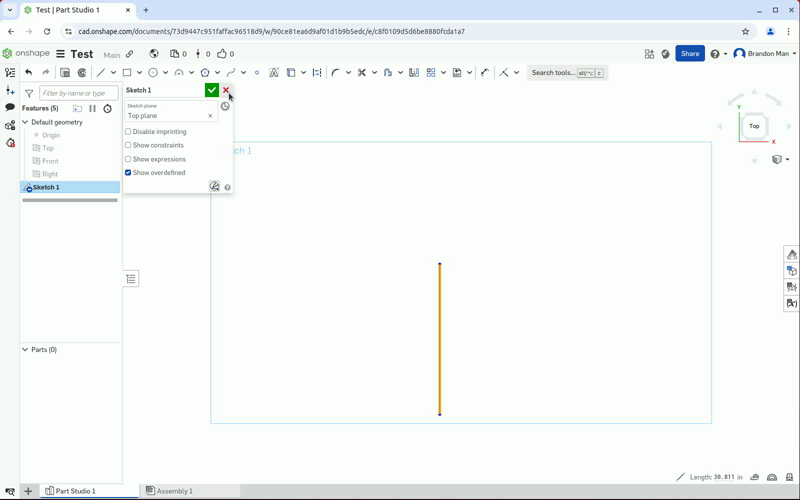
key(shift+h)
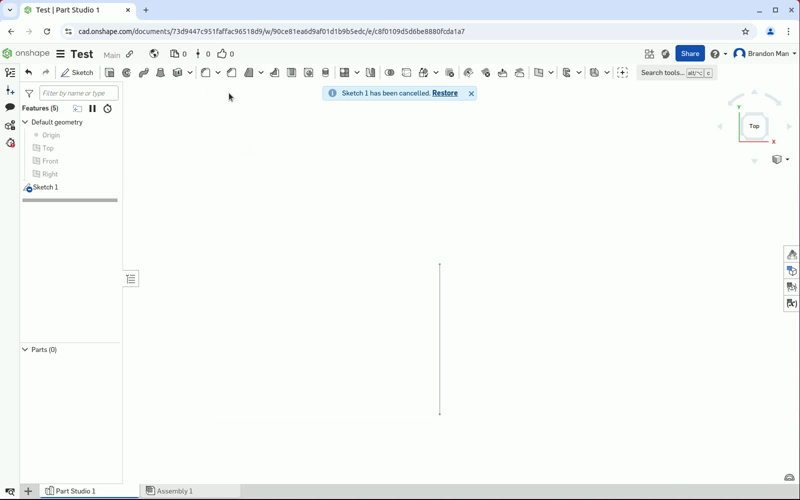
key(shift+s)
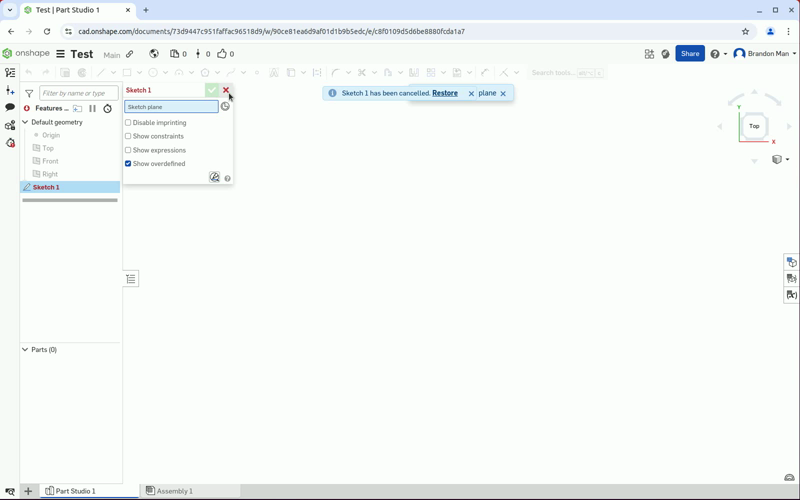
mouse_move(73, 150)
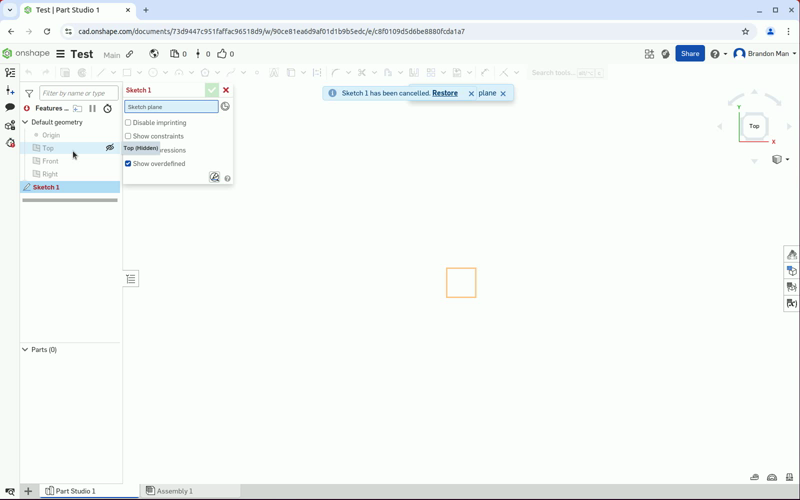
click(73, 150)
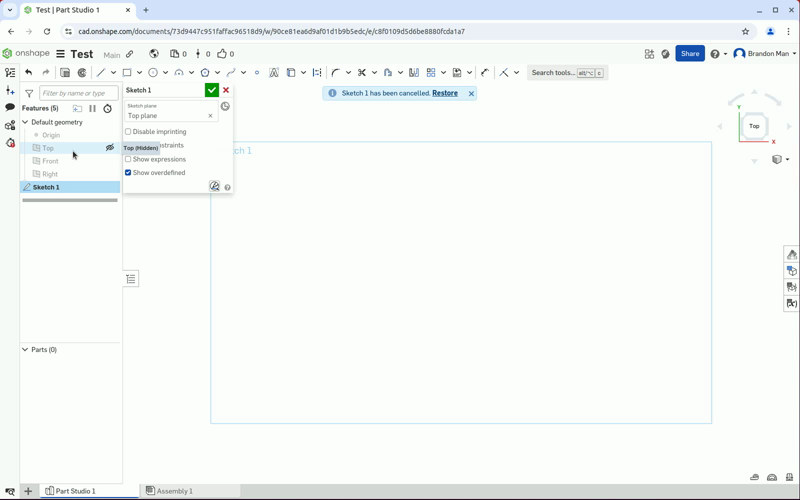
mouse_move(73, 352)
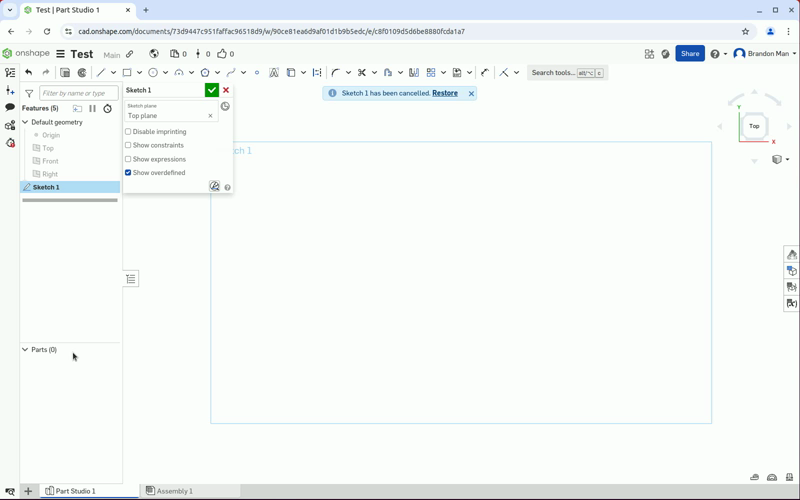
key(y)
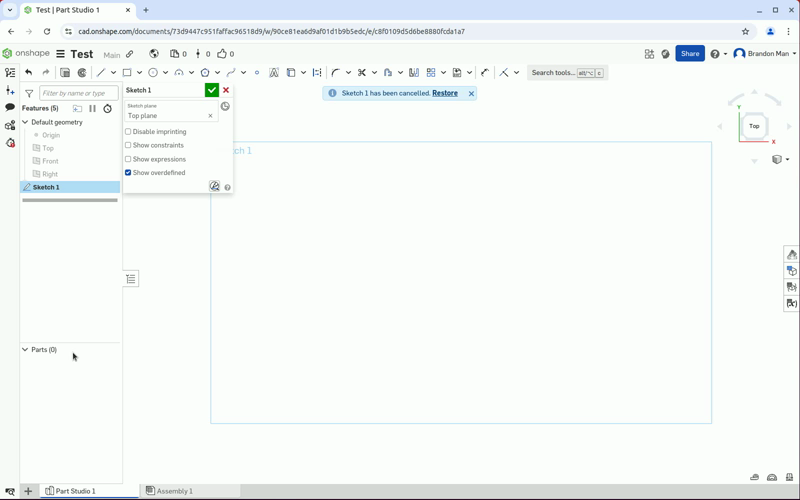
key(l)
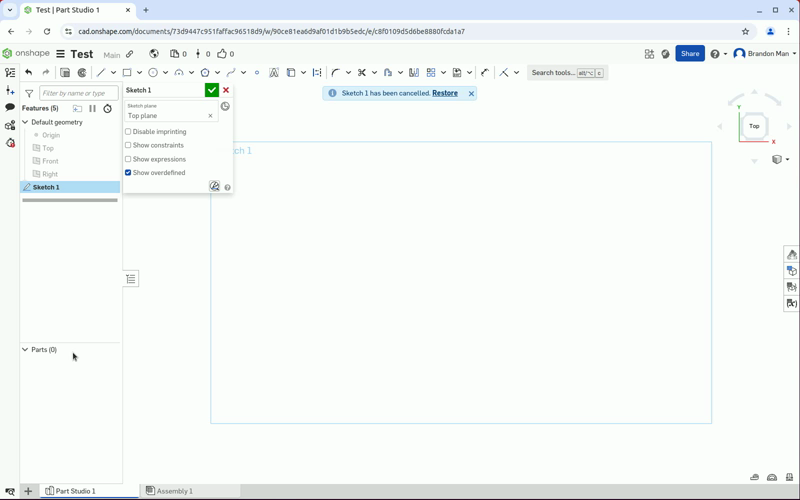
key_down(shift)
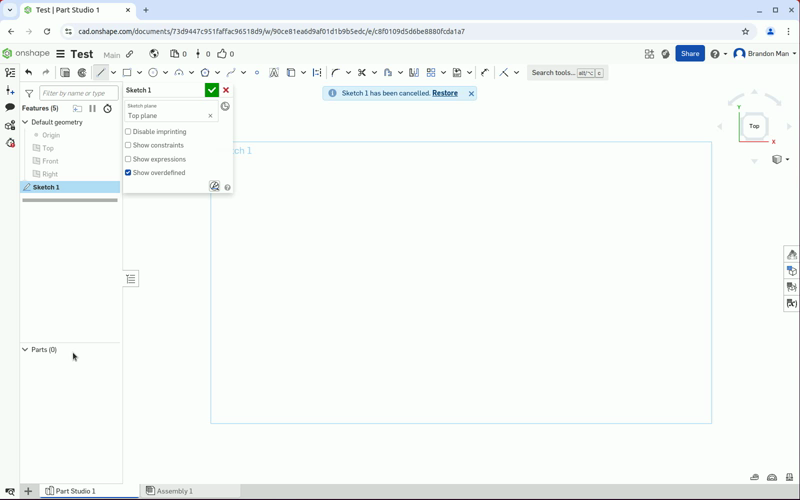
mouse_move(440, 291)
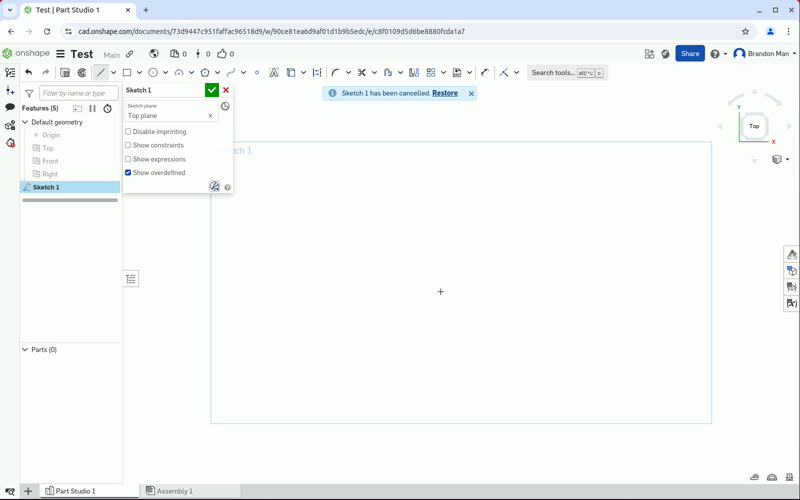
click(440, 291)
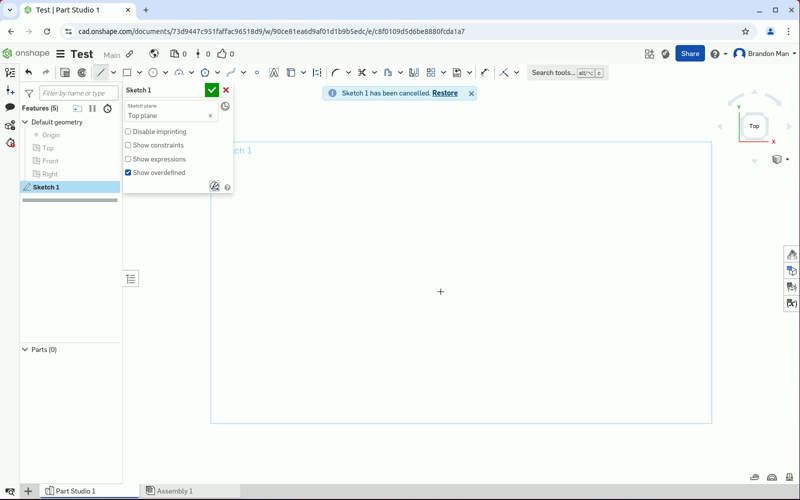
key_up(shift)
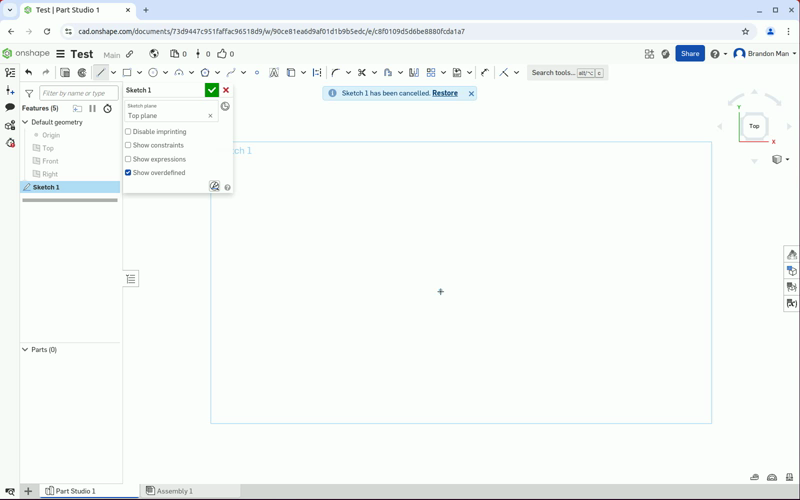
key_down(shift)
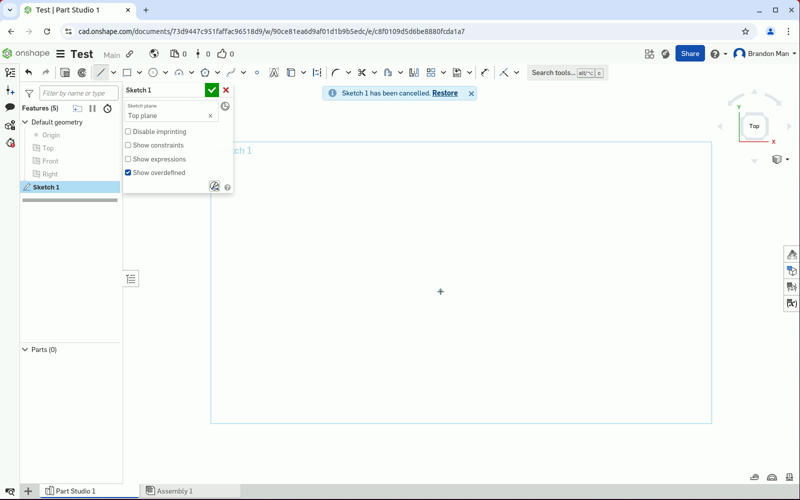
mouse_move(470, 291)
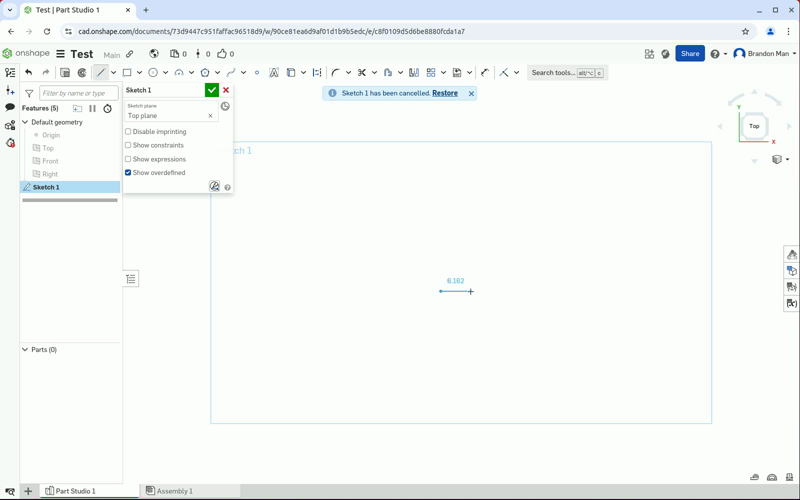
mouse_move(443, 291)
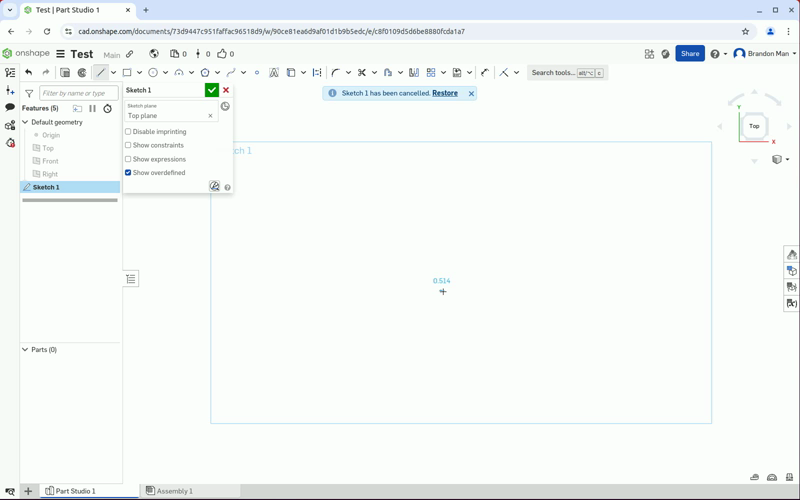
scroll(6)
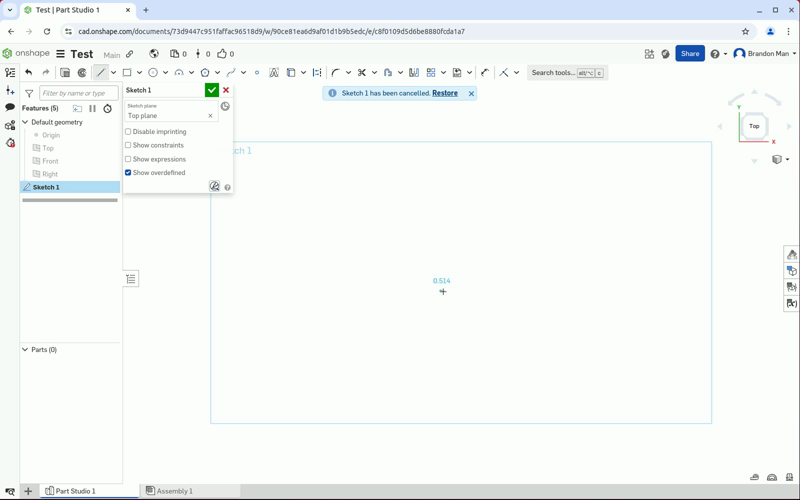
scroll(6)
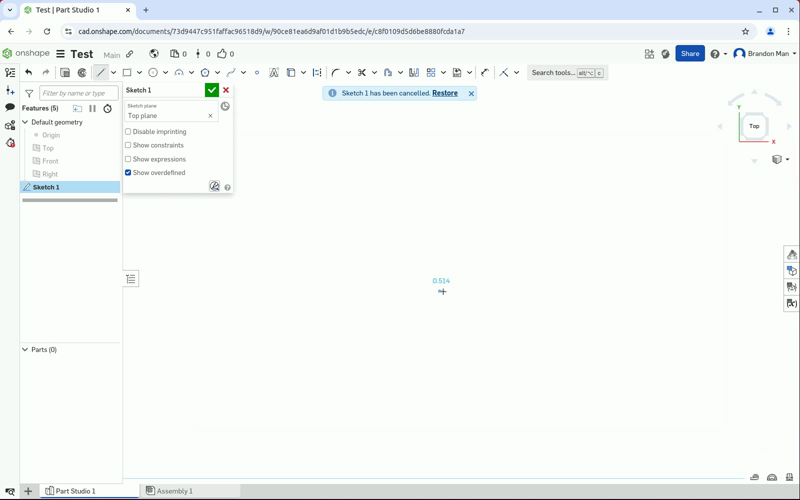
scroll(6)
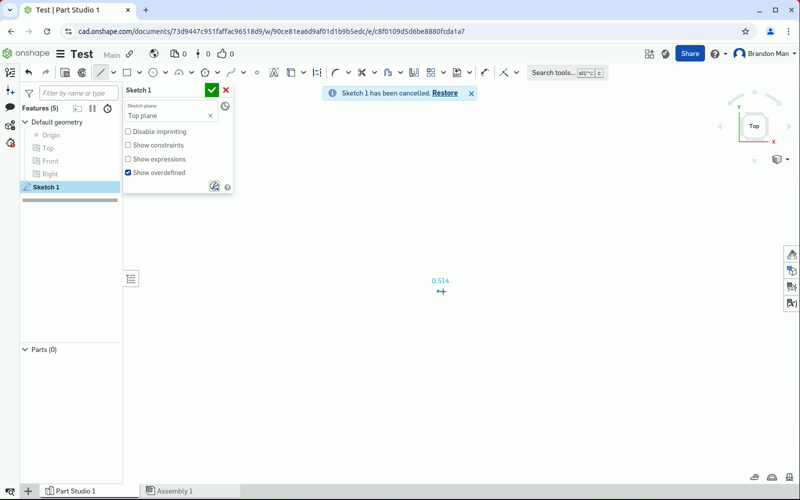
scroll(6)
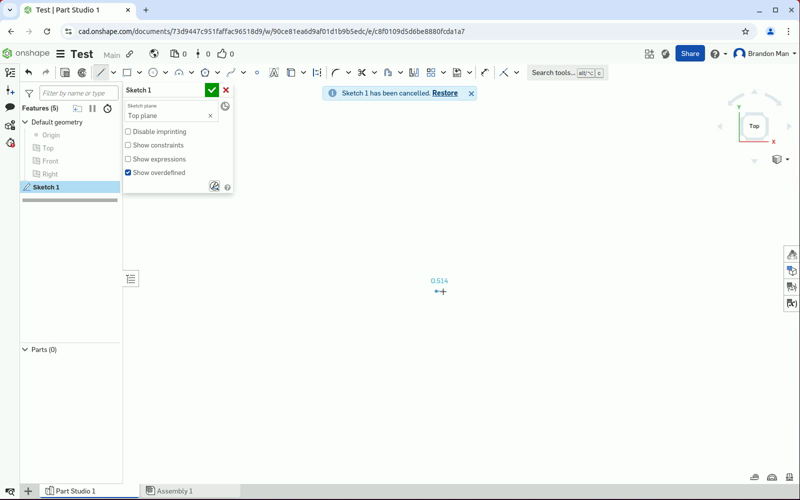
scroll(6)
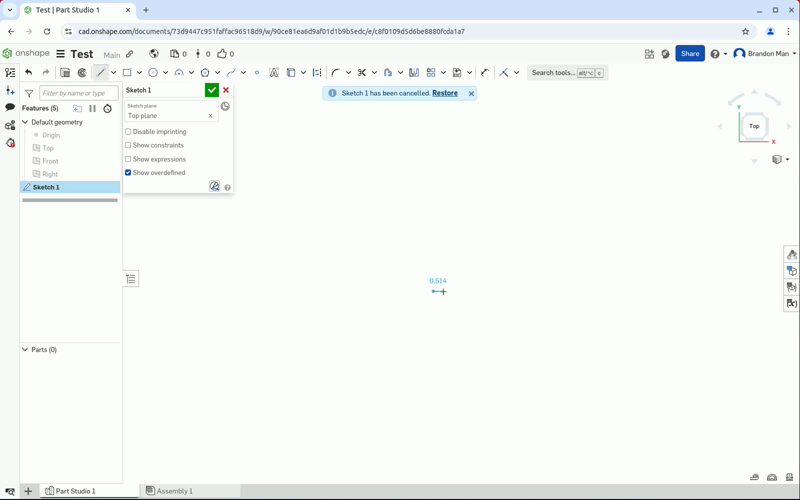
scroll(6)
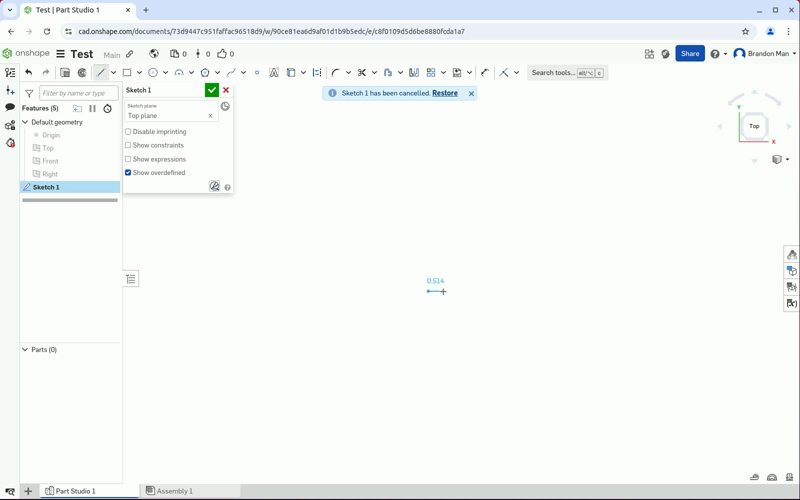
scroll(6)
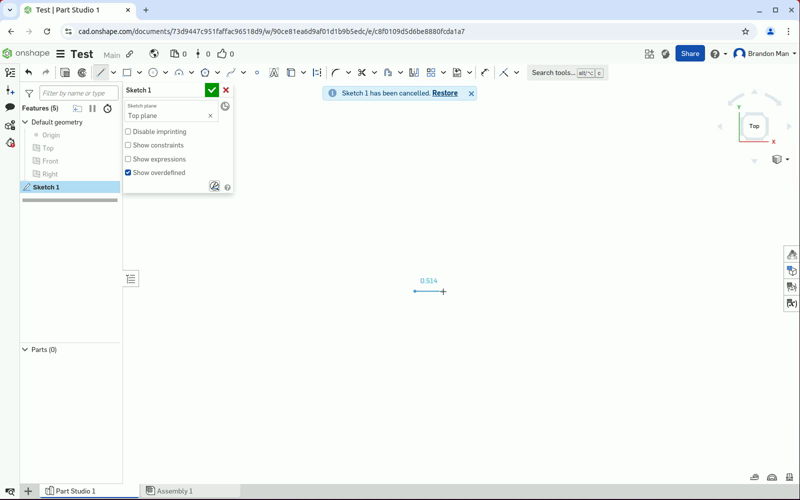
click(443, 291)
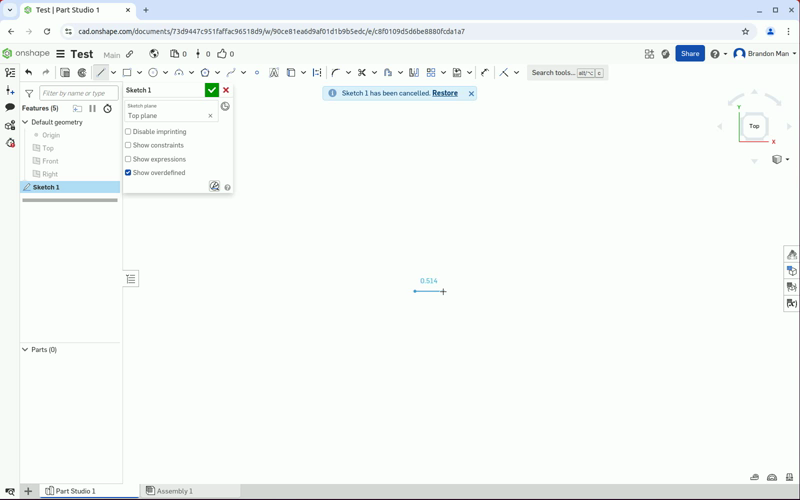
scroll(-6)
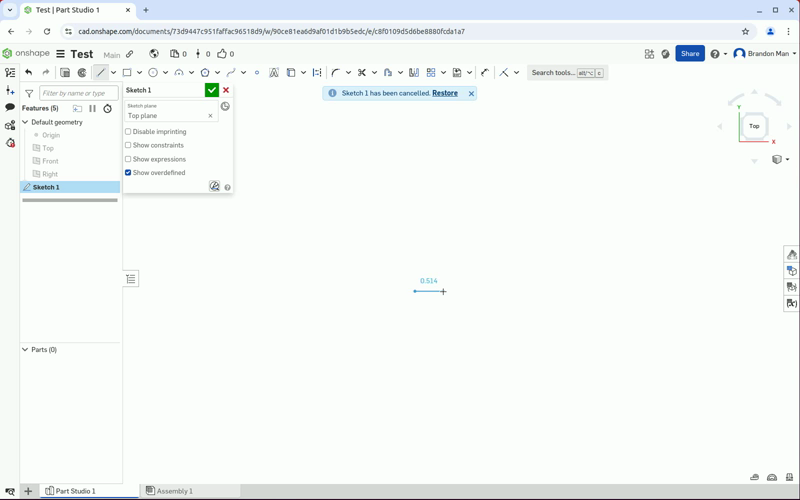
scroll(-6)
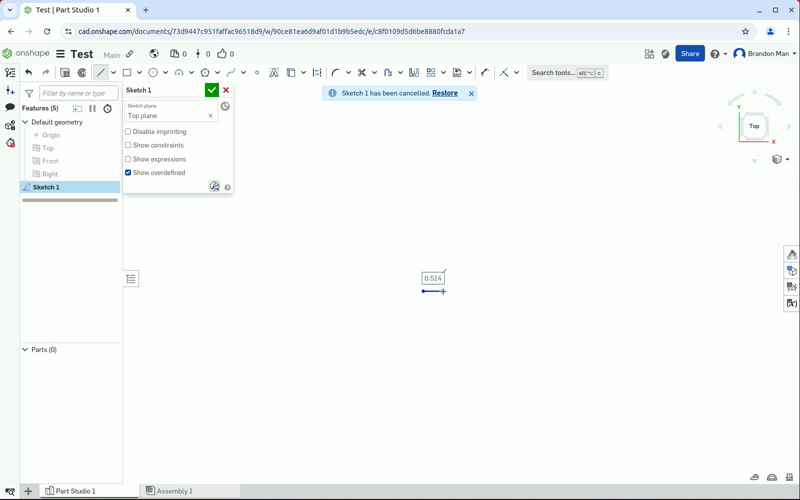
scroll(-6)
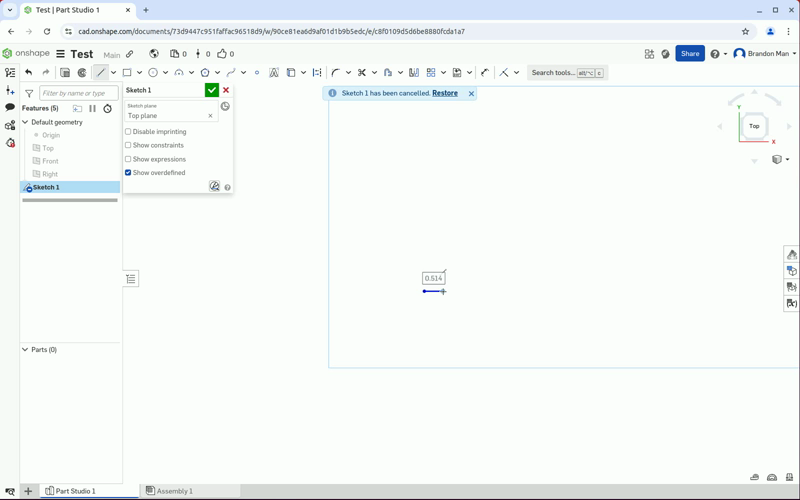
scroll(-6)
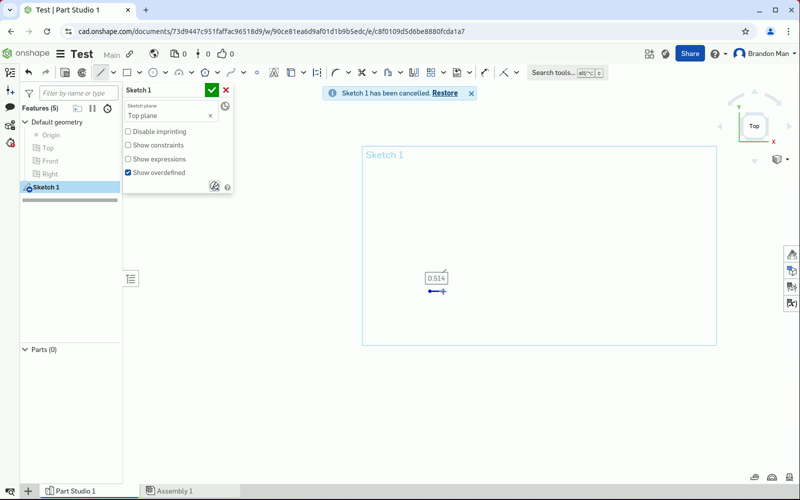
scroll(-6)
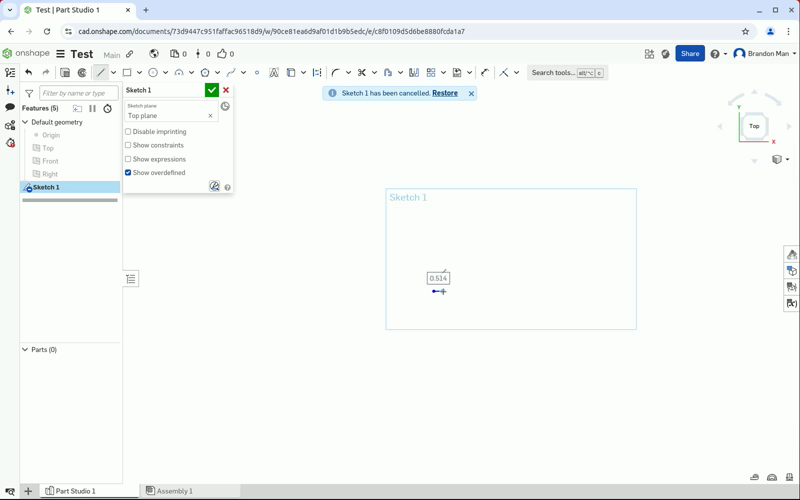
scroll(-6)
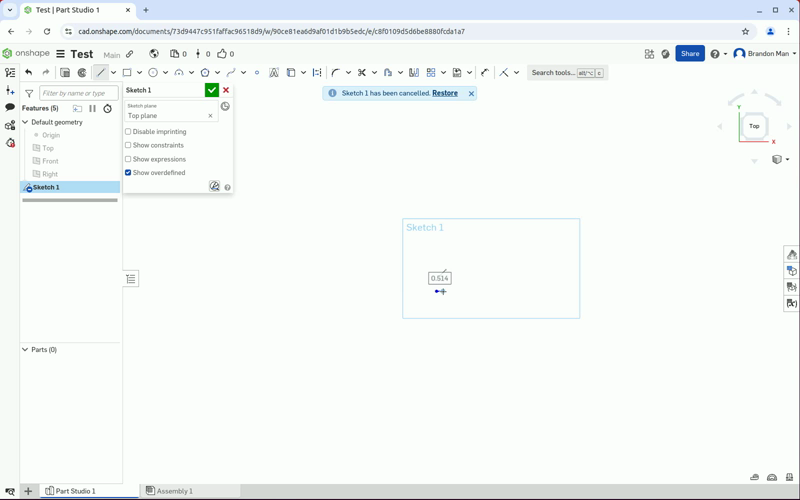
scroll(-6)
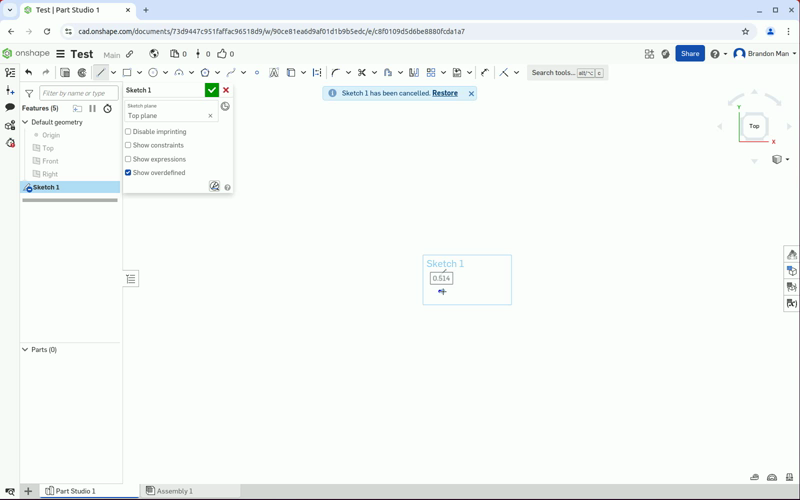
key_up(shift)
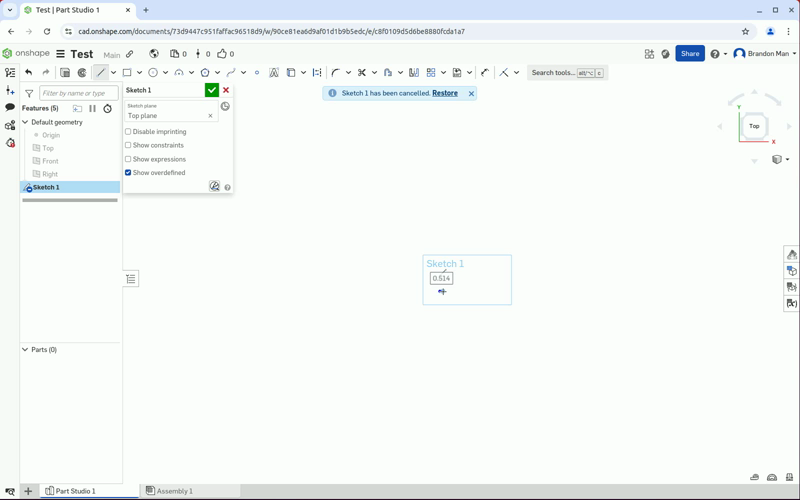
key_down(shift)
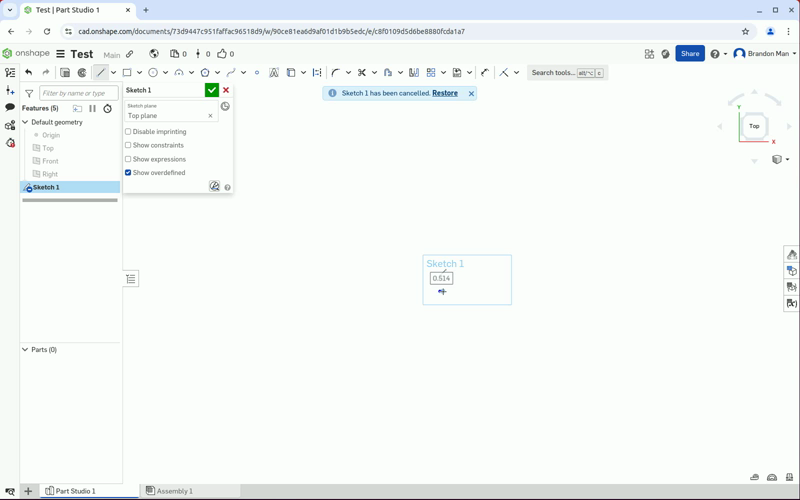
mouse_move(473, 291)
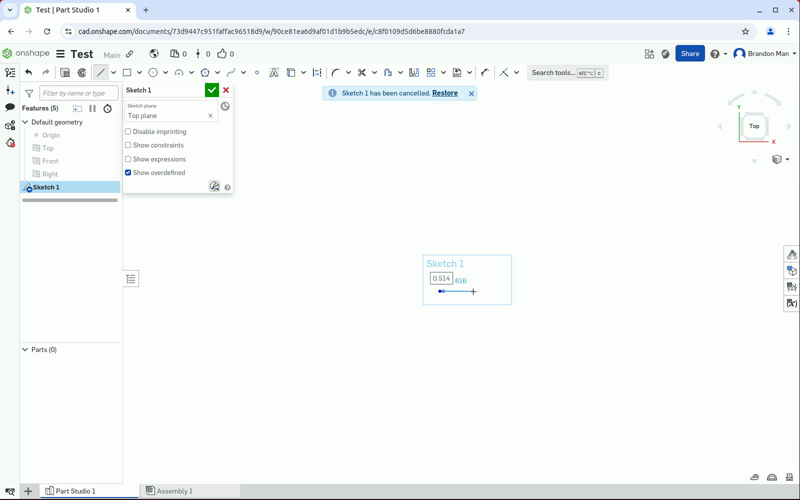
mouse_move(443, 292)
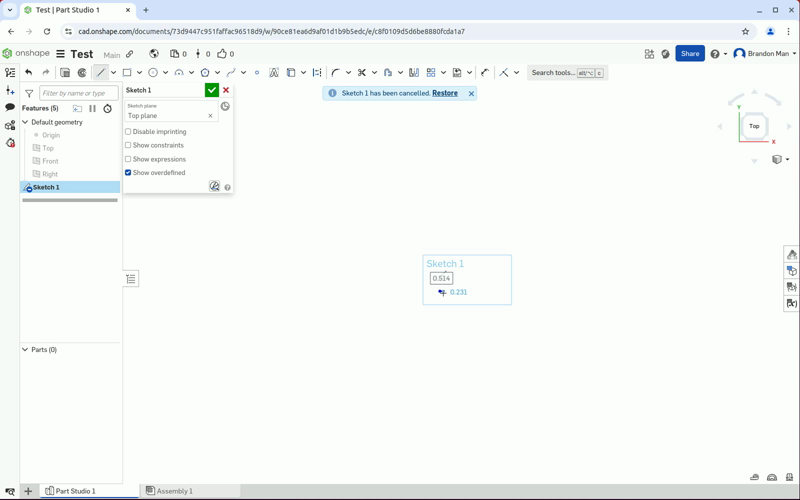
scroll(6)
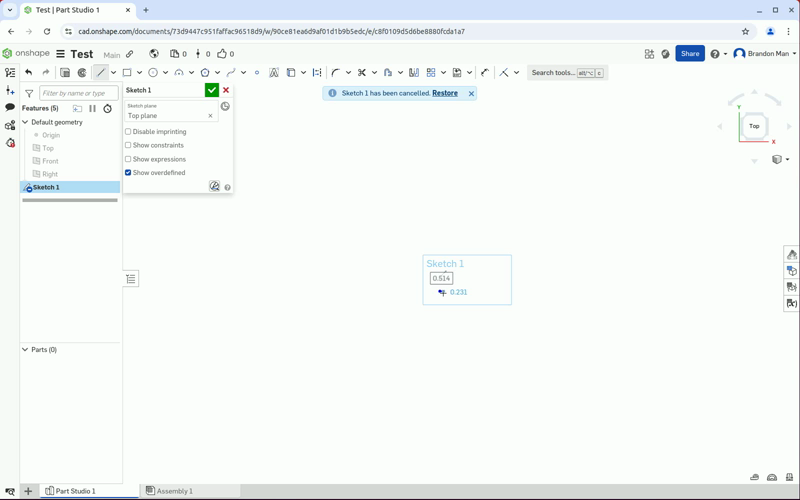
scroll(6)
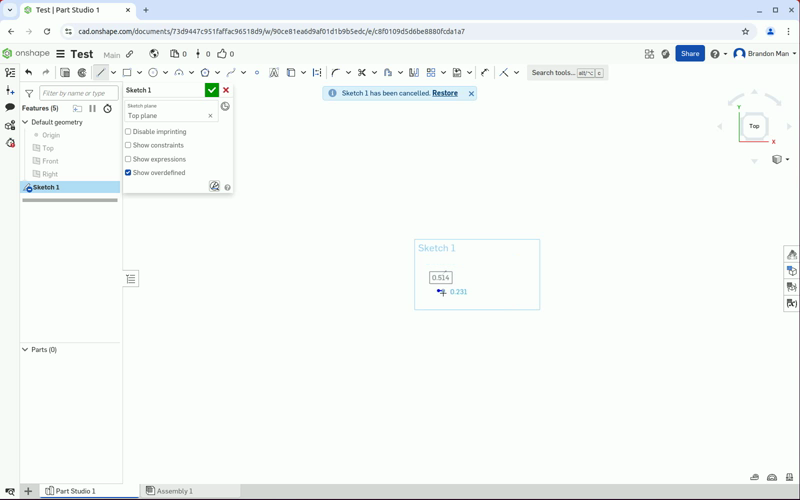
scroll(6)
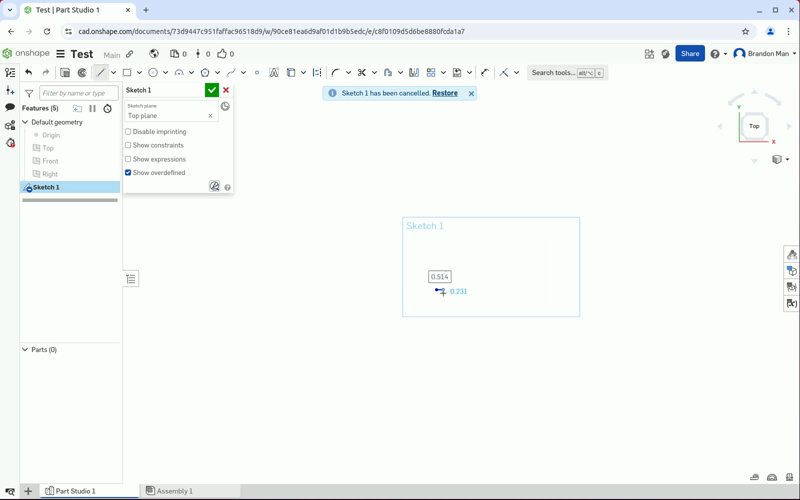
scroll(6)
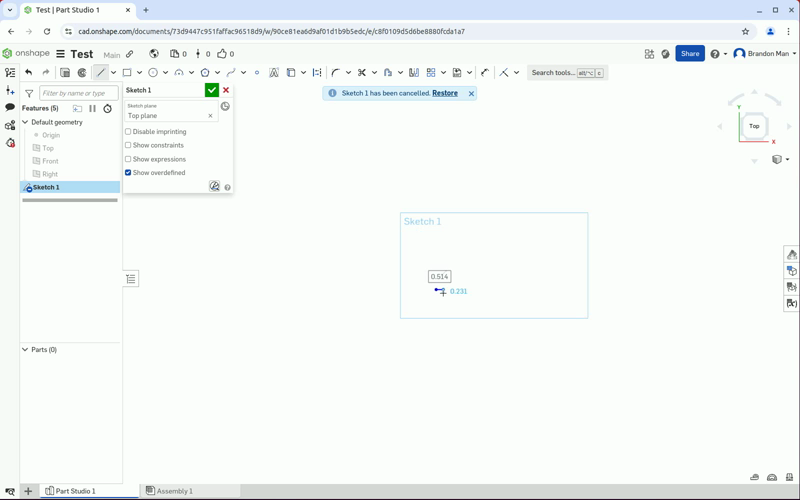
scroll(6)
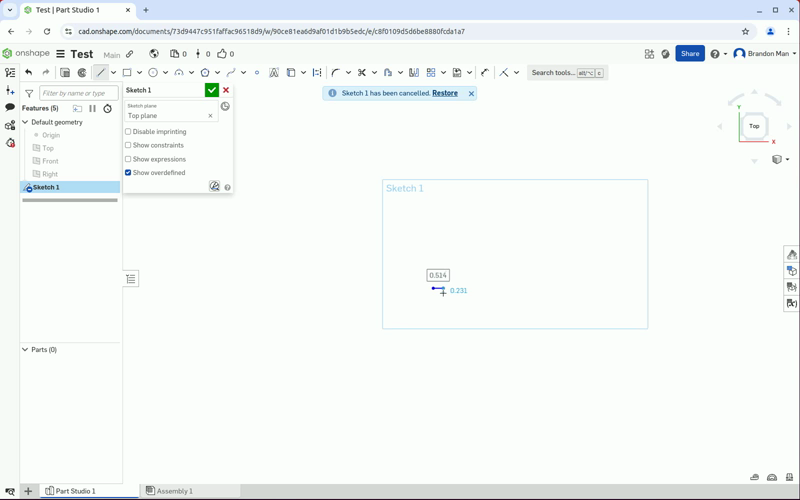
scroll(6)
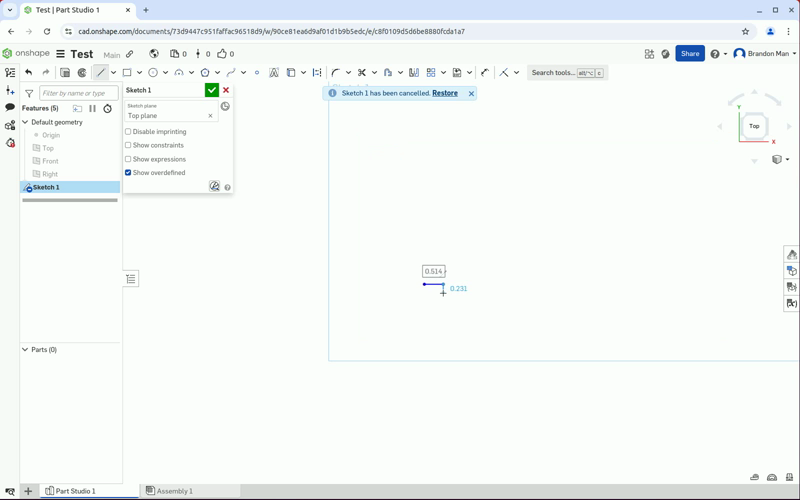
scroll(6)
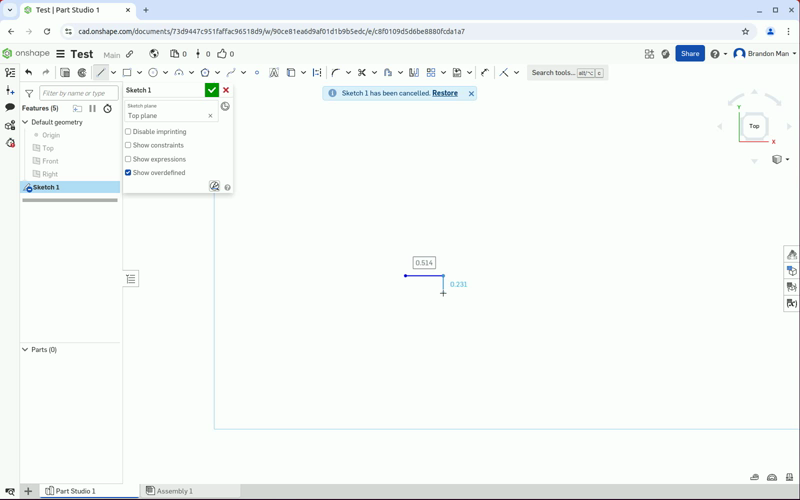
click(443, 292)
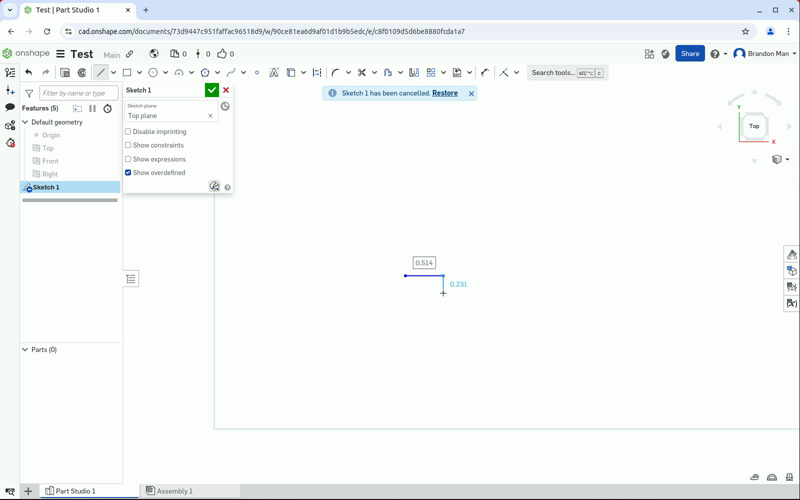
scroll(-6)
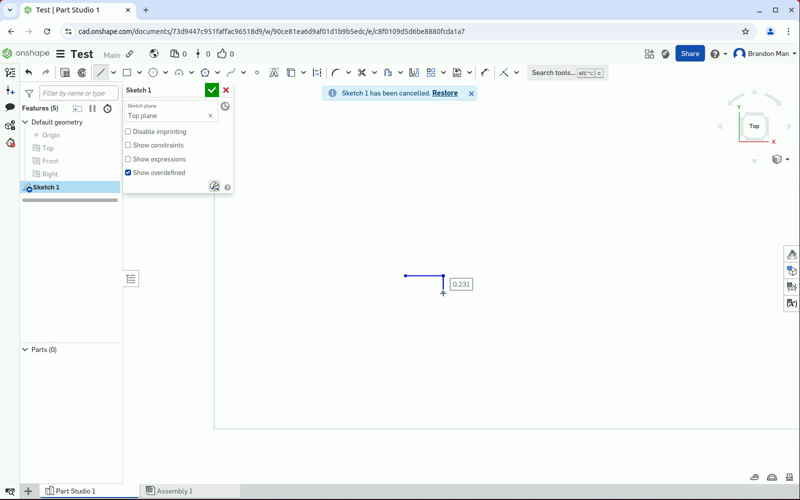
scroll(-6)
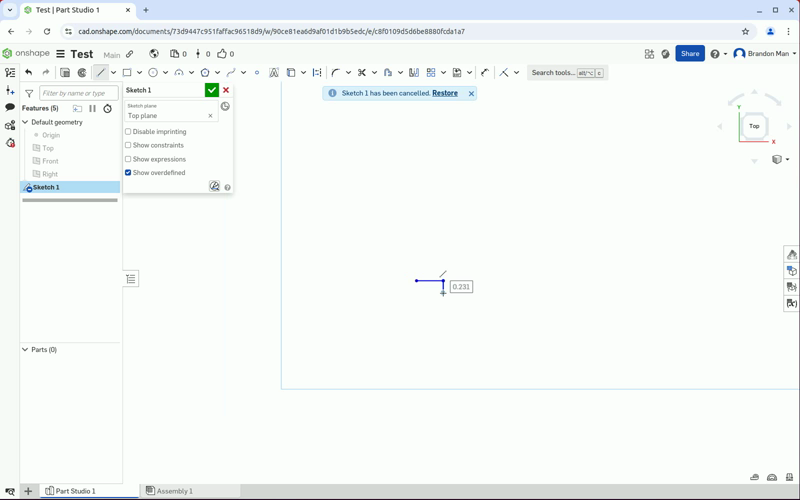
scroll(-6)
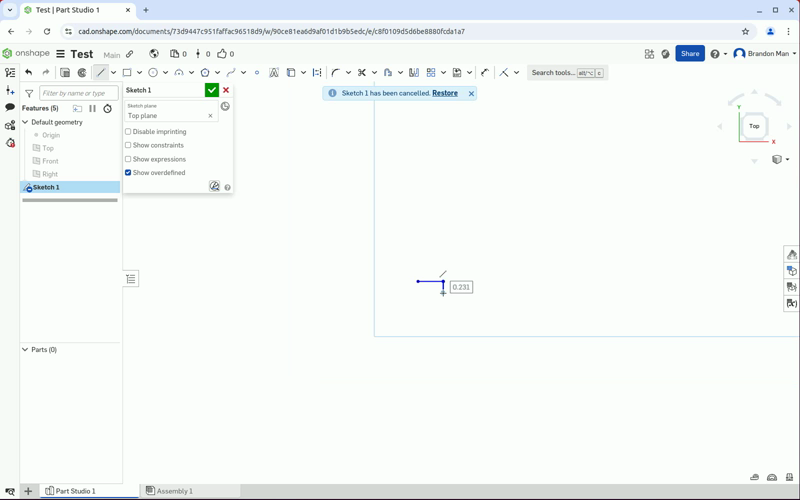
scroll(-6)
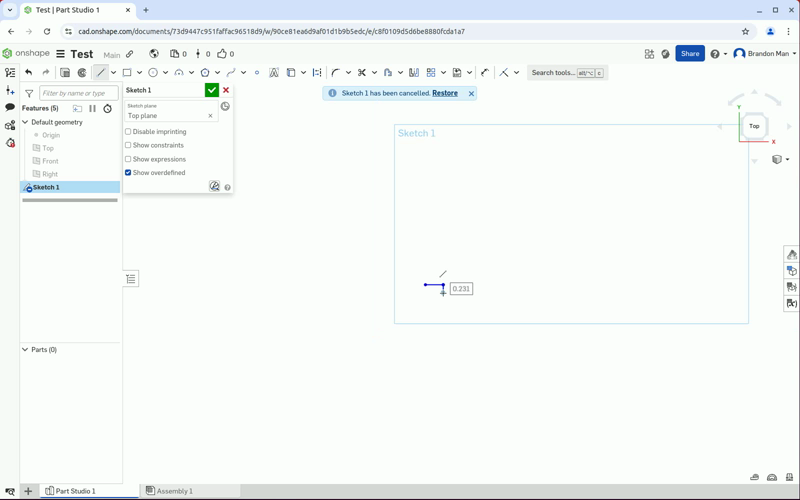
scroll(-6)
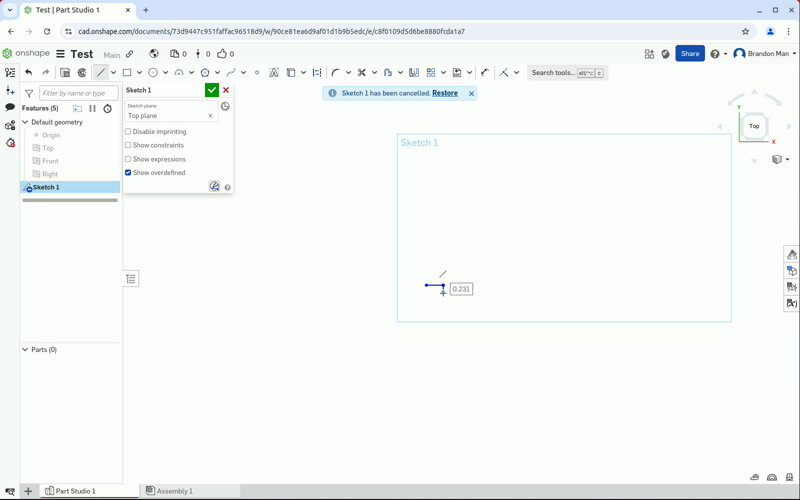
scroll(-6)
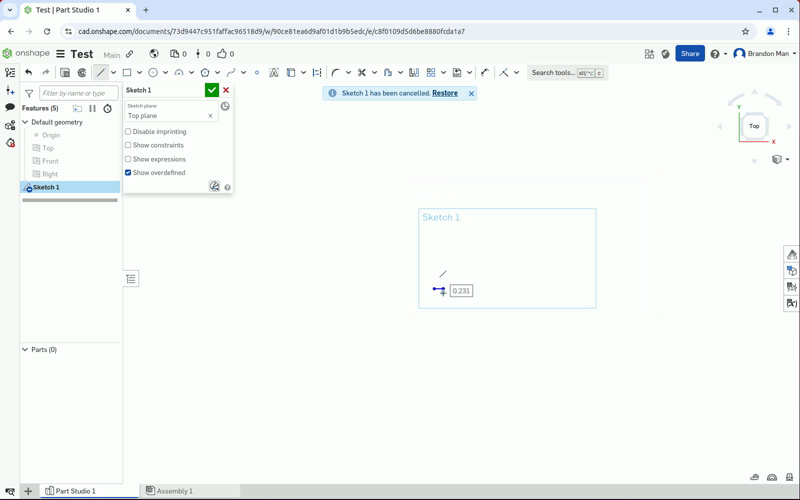
scroll(-6)
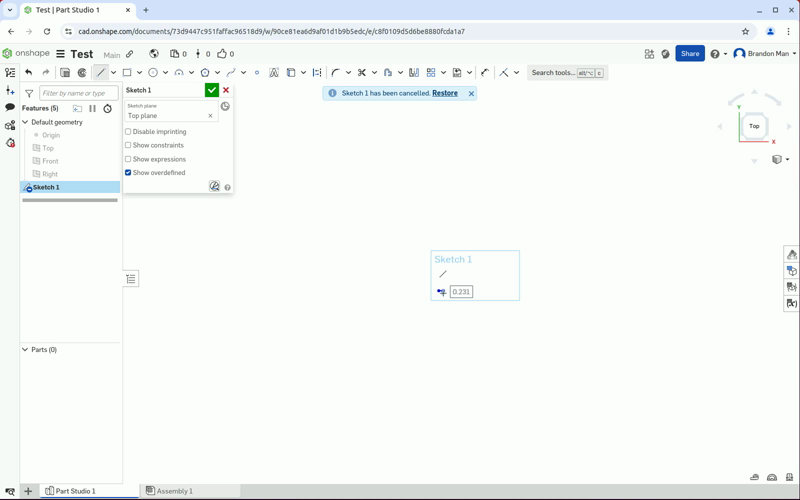
key_up(shift)
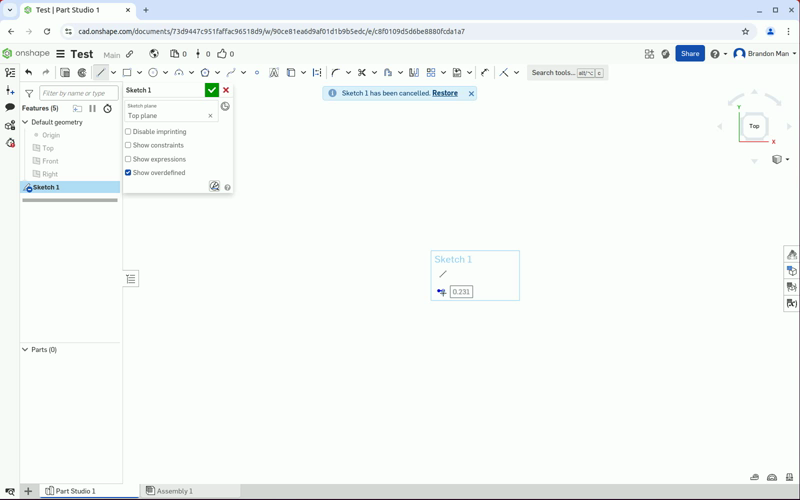
key_down(shift)
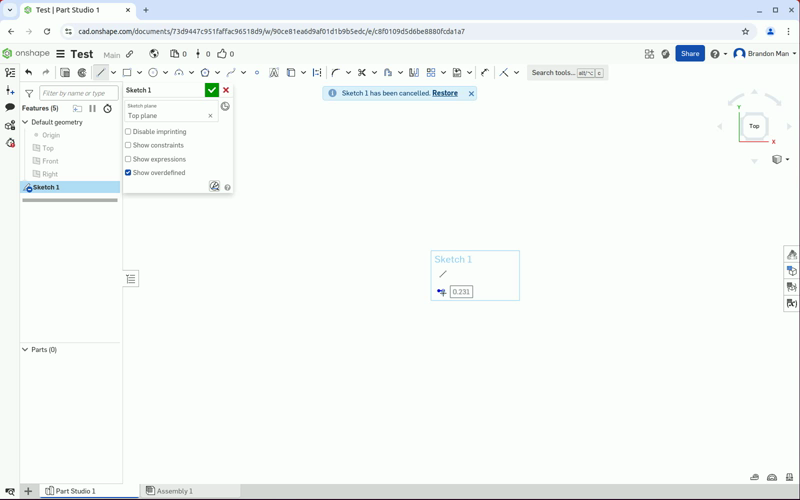
mouse_move(473, 292)
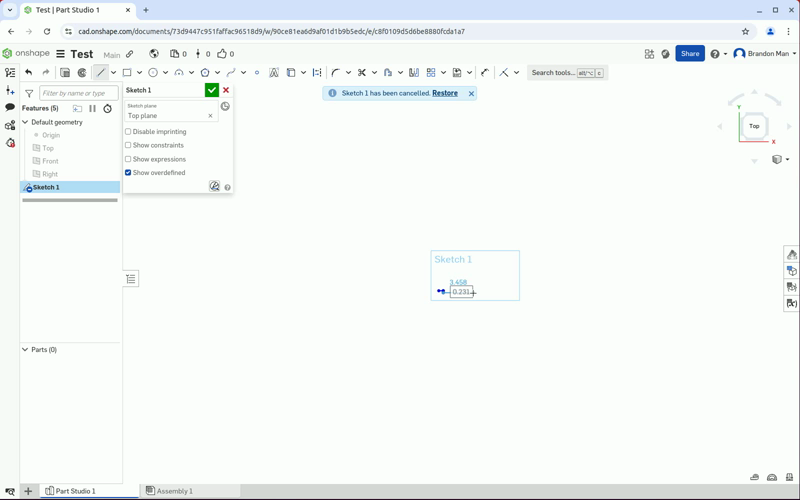
mouse_move(475, 292)
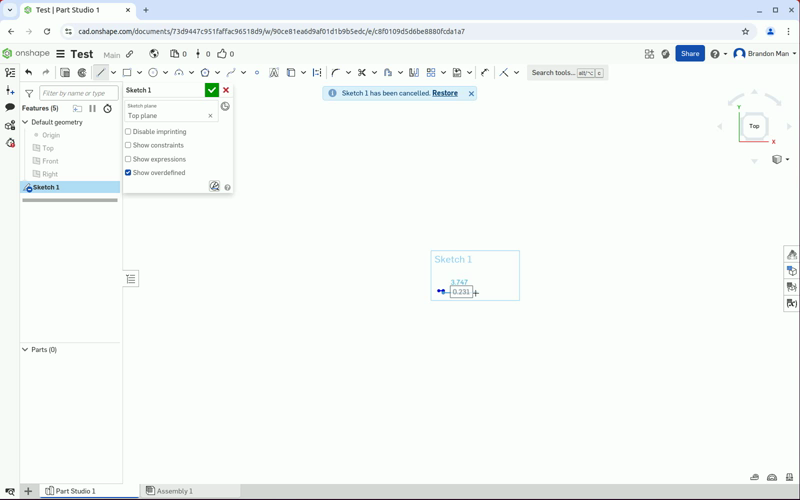
click(475, 292)
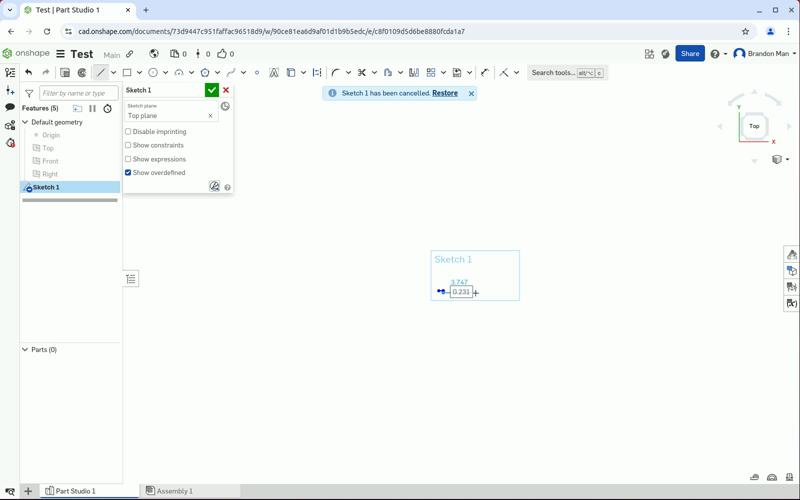
key_up(shift)
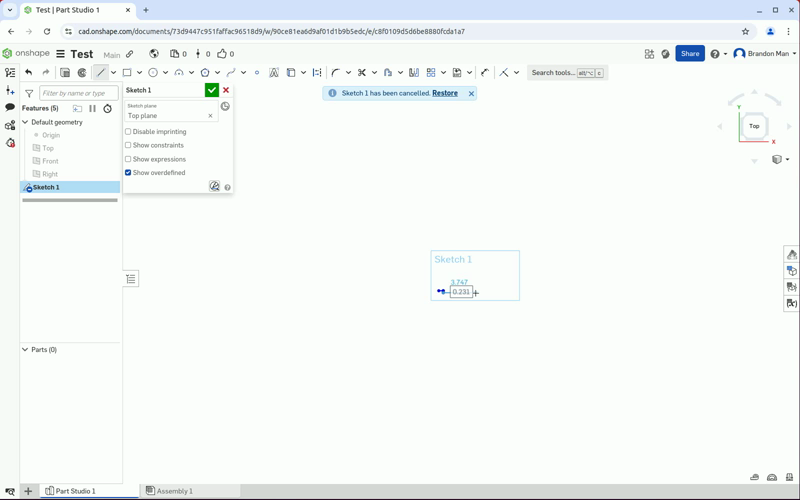
key_down(shift)
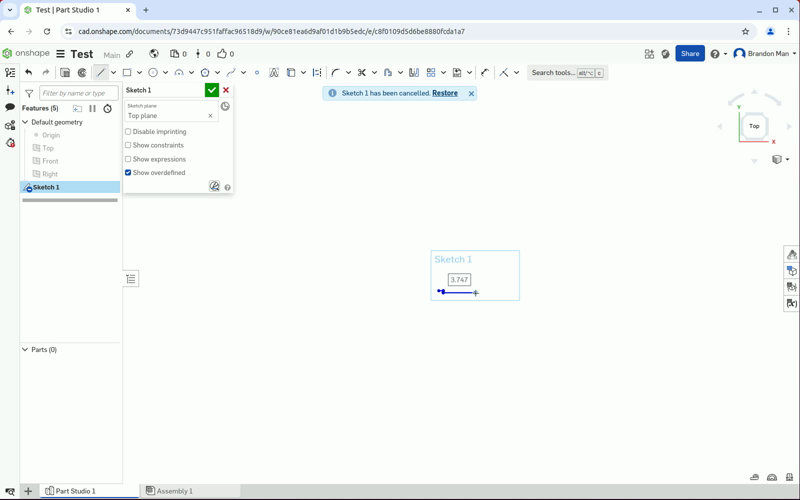
mouse_move(505, 292)
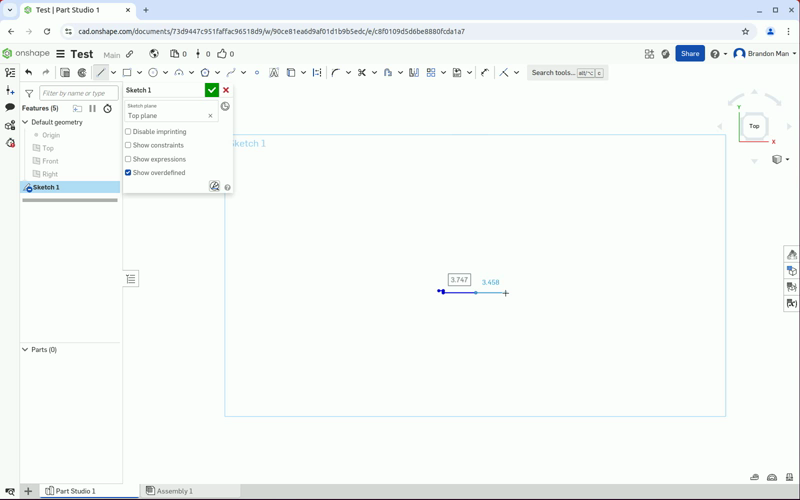
mouse_move(475, 271)
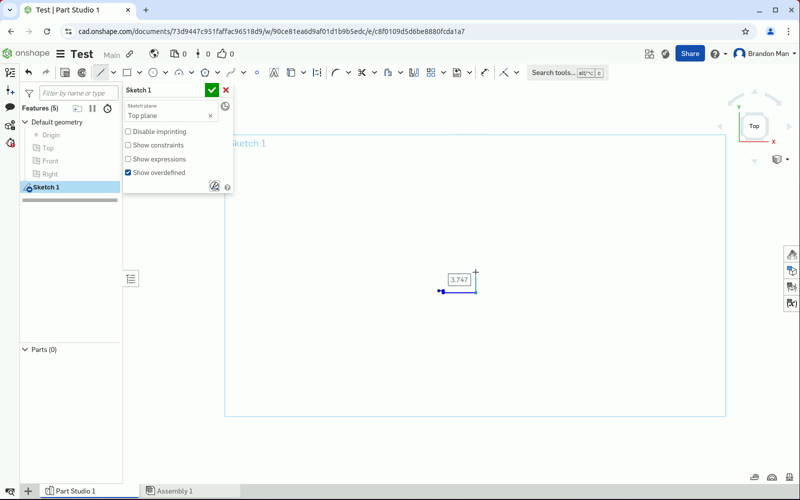
click(475, 271)
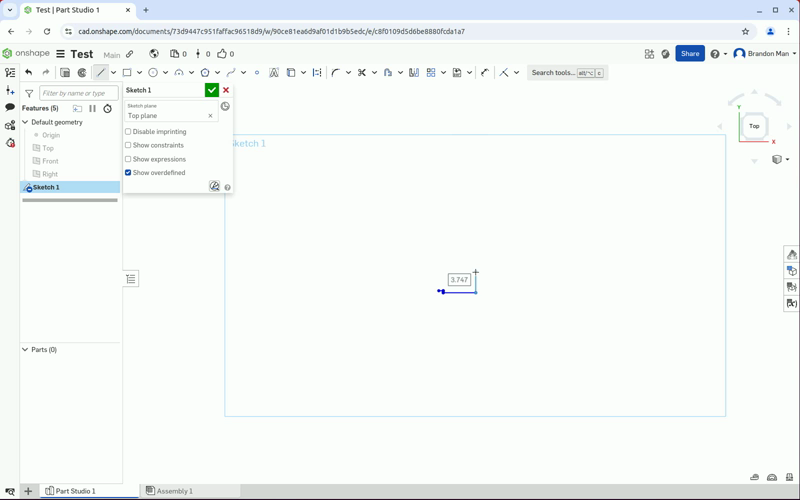
key_up(shift)
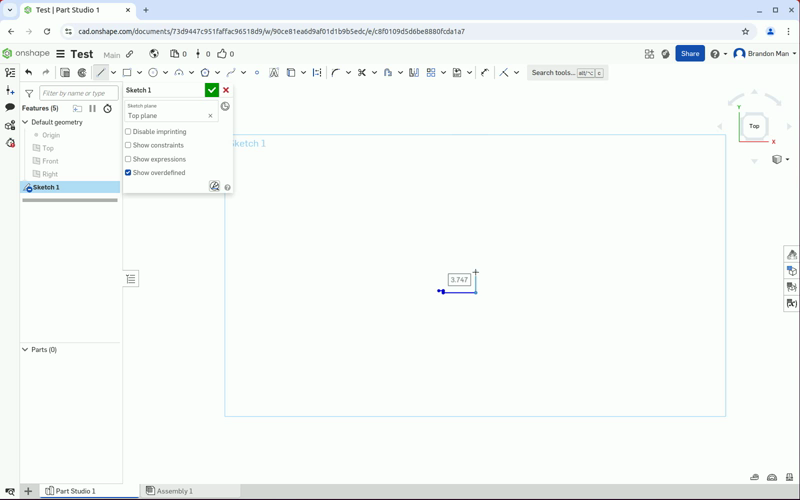
key_down(shift)
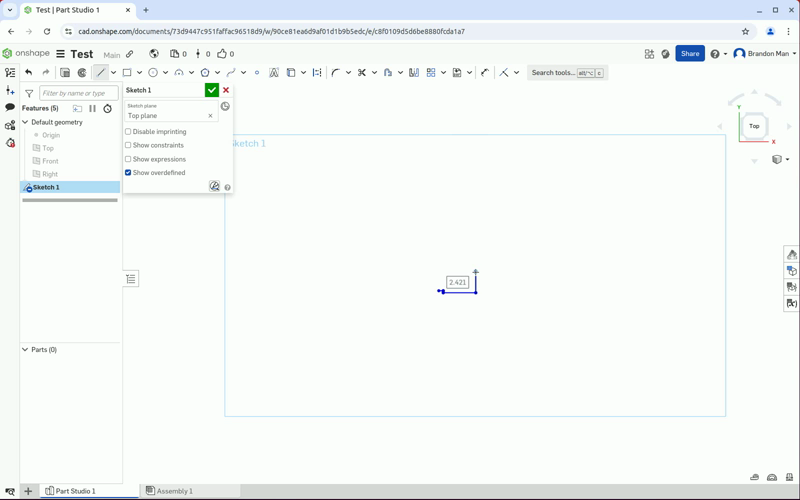
mouse_move(505, 271)
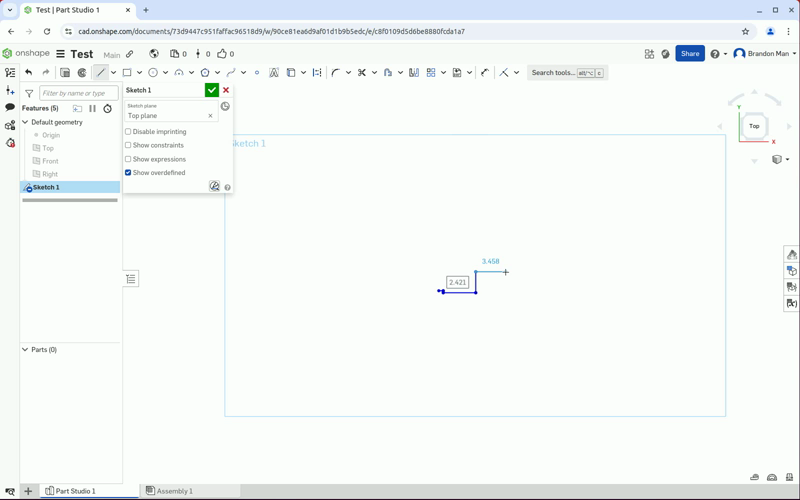
mouse_move(475, 262)
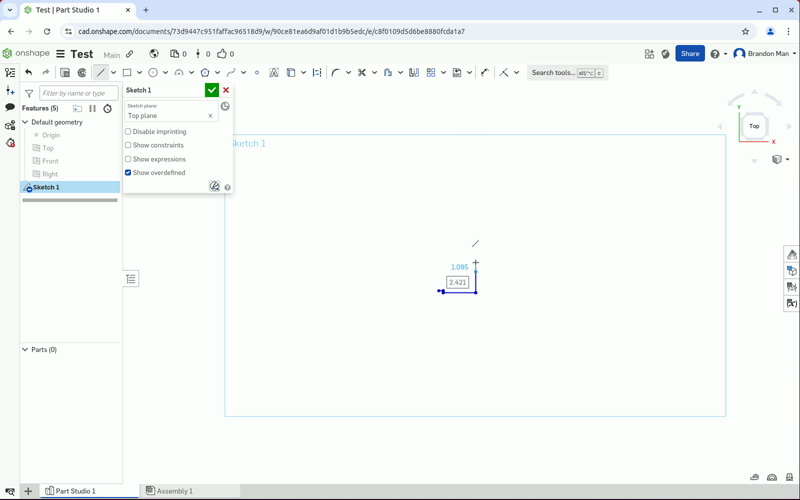
click(475, 262)
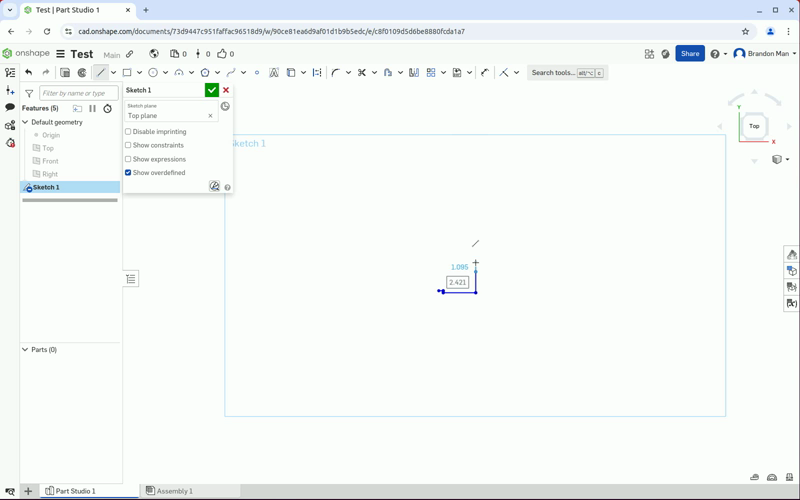
key_up(shift)
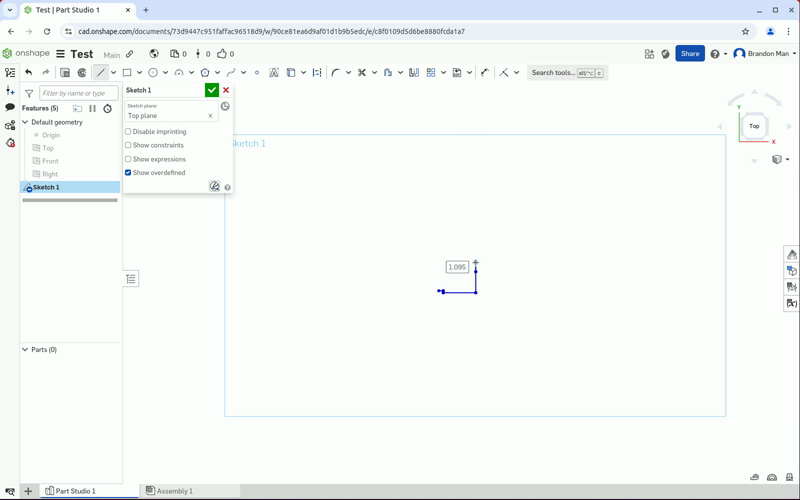
key_down(shift)
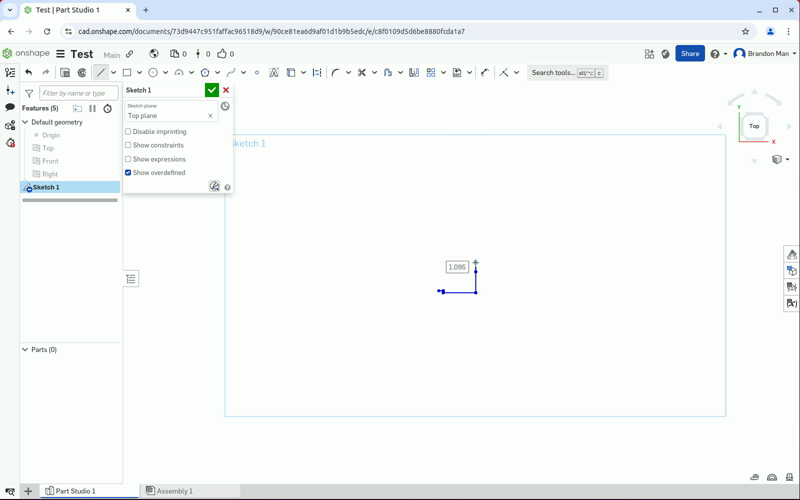
mouse_move(505, 262)
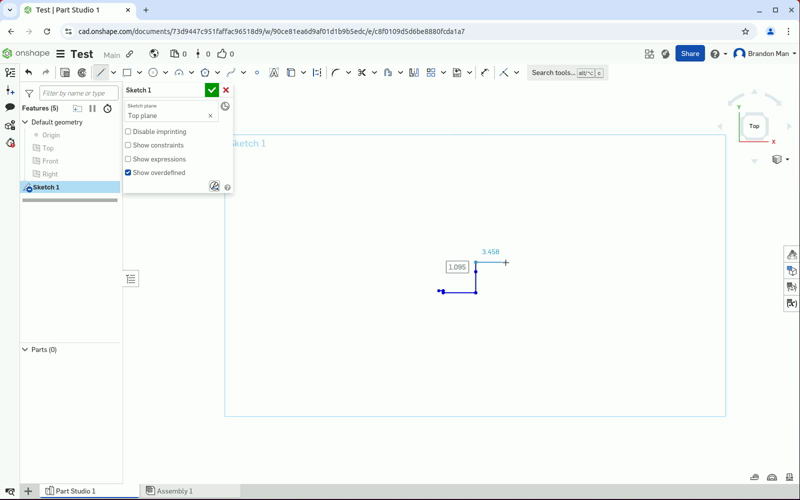
mouse_move(475, 251)
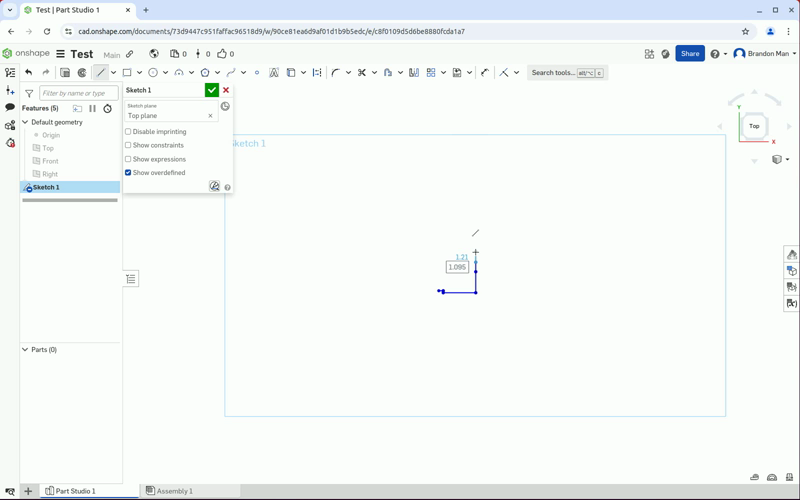
click(475, 251)
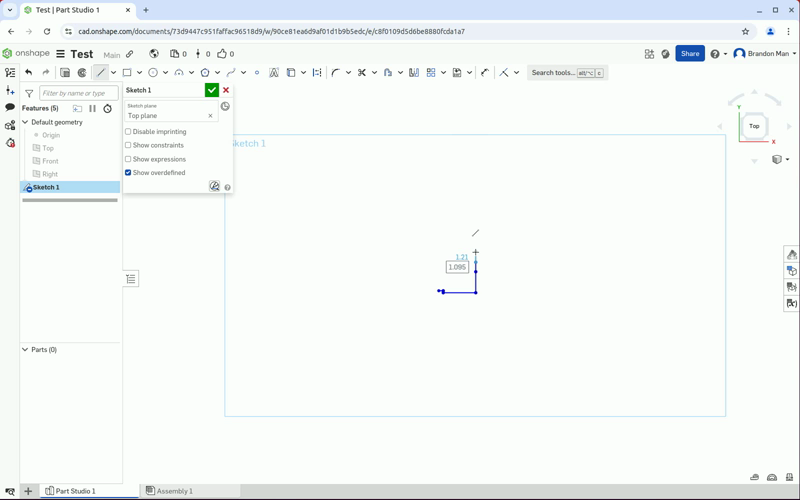
key_up(shift)
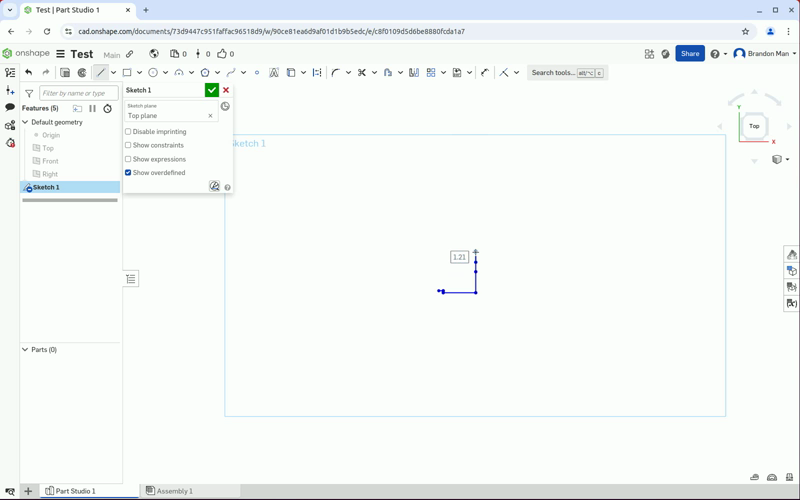
key_down(shift)
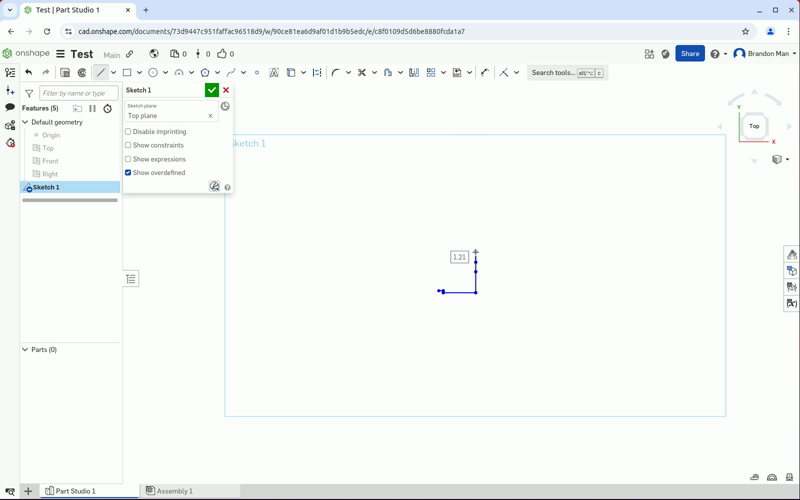
mouse_move(505, 251)
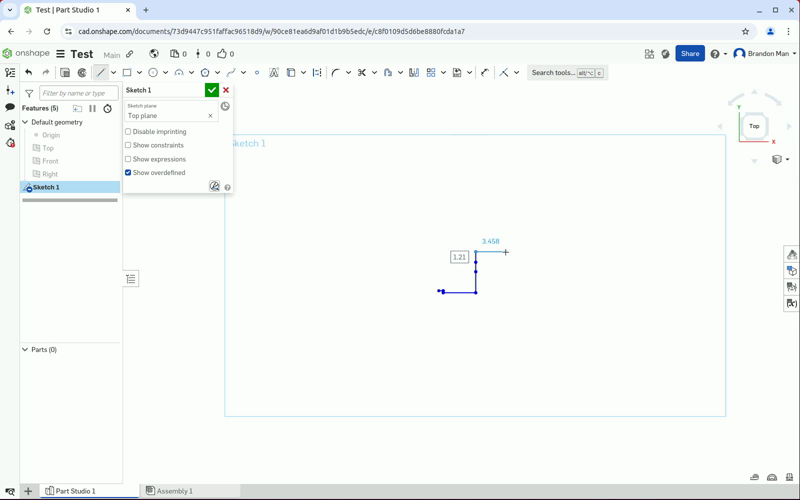
mouse_move(442, 251)
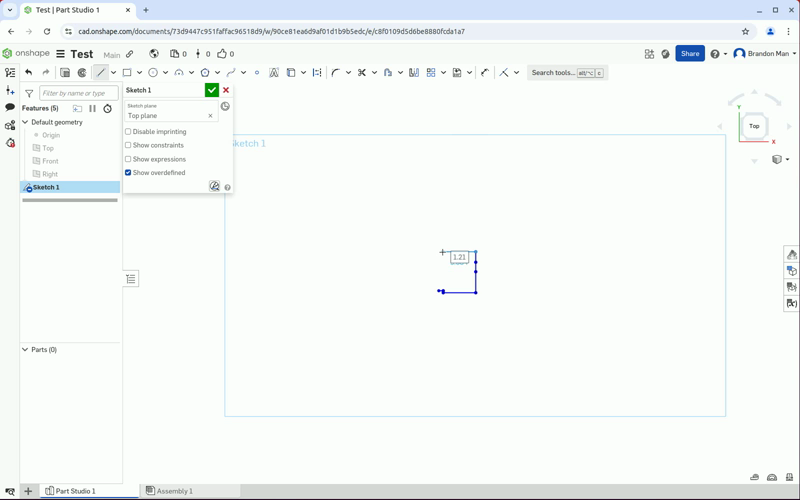
click(442, 251)
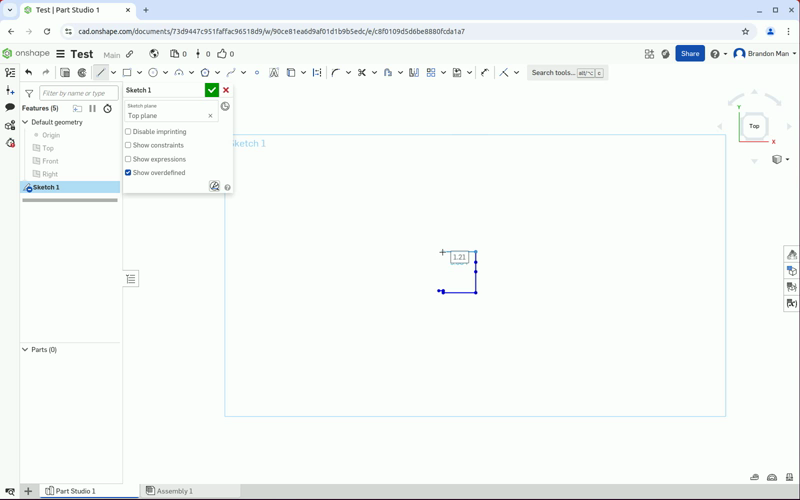
key_up(shift)
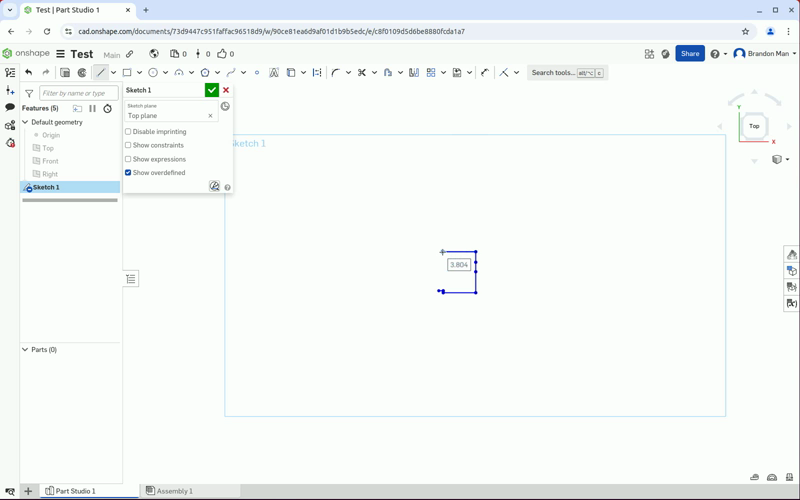
key_down(shift)
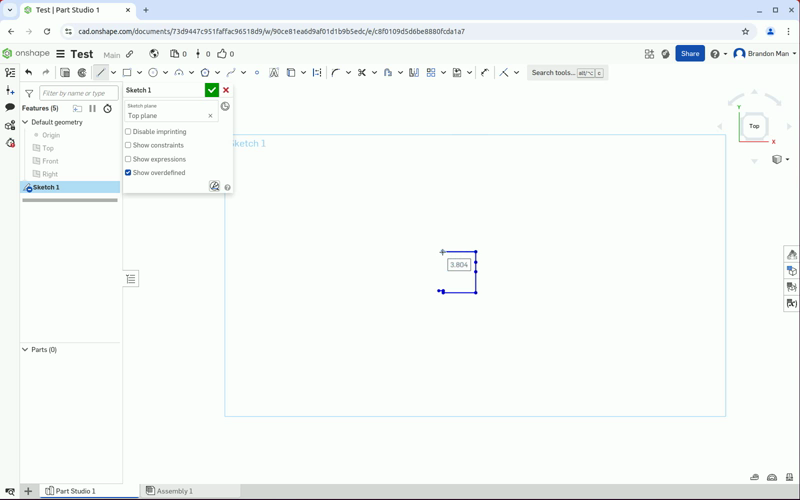
mouse_move(472, 251)
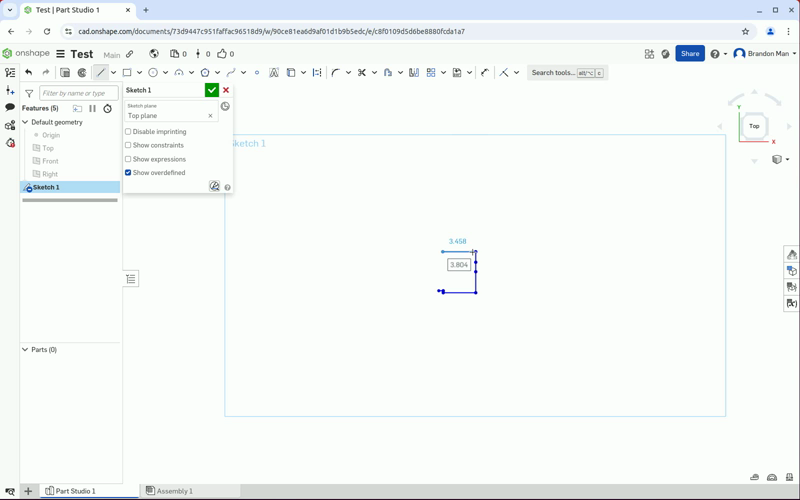
mouse_move(442, 253)
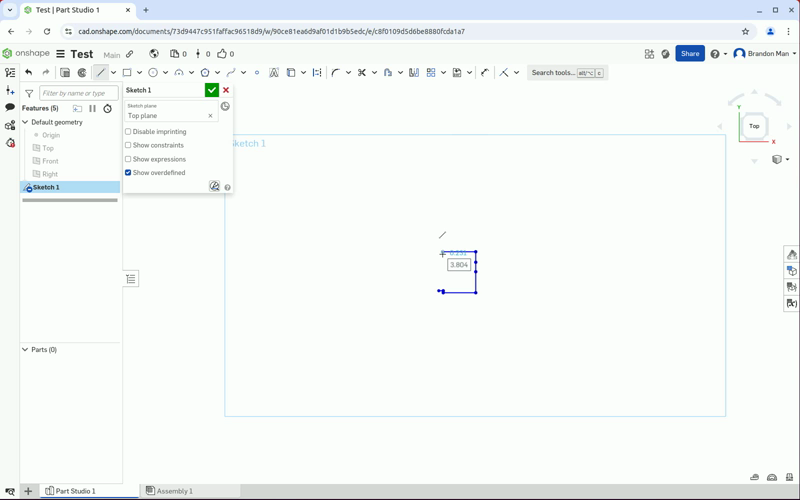
scroll(6)
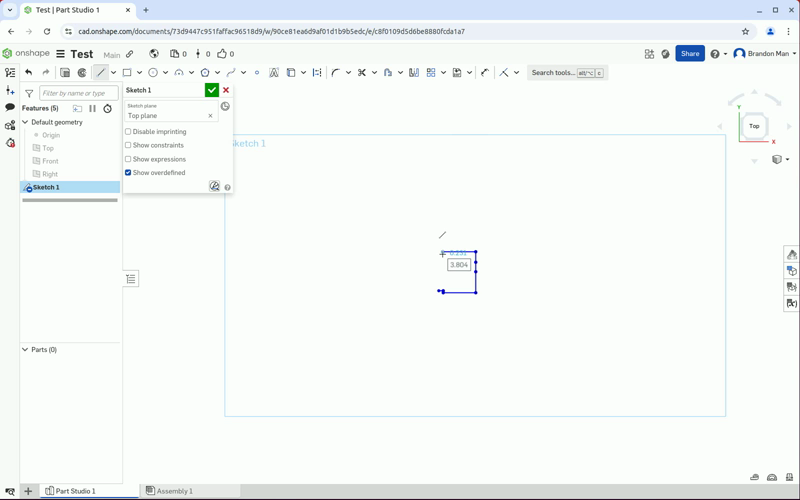
scroll(6)
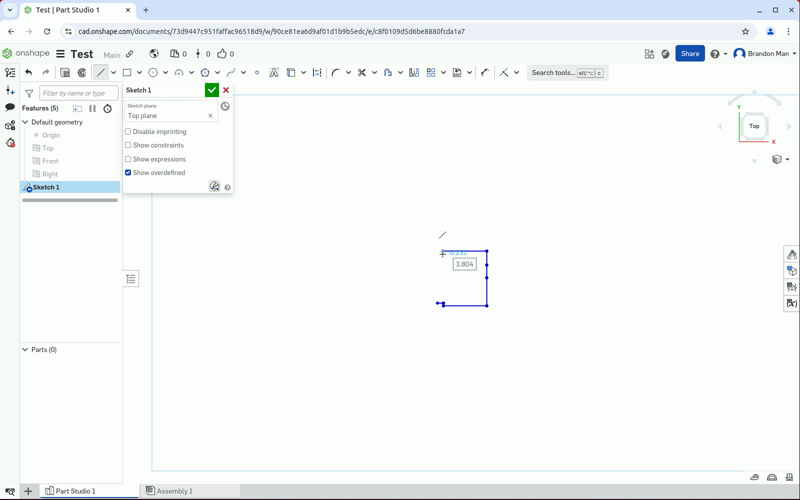
scroll(6)
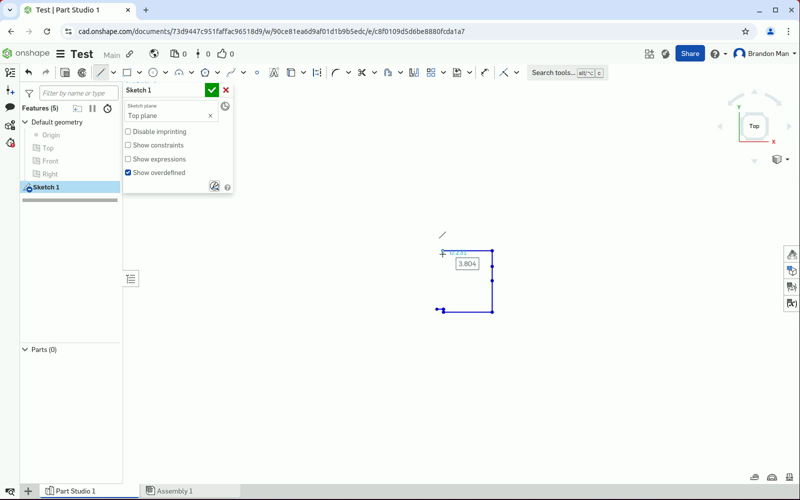
scroll(6)
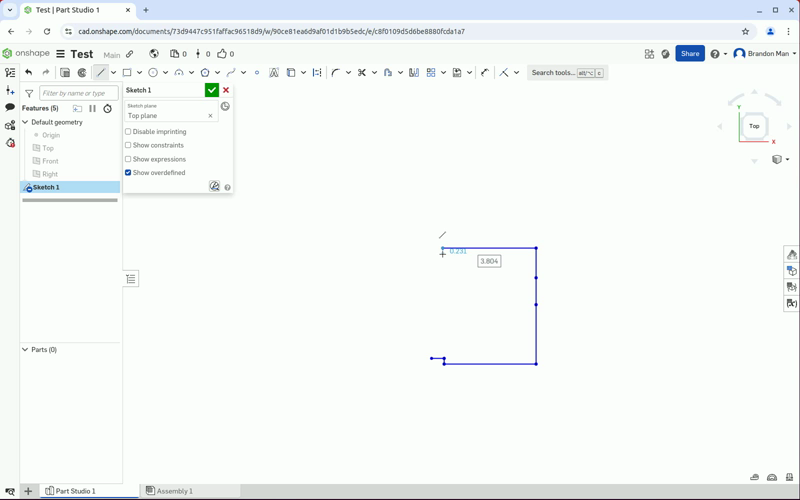
scroll(6)
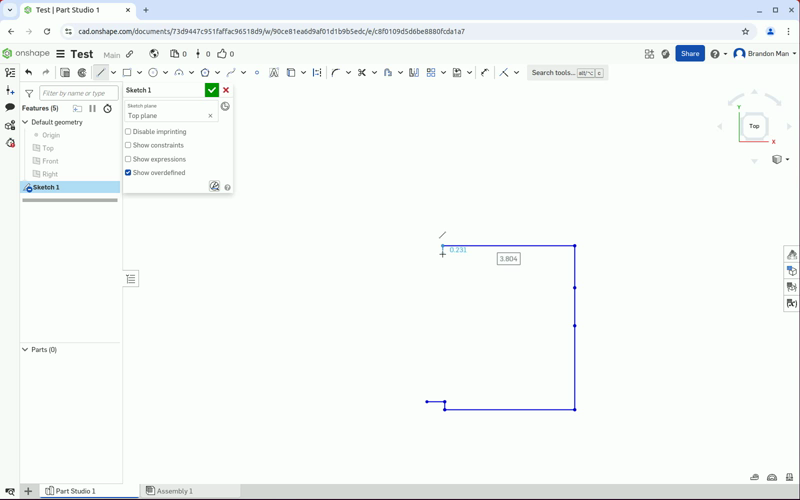
scroll(6)
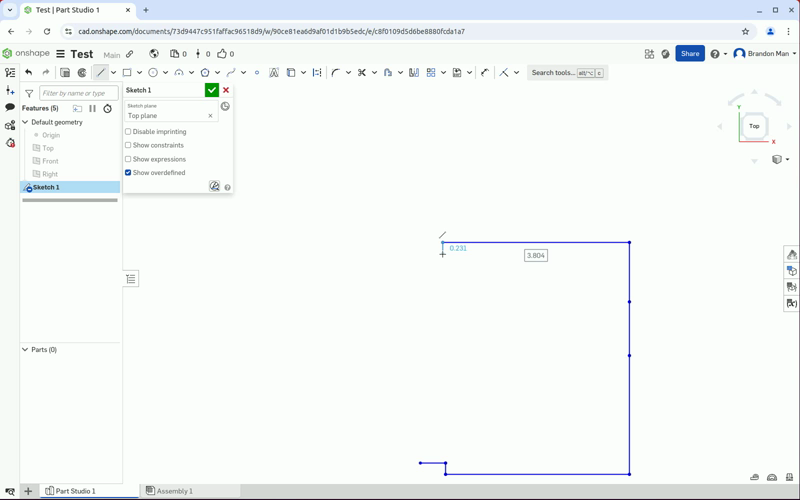
scroll(6)
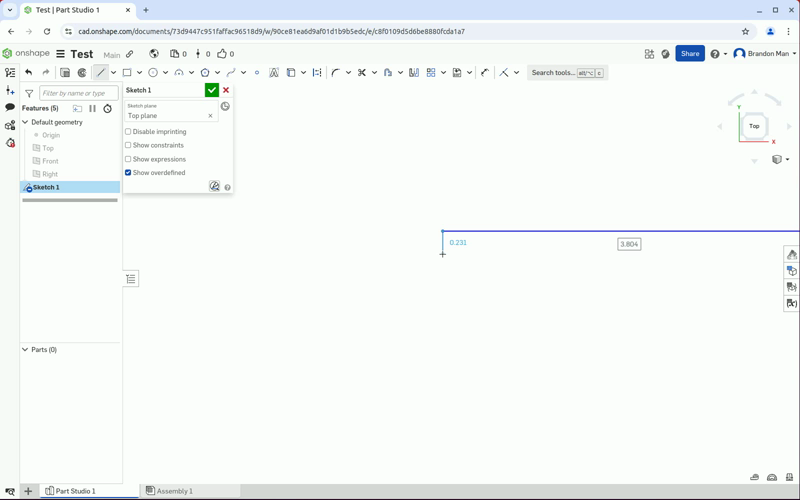
click(442, 253)
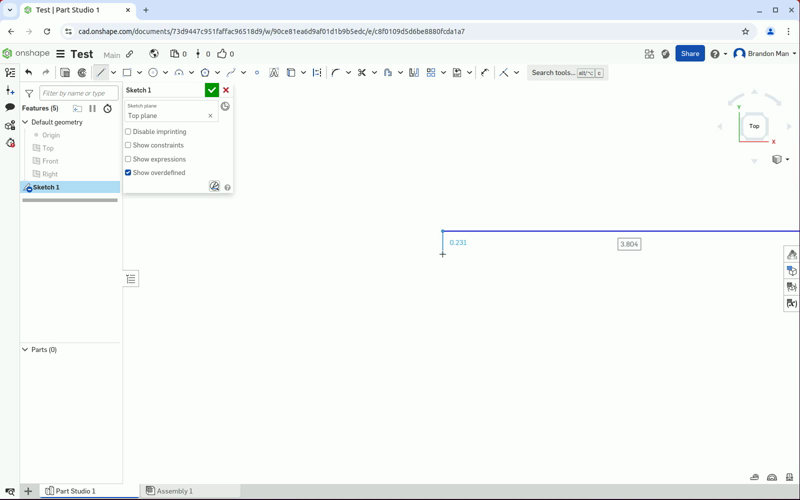
scroll(-6)
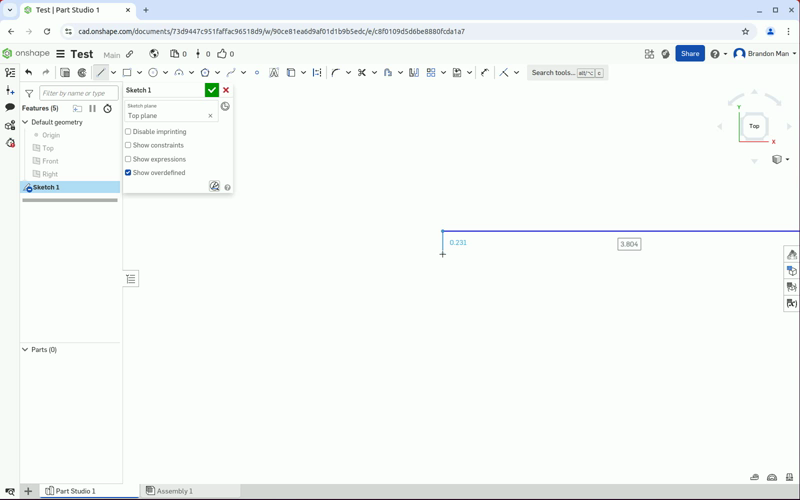
scroll(-6)
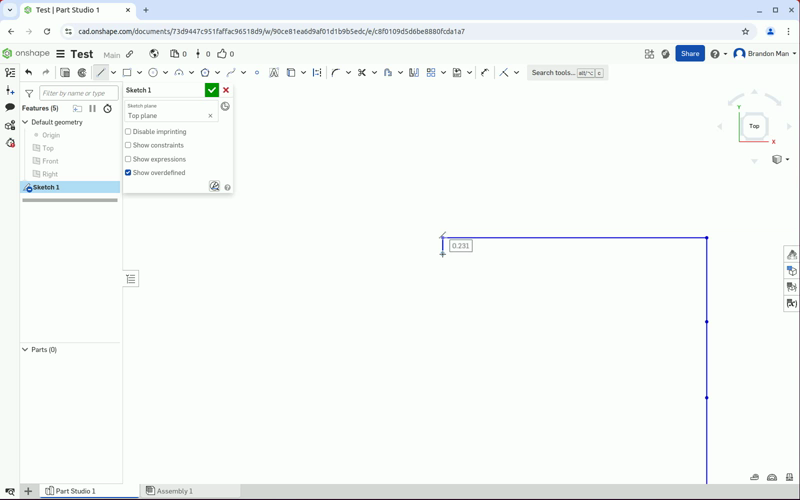
scroll(-6)
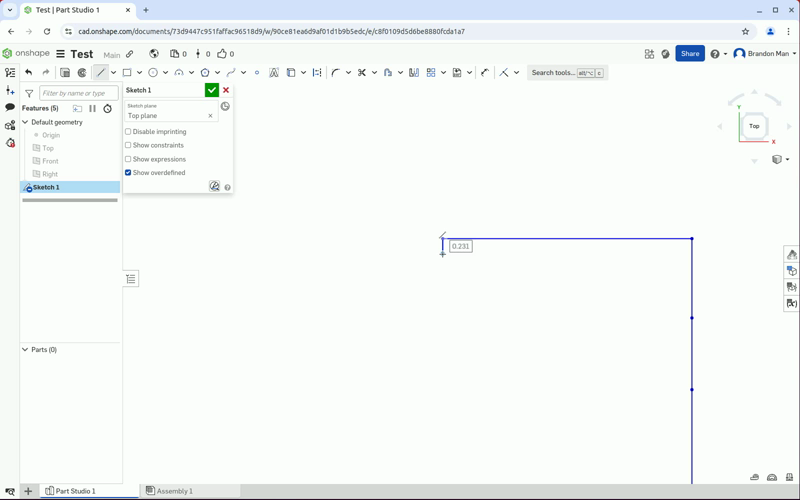
scroll(-6)
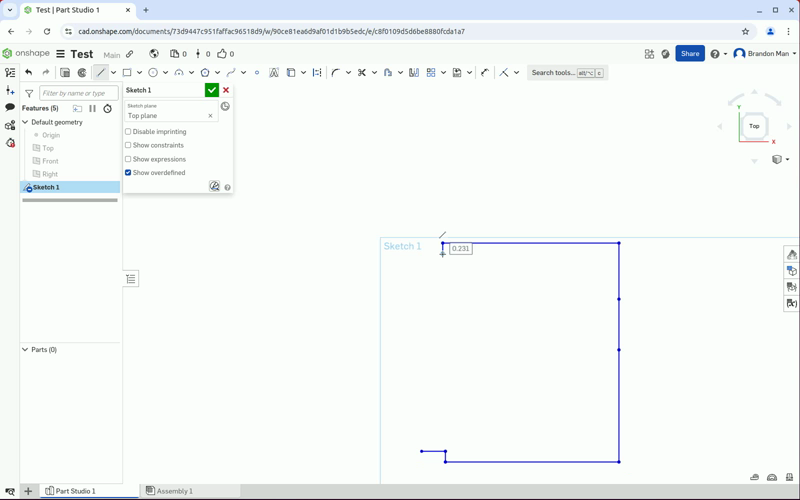
scroll(-6)
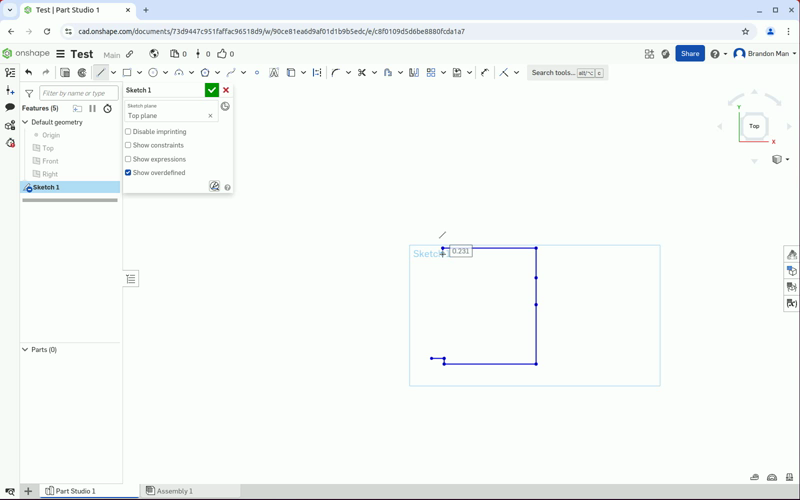
scroll(-6)
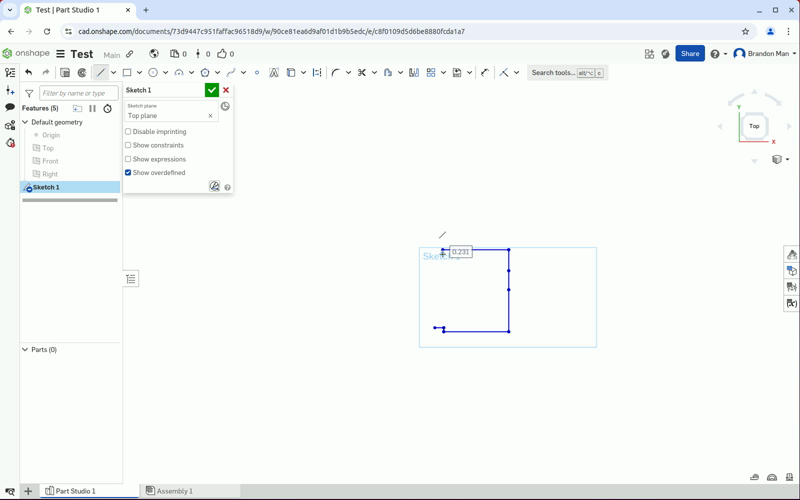
scroll(-6)
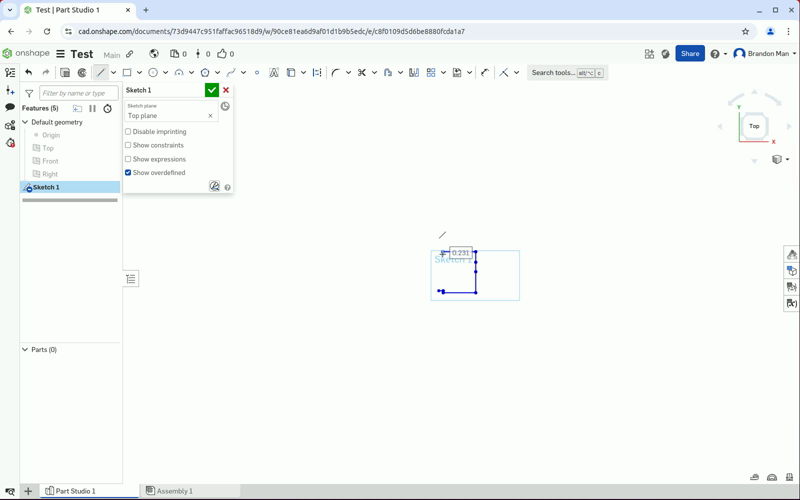
key_up(shift)
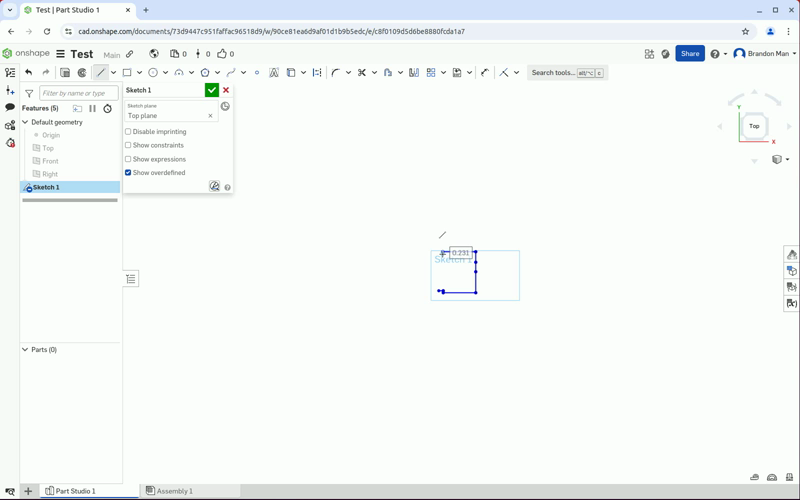
key_down(shift)
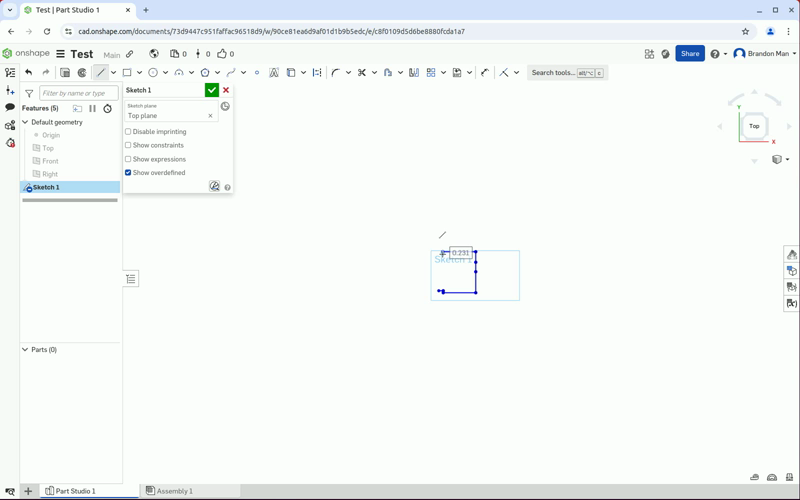
mouse_move(472, 253)
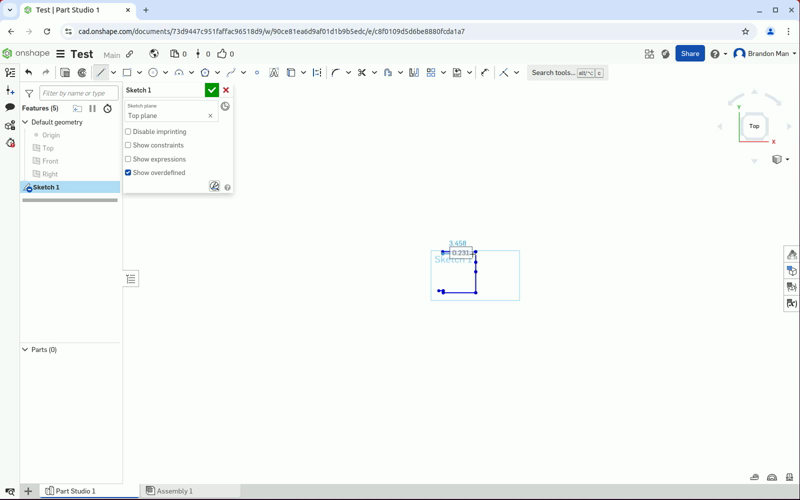
mouse_move(440, 253)
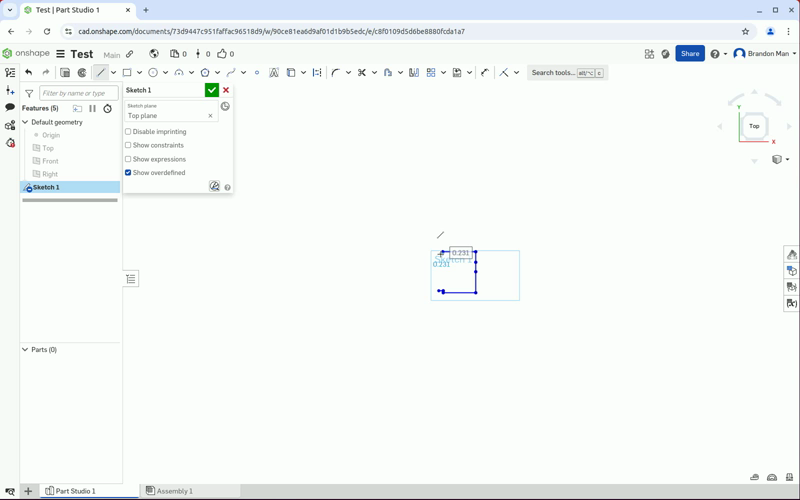
scroll(6)
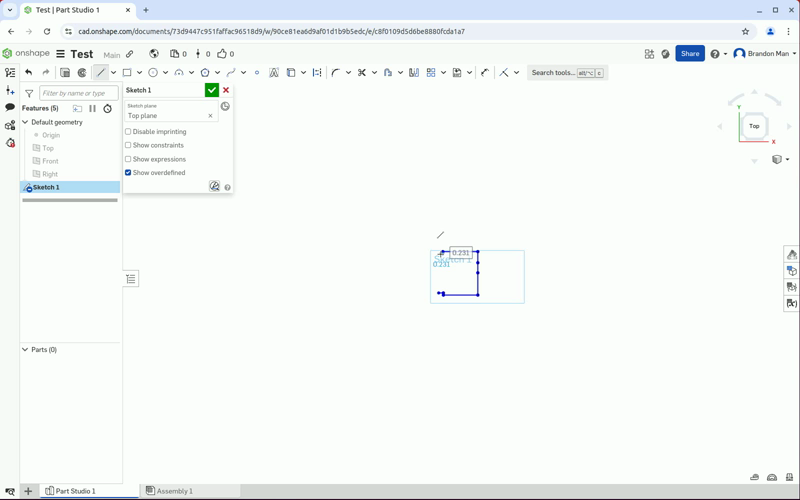
scroll(6)
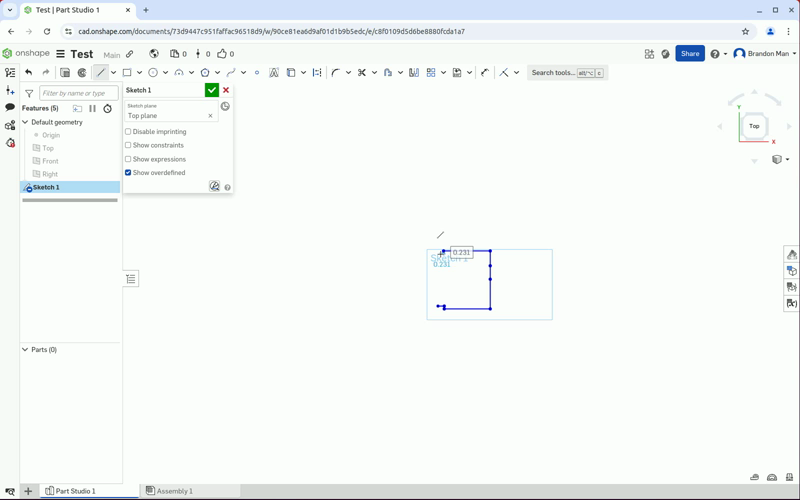
scroll(6)
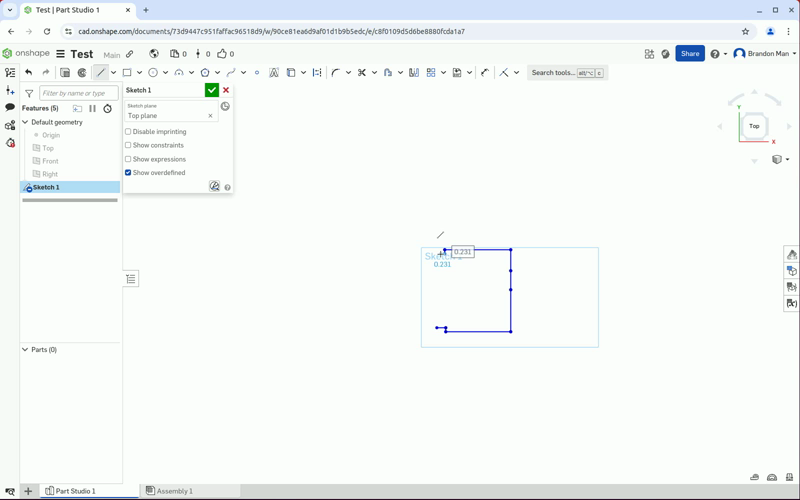
scroll(6)
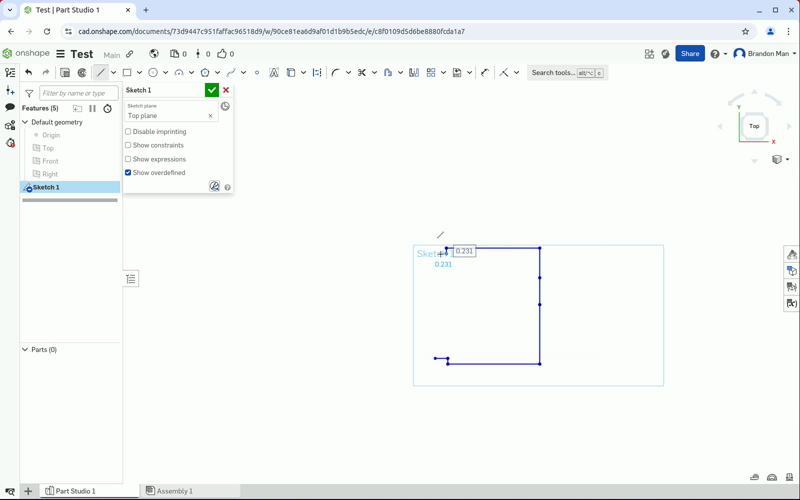
scroll(6)
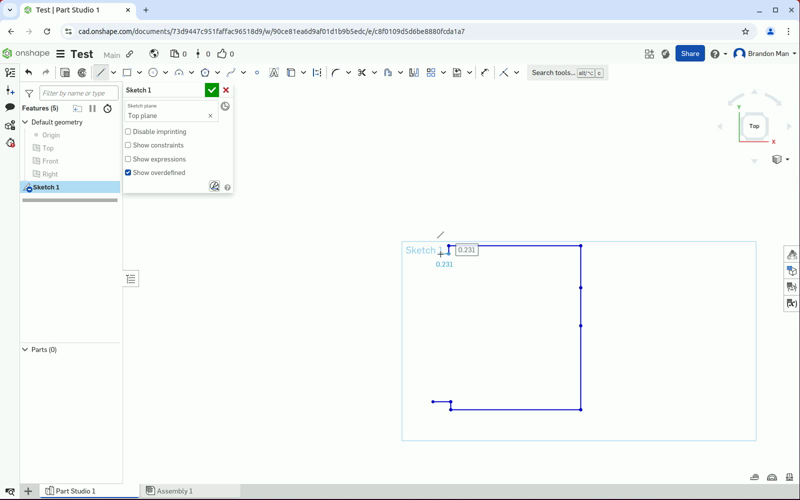
scroll(6)
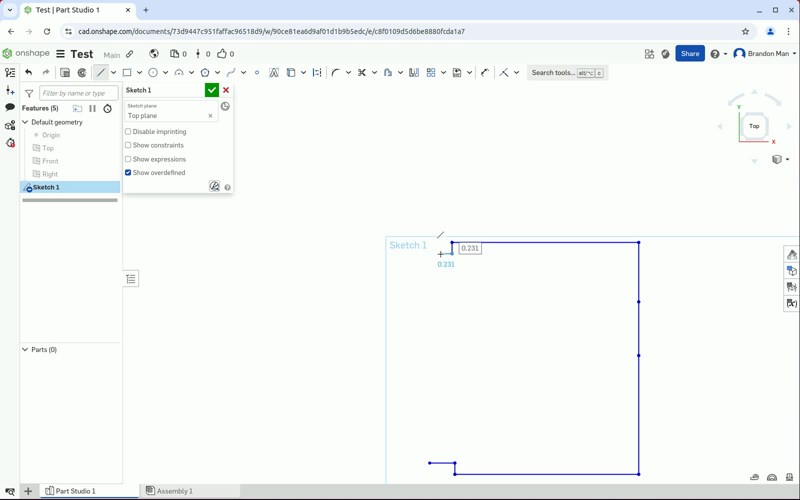
scroll(6)
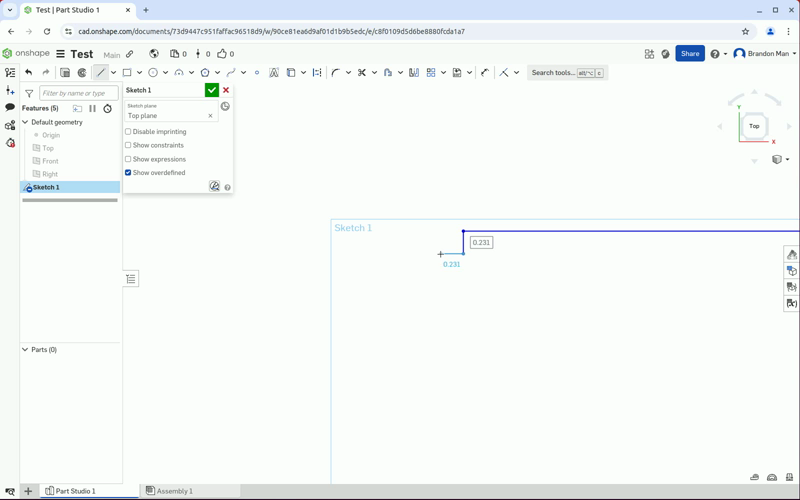
click(440, 253)
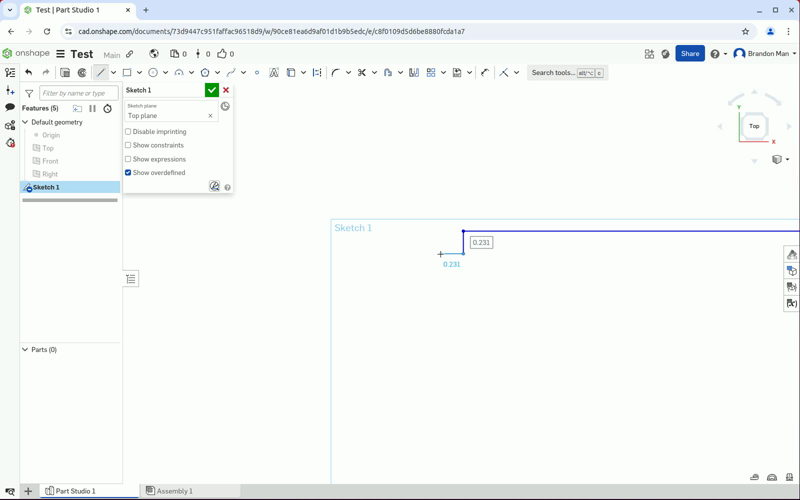
scroll(-6)
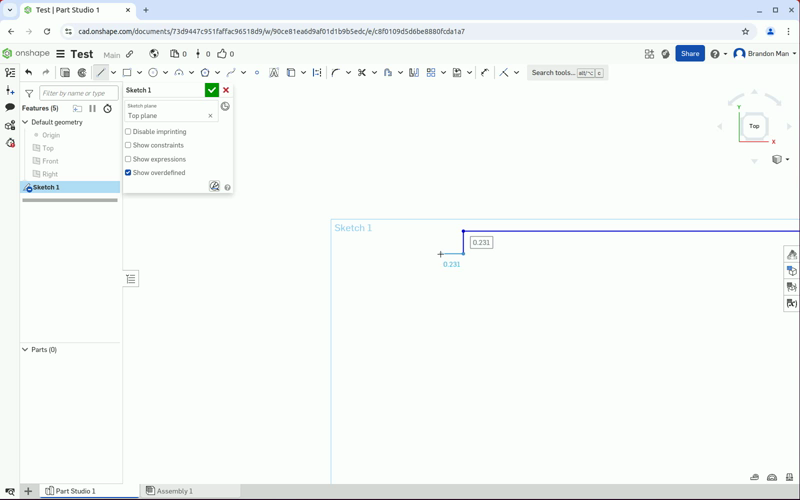
scroll(-6)
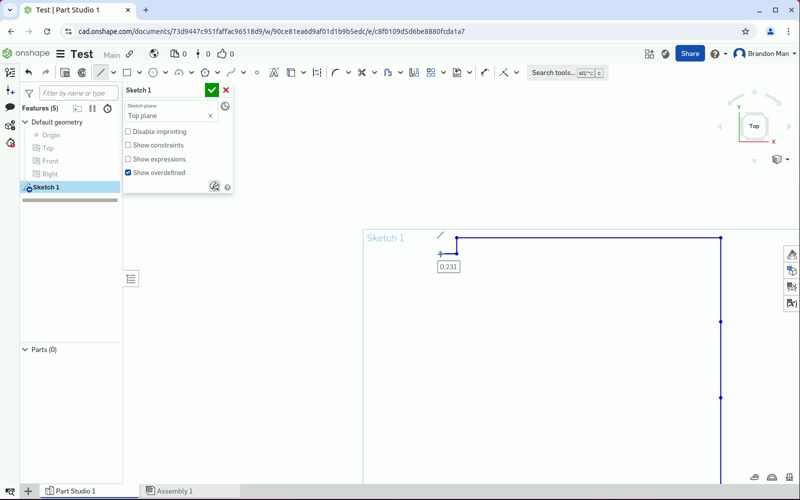
scroll(-6)
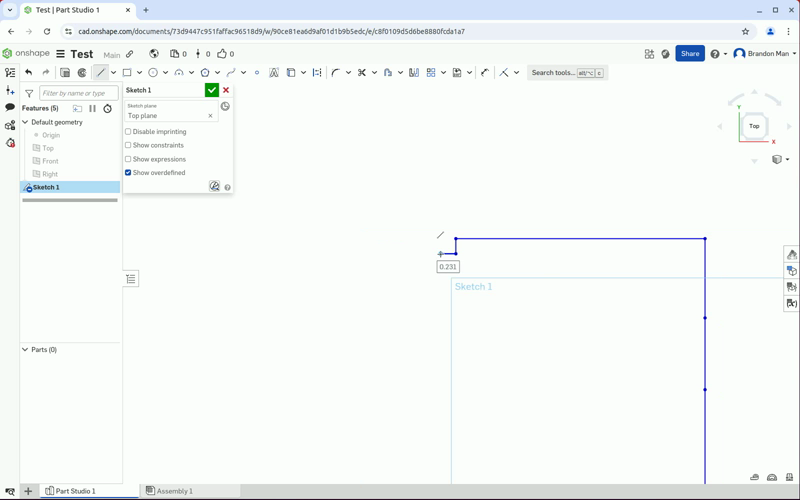
scroll(-6)
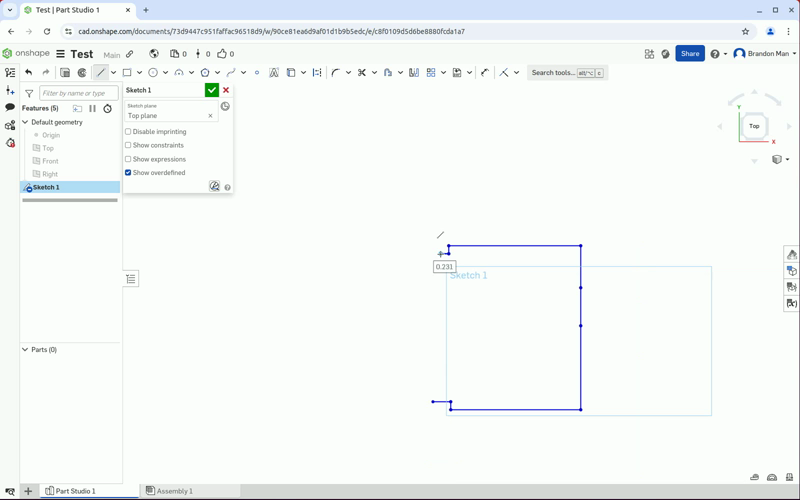
scroll(-6)
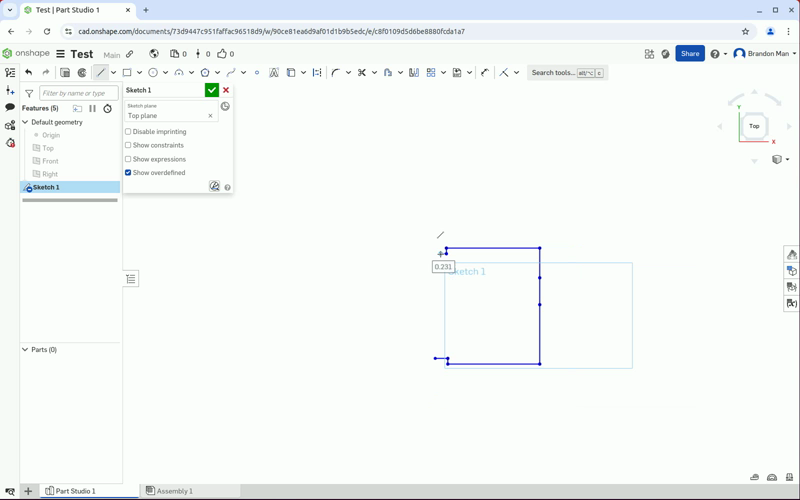
scroll(-6)
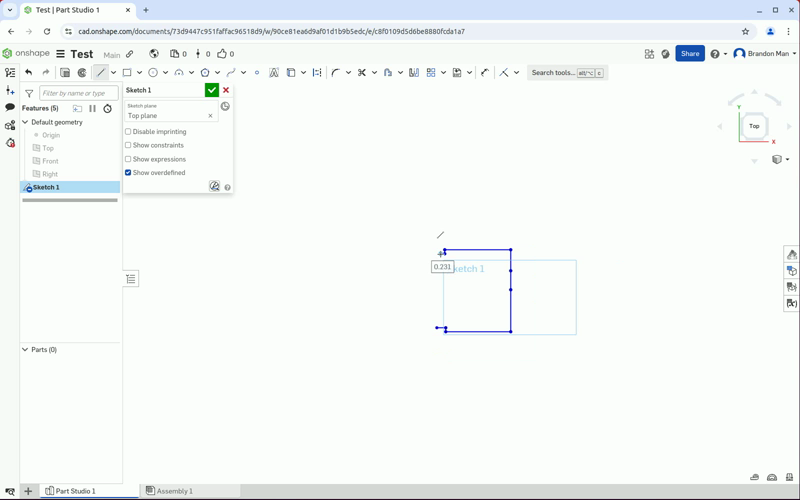
scroll(-6)
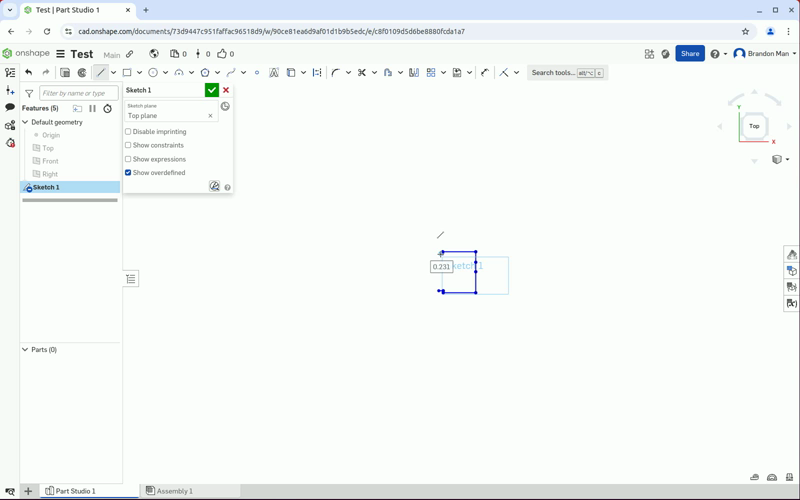
key_up(shift)
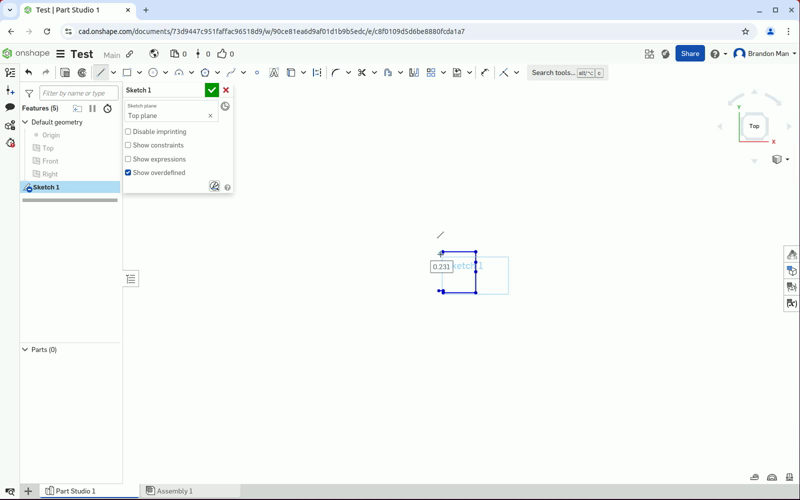
mouse_move(470, 253)
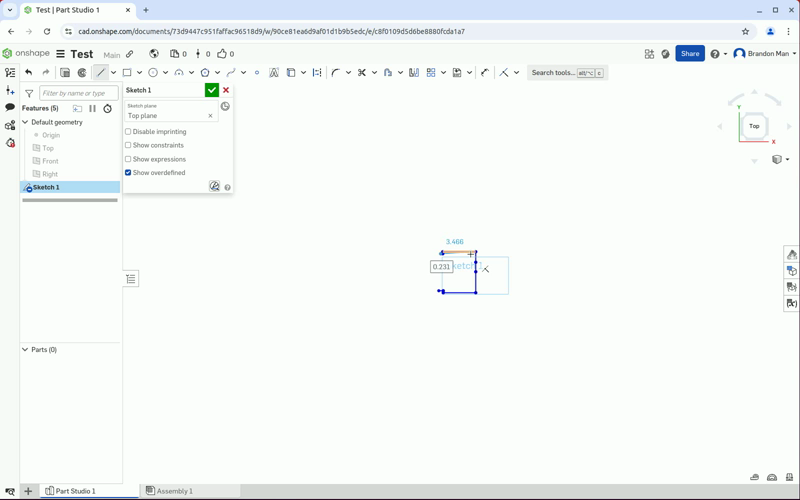
key_down(shift)
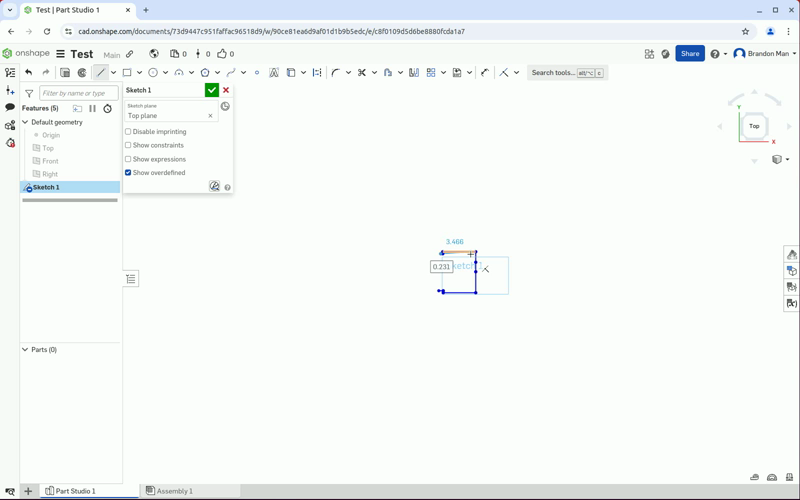
mouse_move(440, 291)
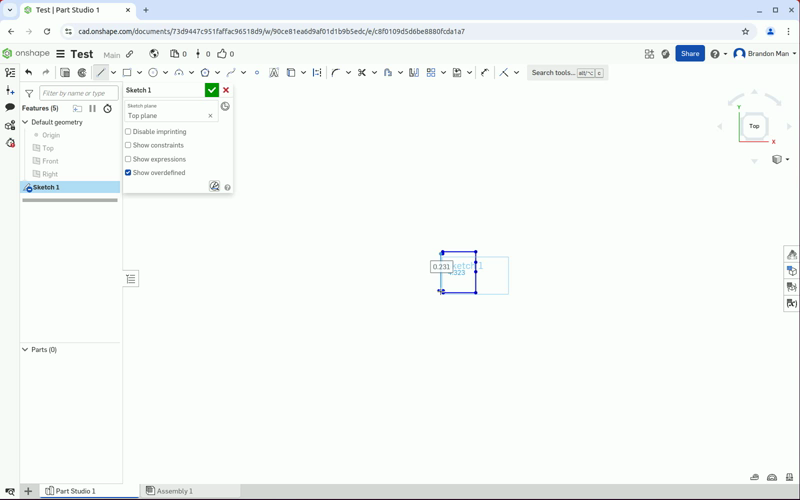
scroll(6)
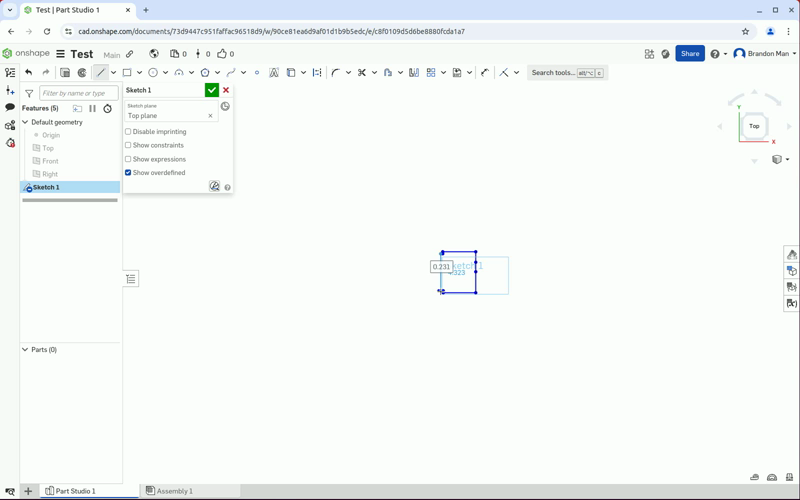
scroll(6)
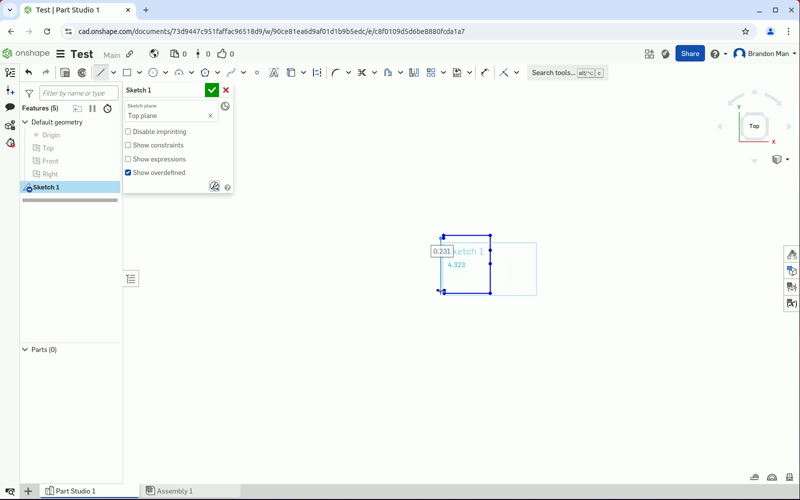
scroll(6)
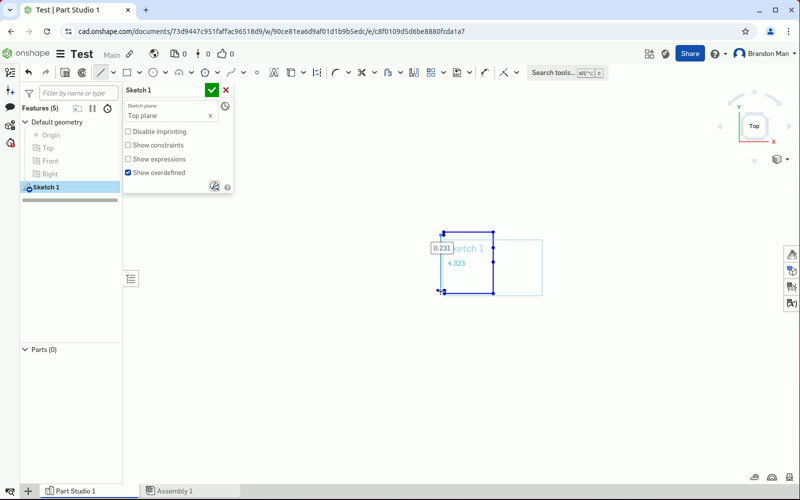
scroll(6)
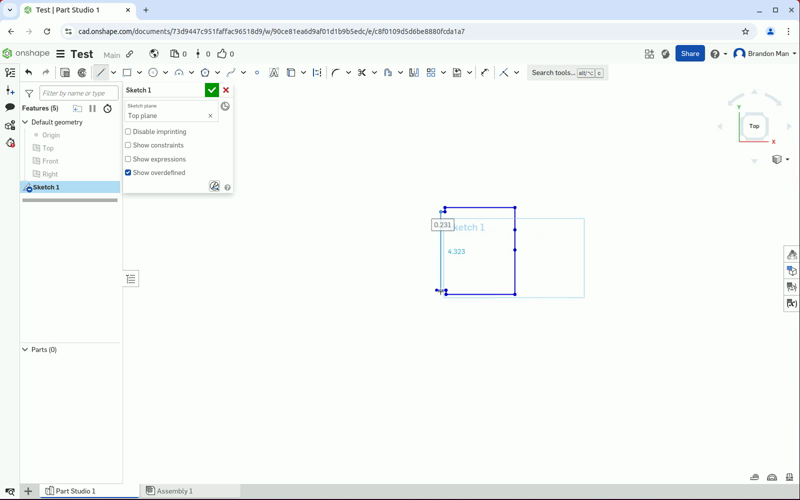
scroll(6)
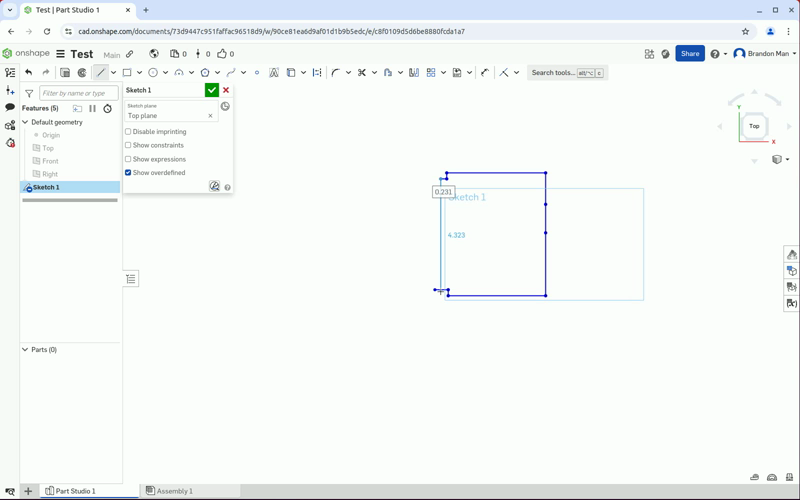
scroll(6)
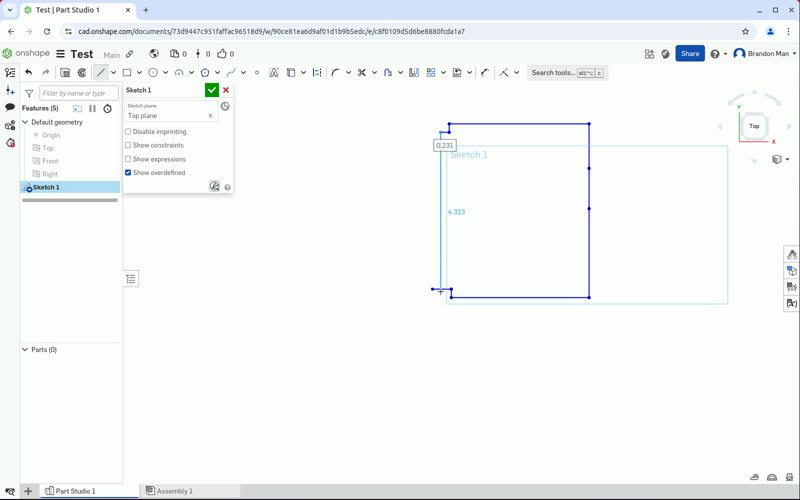
scroll(6)
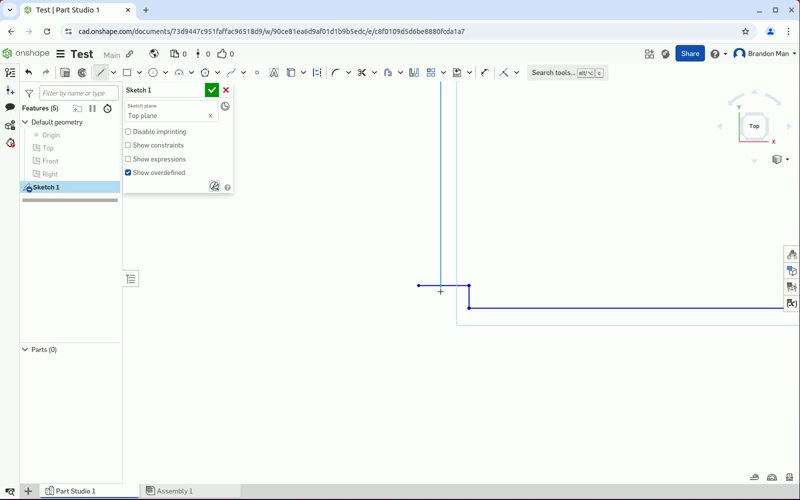
key_up(shift)
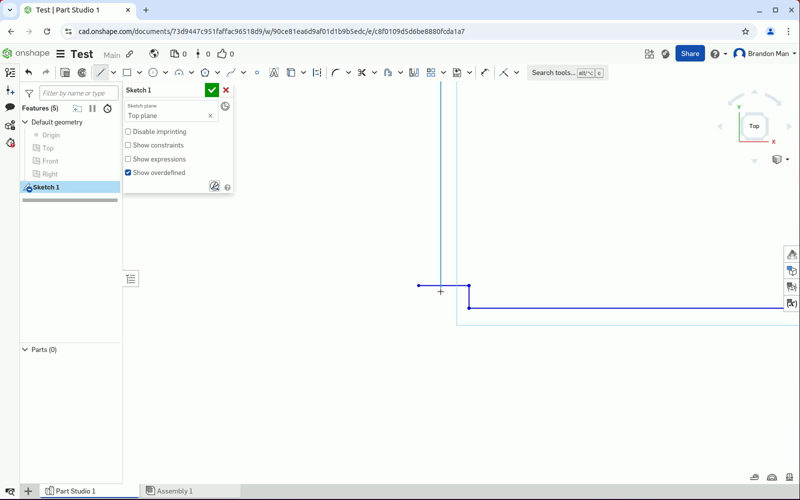
click(440, 291)
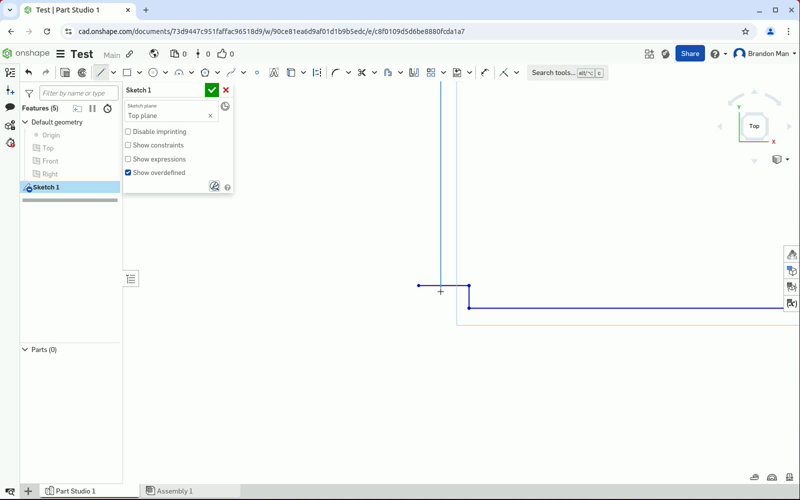
scroll(-6)
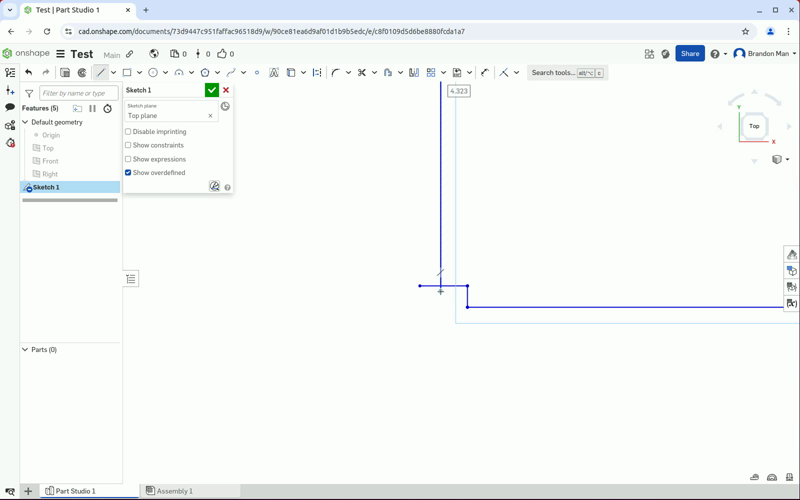
scroll(-6)
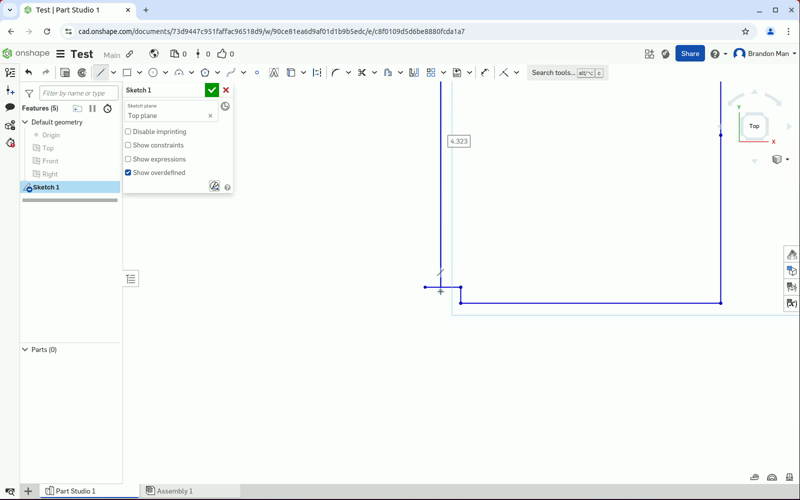
scroll(-6)
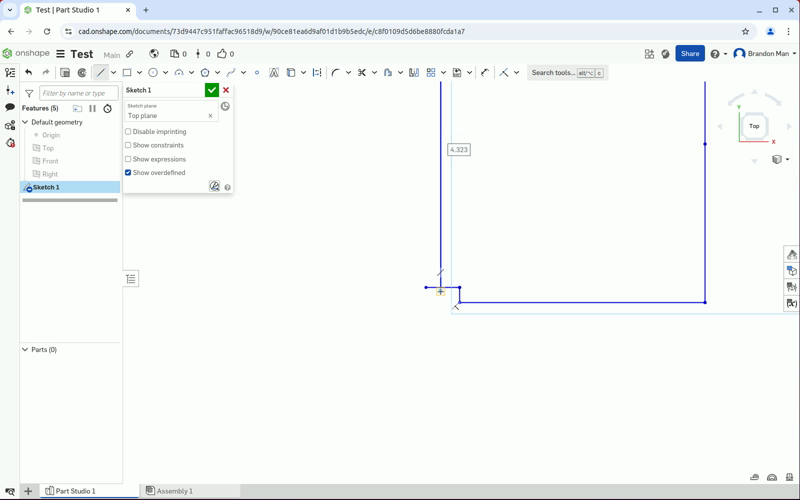
scroll(-6)
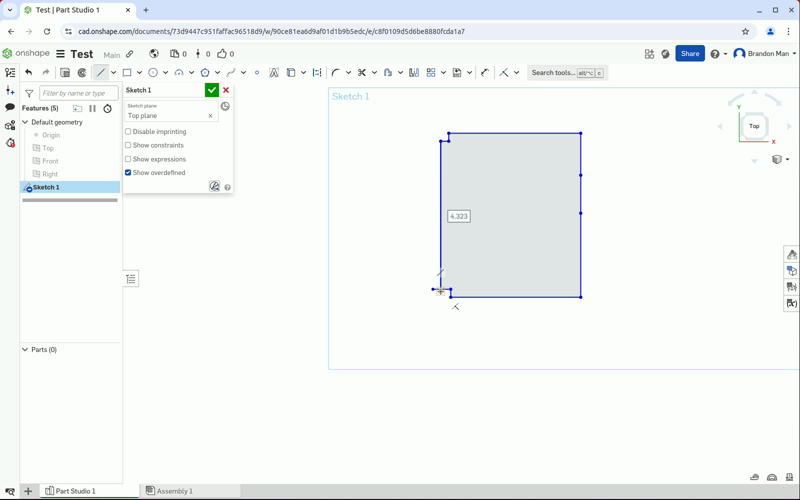
scroll(-6)
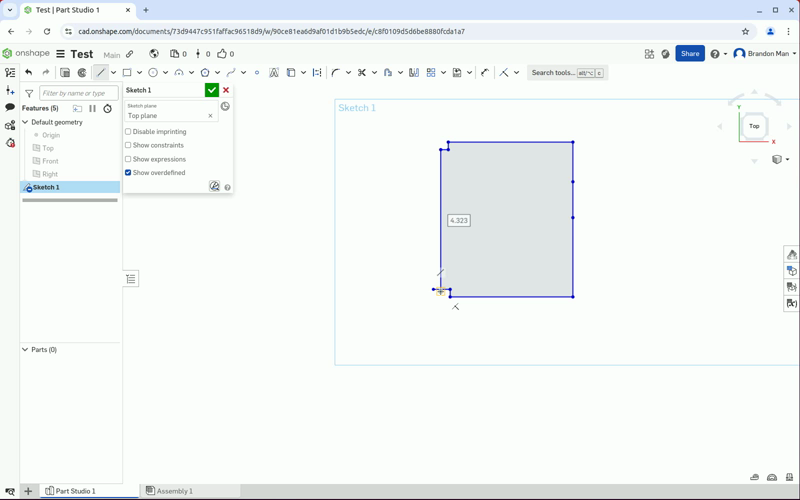
scroll(-6)
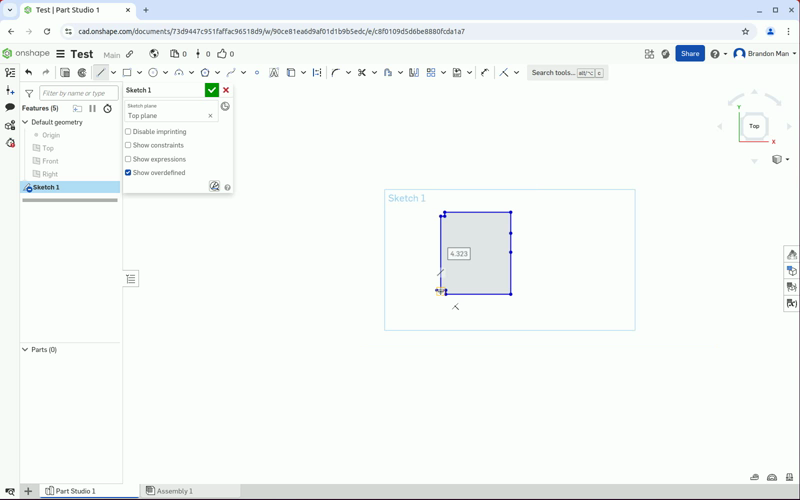
scroll(-6)
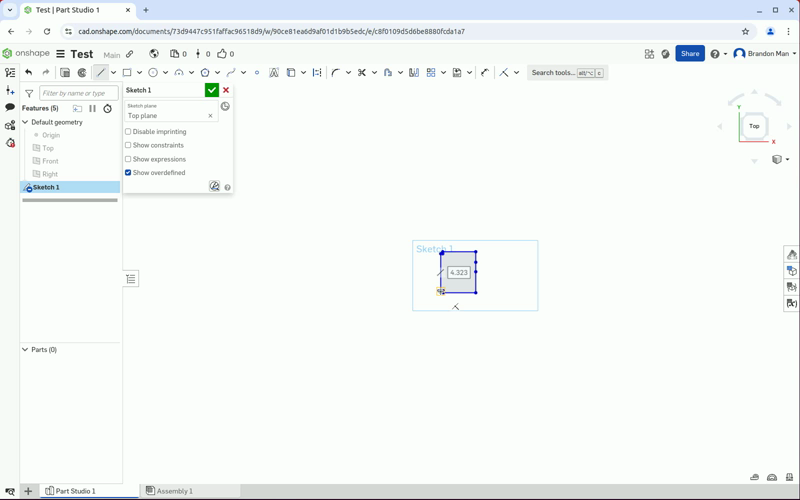
key(esc)
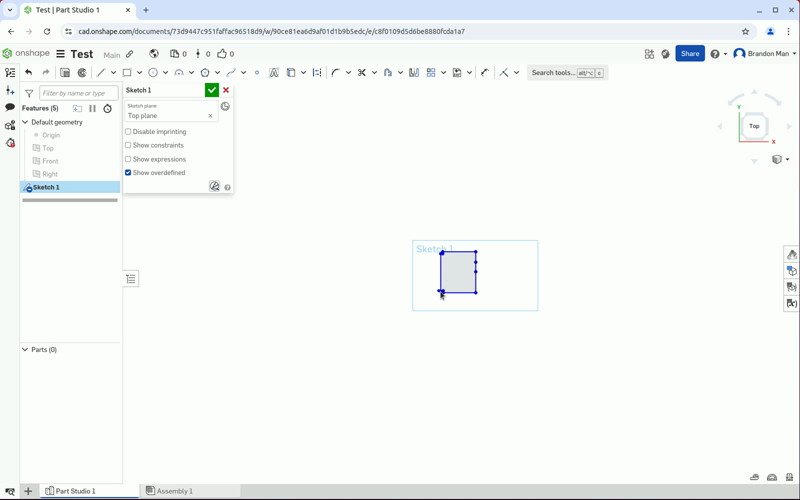
mouse_move(456, 253)
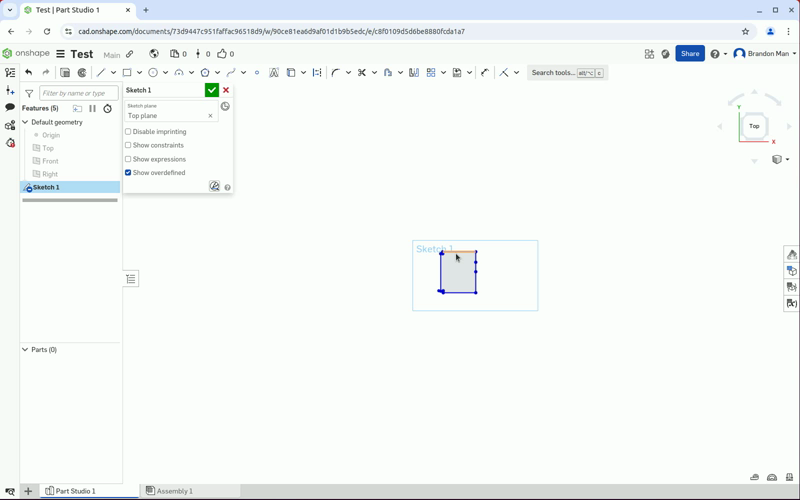
scroll(6)
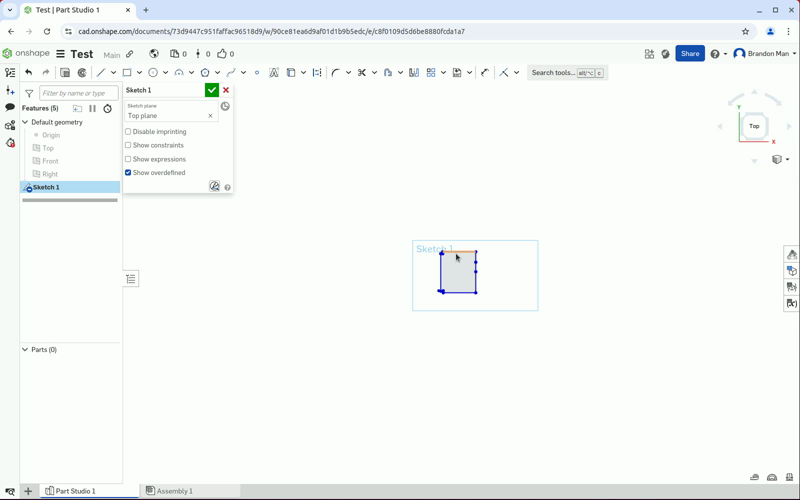
scroll(6)
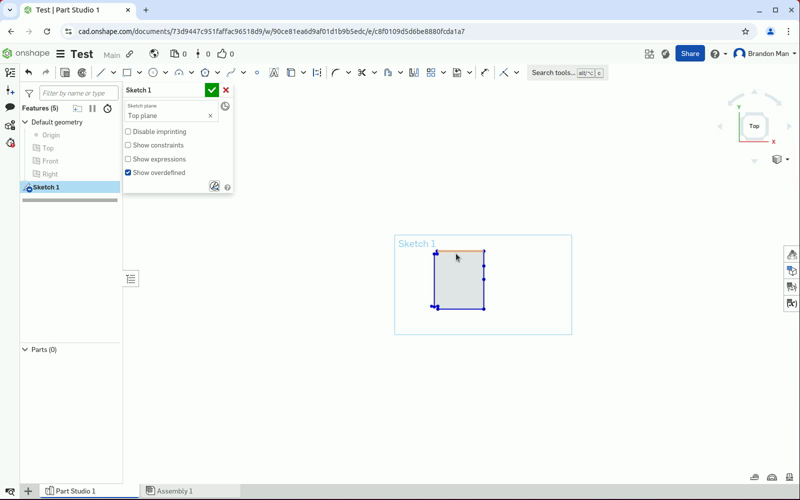
scroll(6)
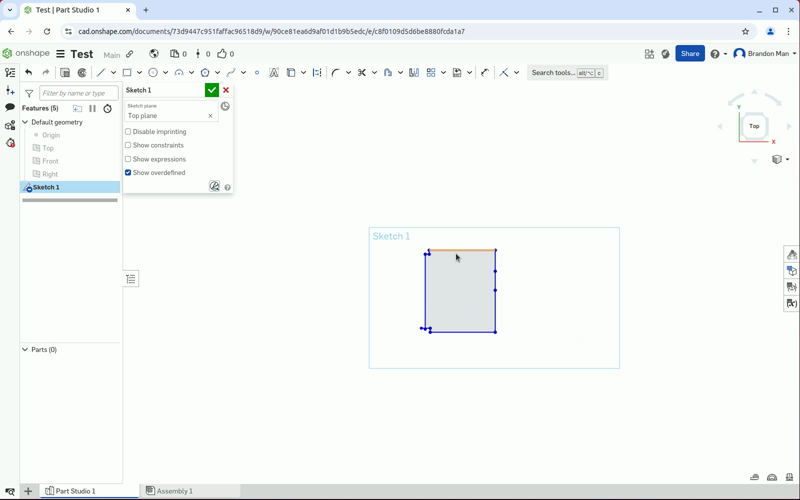
scroll(6)
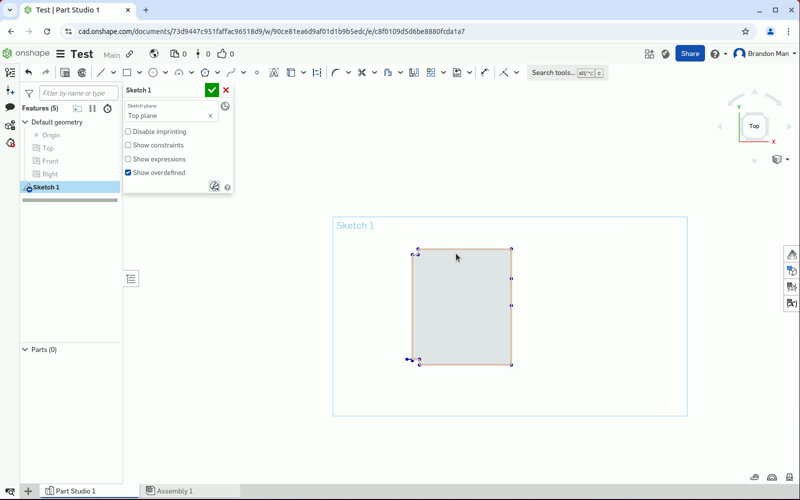
scroll(6)
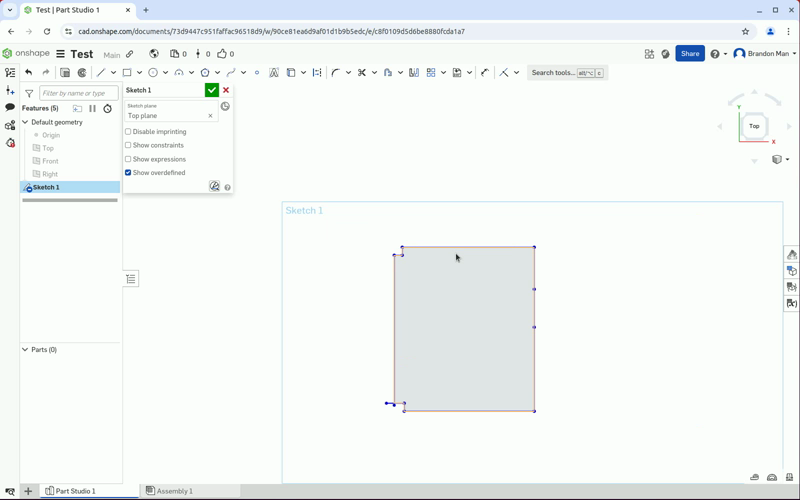
scroll(6)
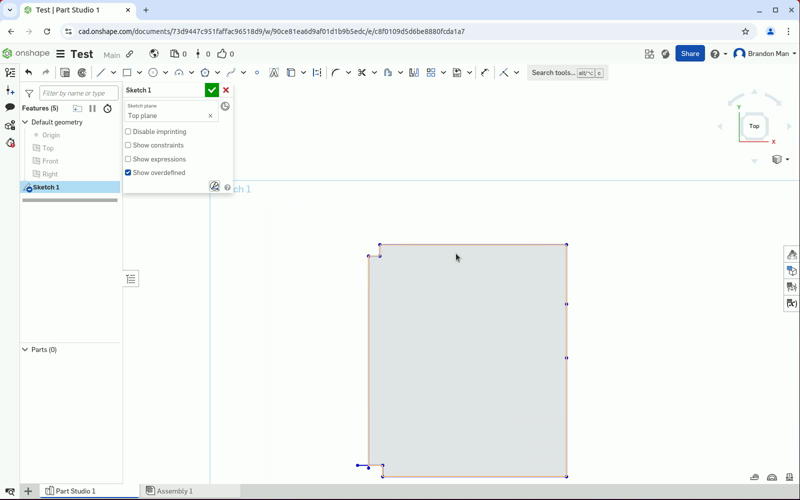
scroll(6)
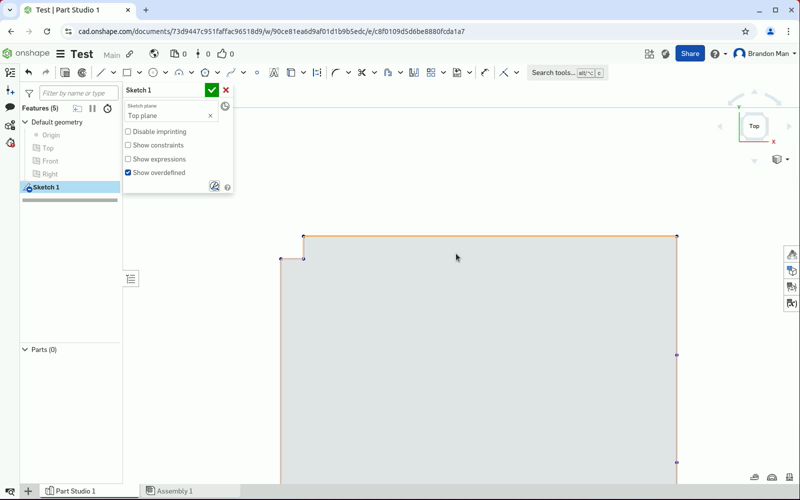
click(456, 253)
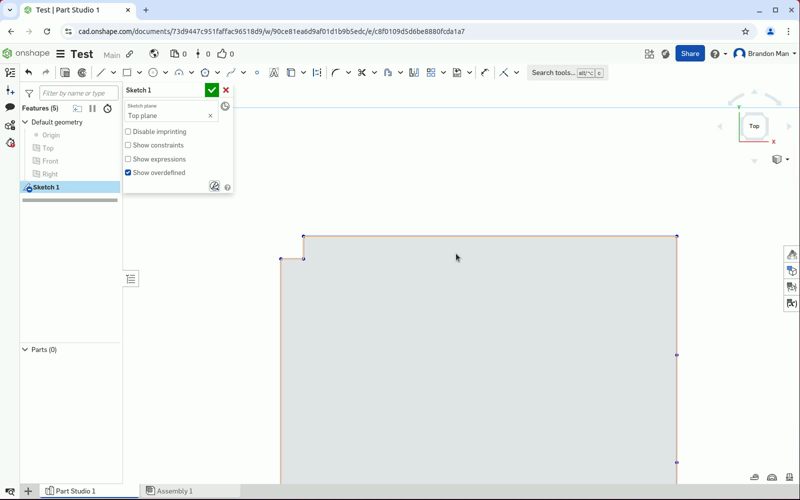
scroll(-6)
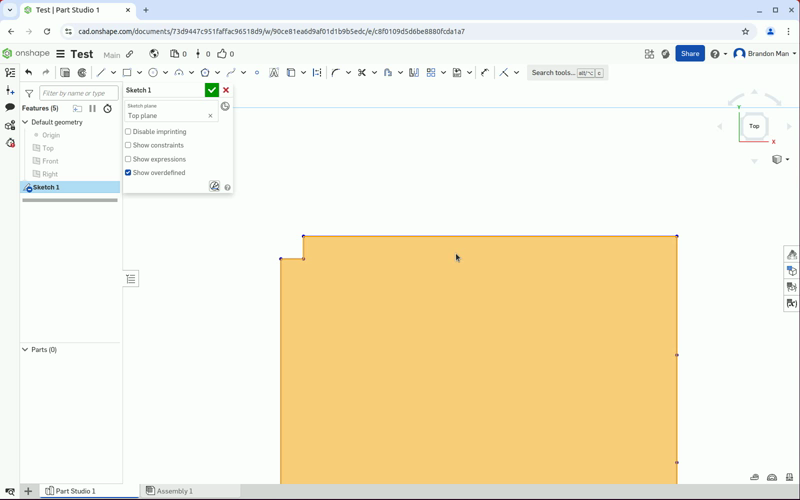
scroll(-6)
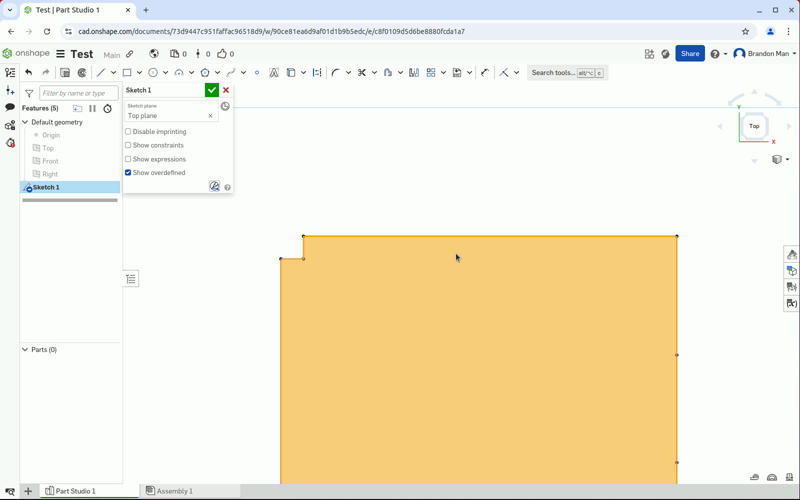
scroll(-6)
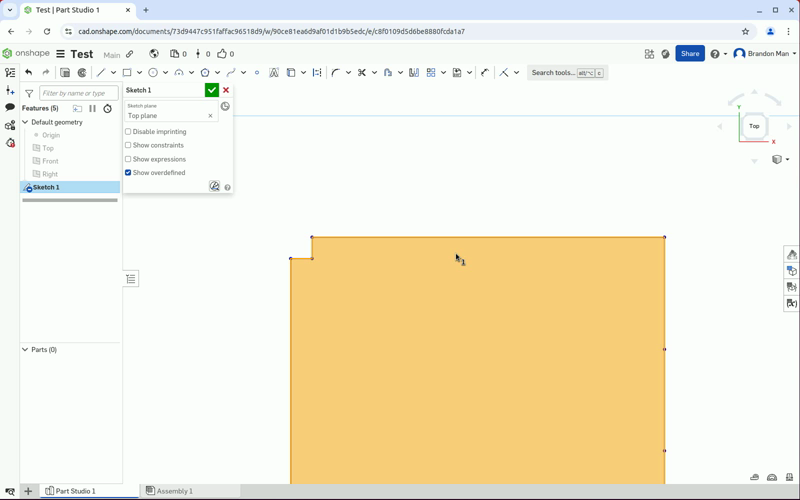
scroll(-6)
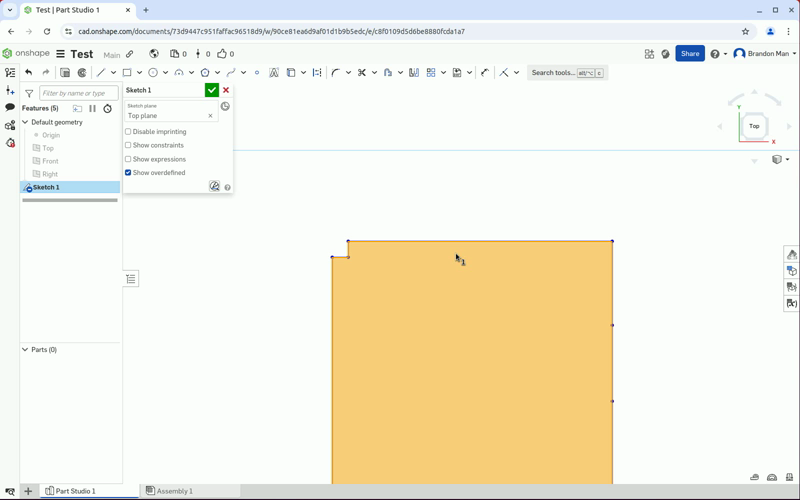
scroll(-6)
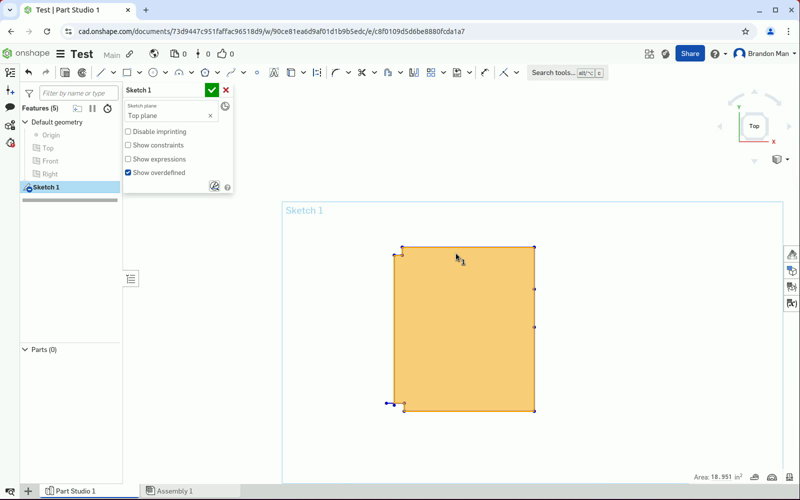
scroll(-6)
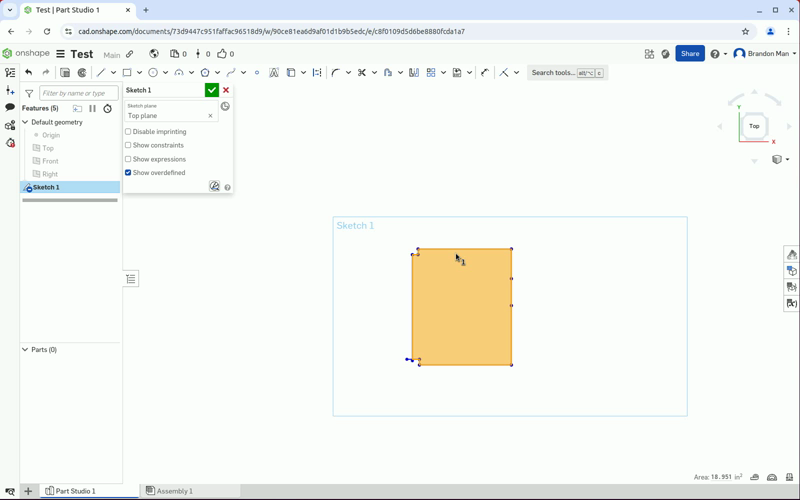
scroll(-6)
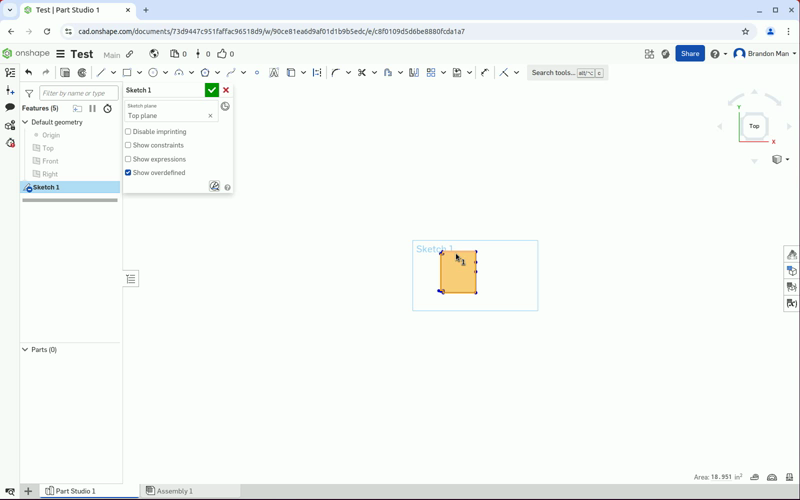
mouse_move(73, 352)
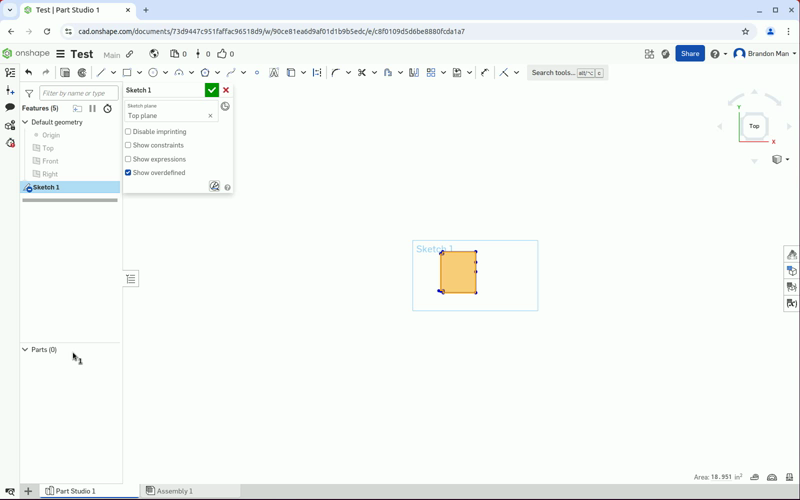
key(shift+y)
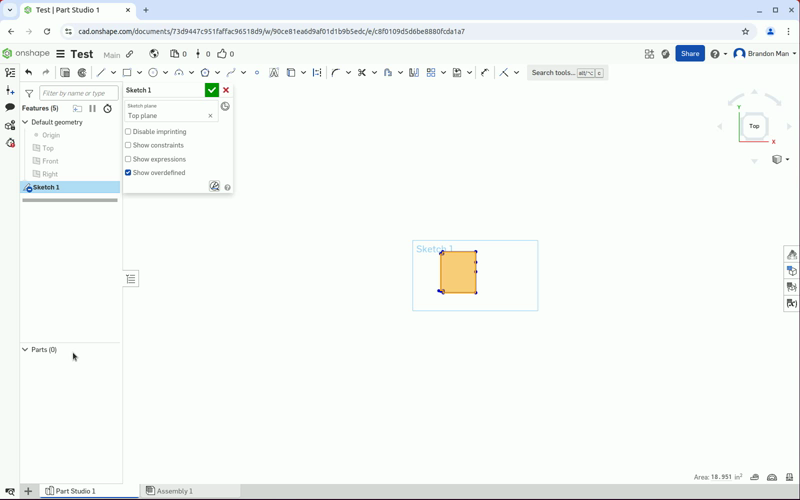
key(shift+e)
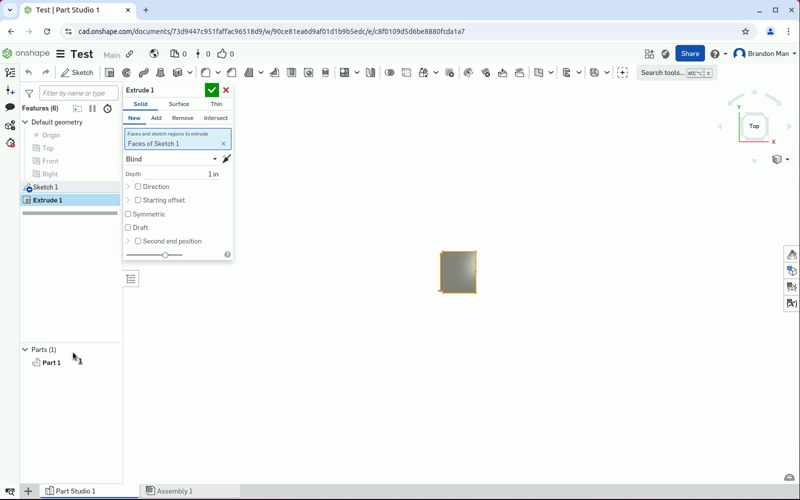
mouse_move(143, 106)
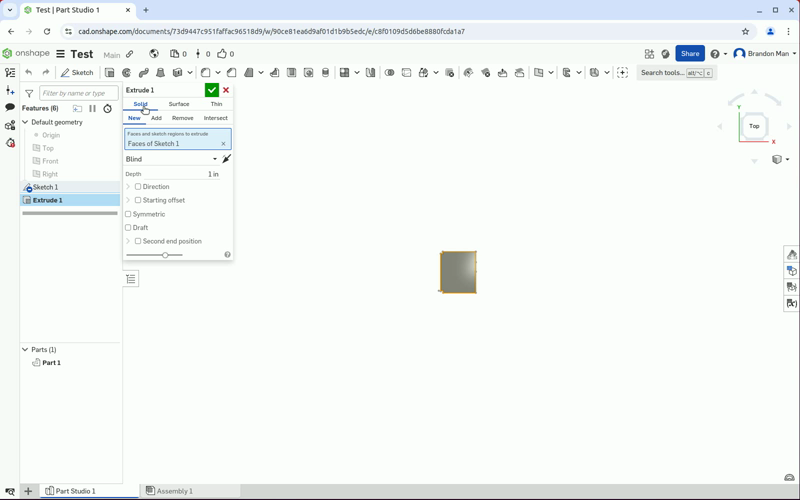
click(143, 106)
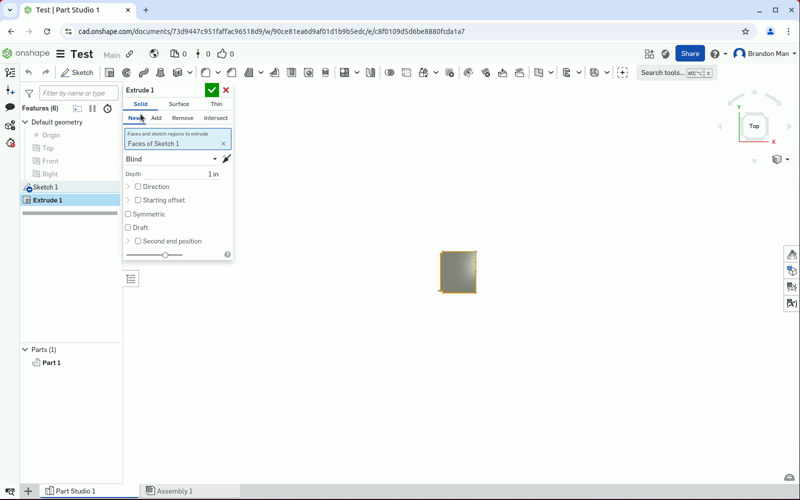
mouse_move(137, 120)
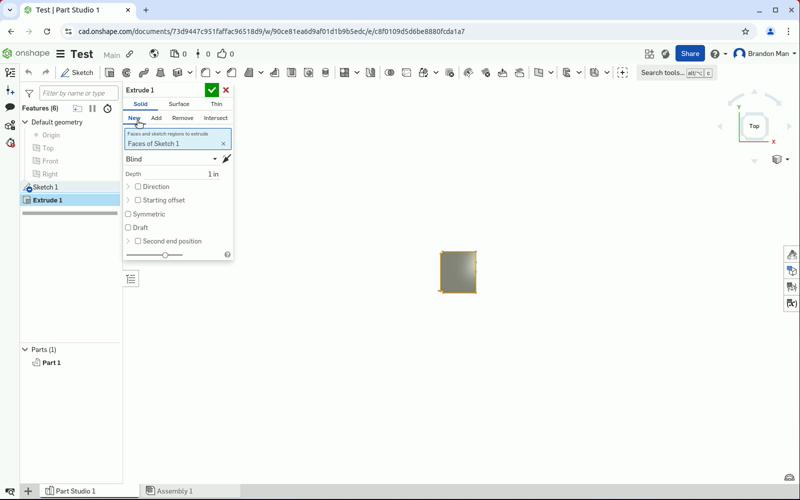
click(137, 120)
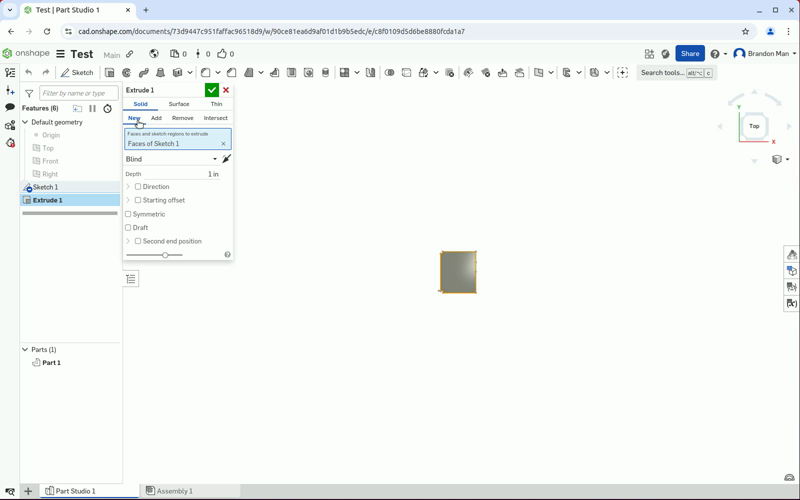
key(tab, 4)
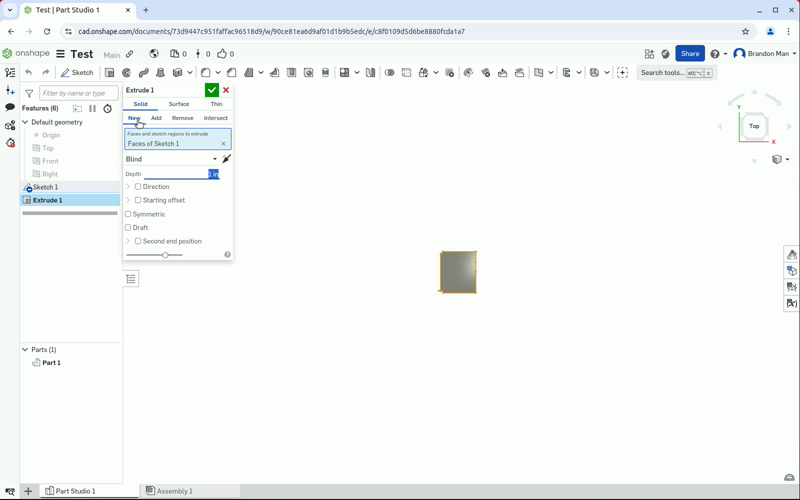
text(-0.241)
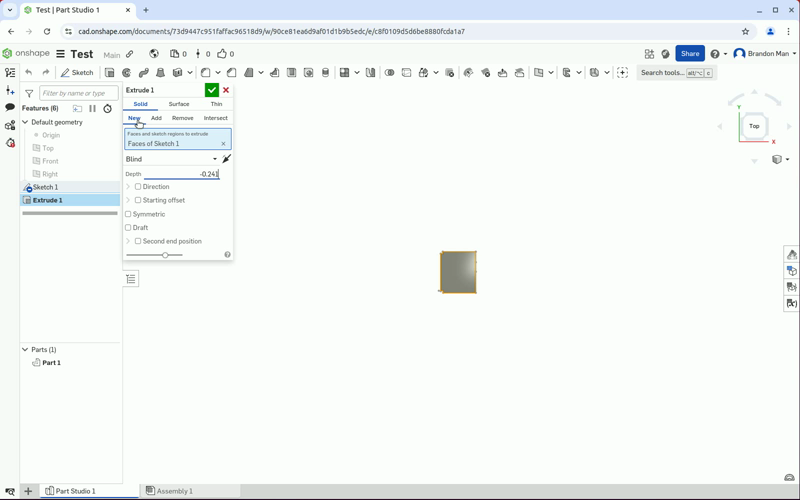
key(enter)
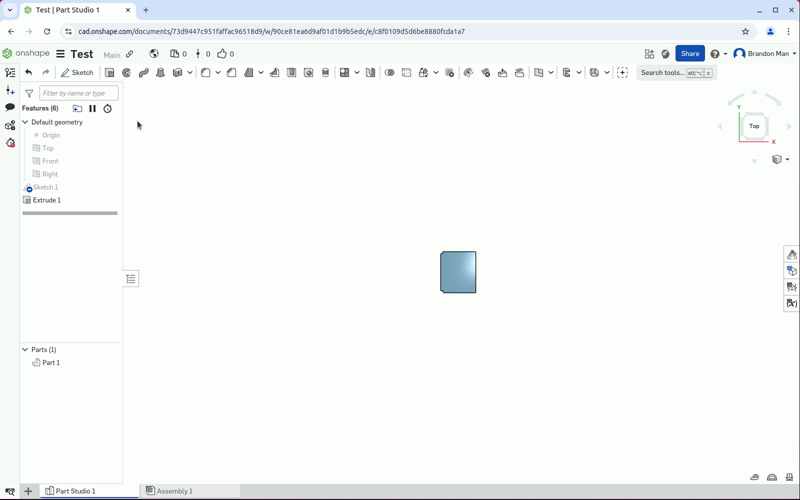
key(shift+h)
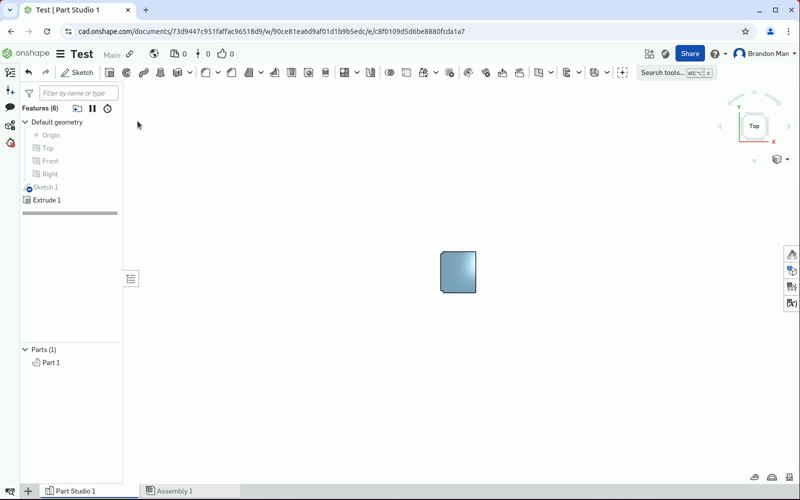
key(shift+h)
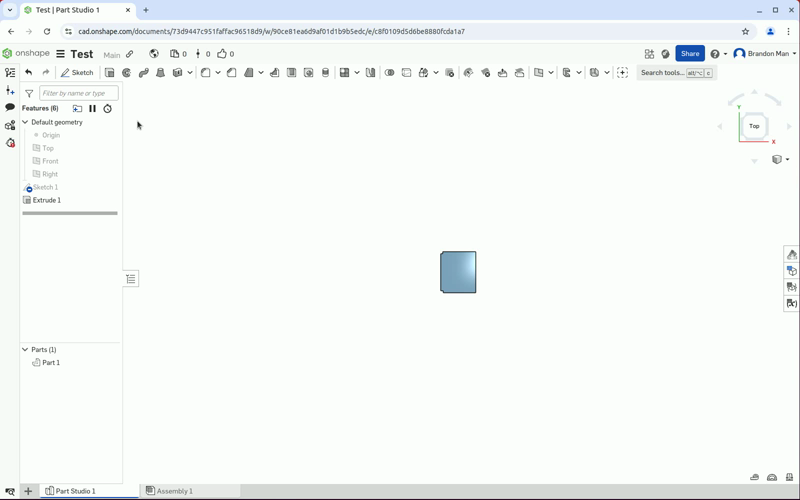
mouse_move(73, 189)
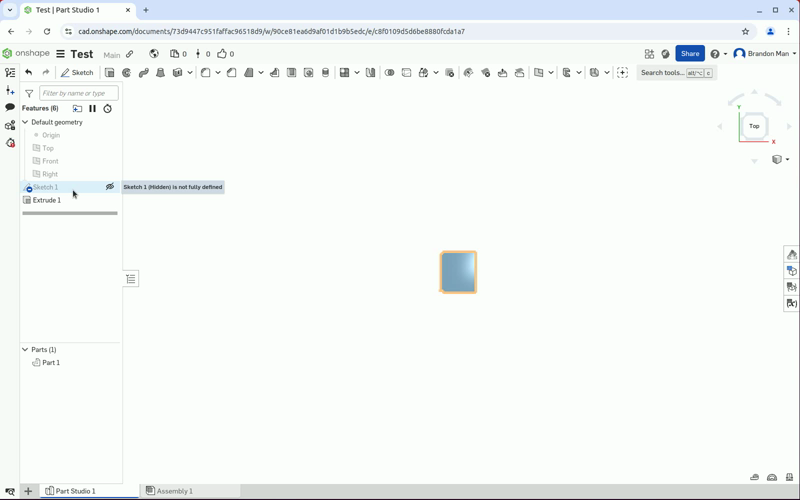
click(73, 189)
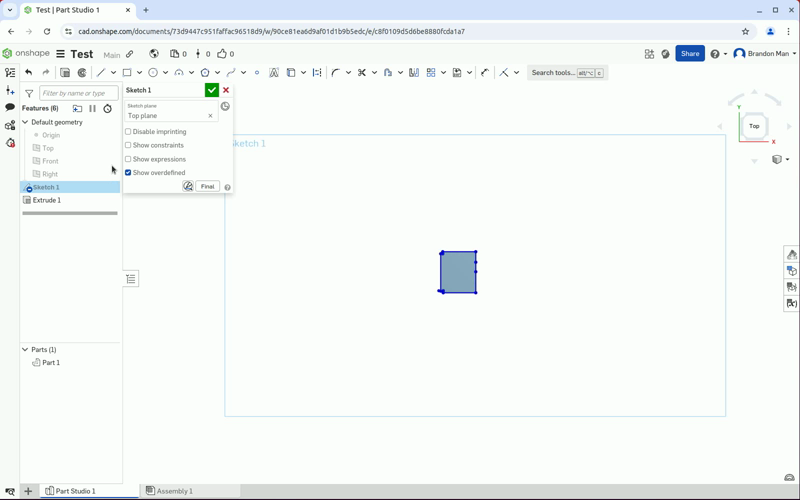
mouse_move(229, 92)
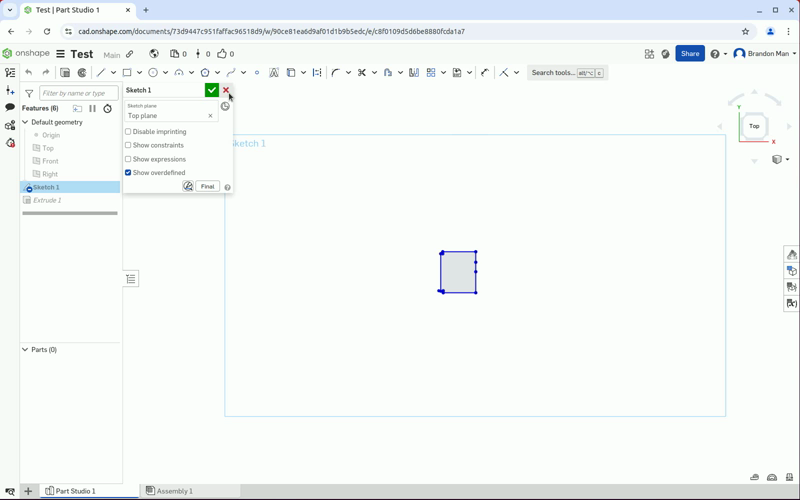
click(229, 92)
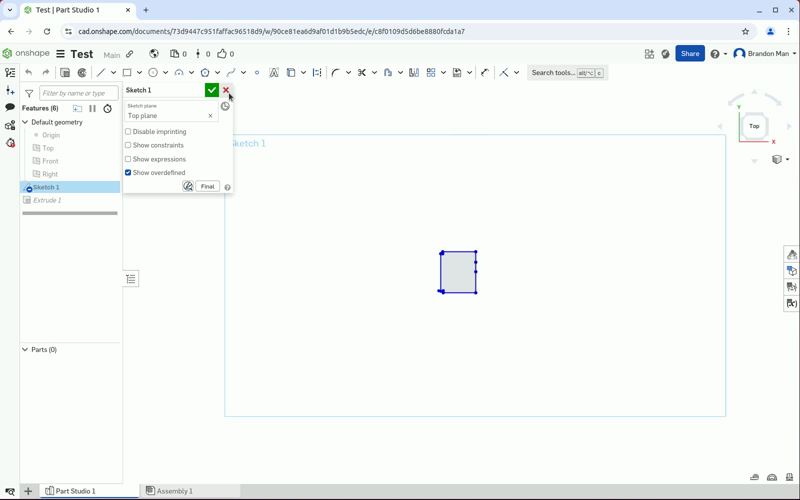
key(shift+s)
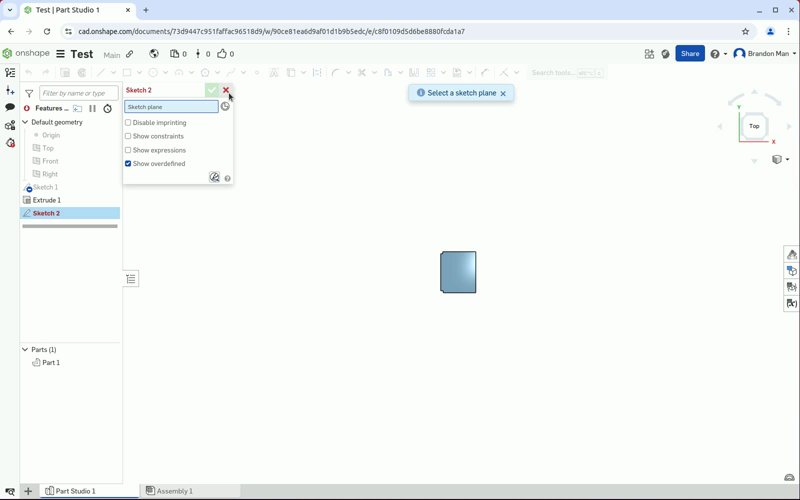
mouse_move(73, 150)
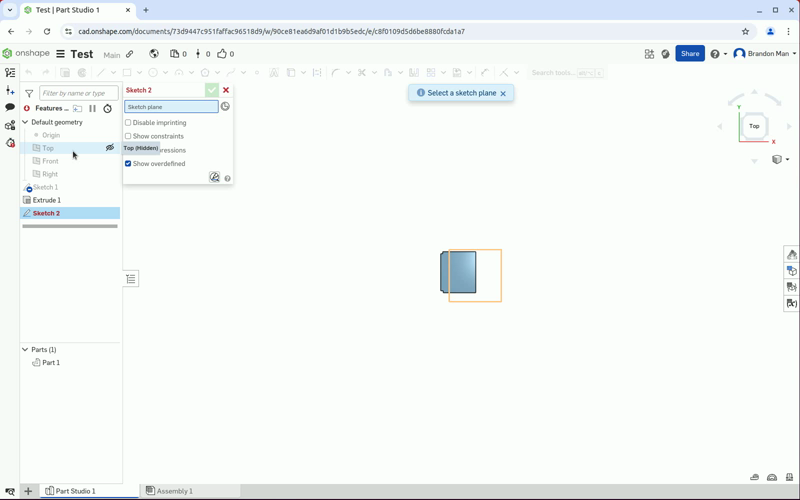
click(73, 150)
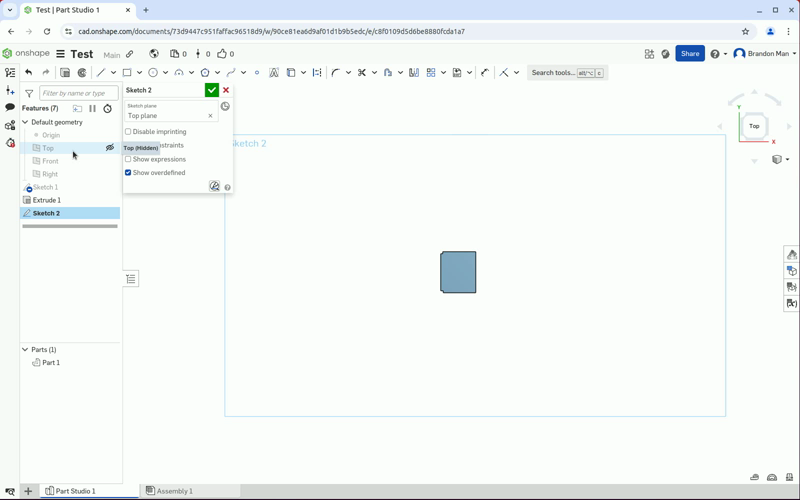
mouse_move(73, 352)
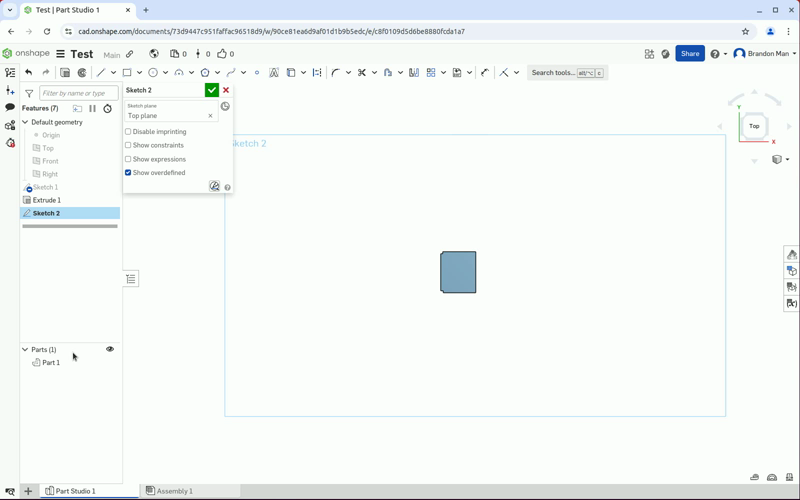
key(y)
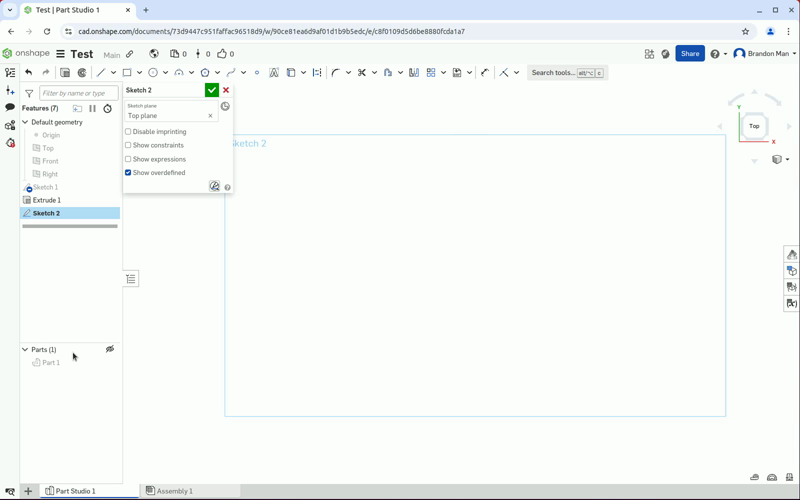
key(l)
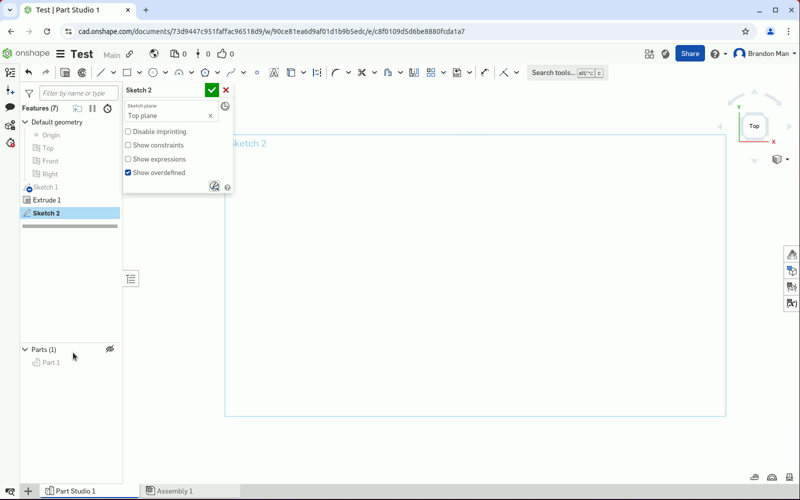
key_down(shift)
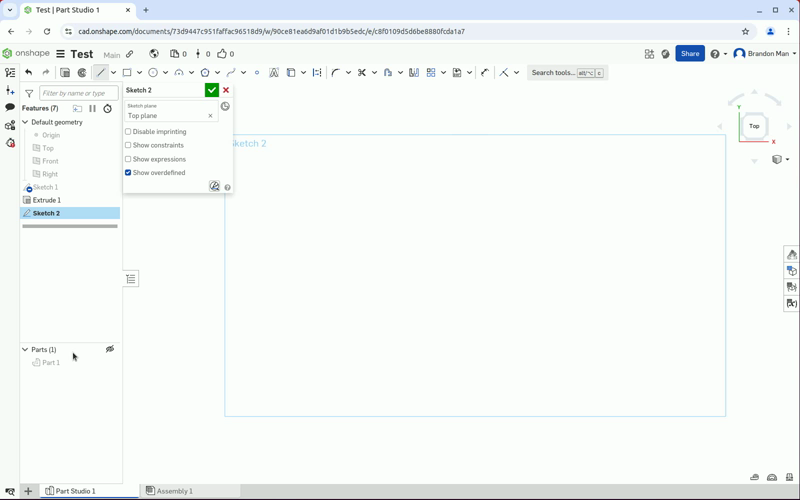
mouse_move(349, 275)
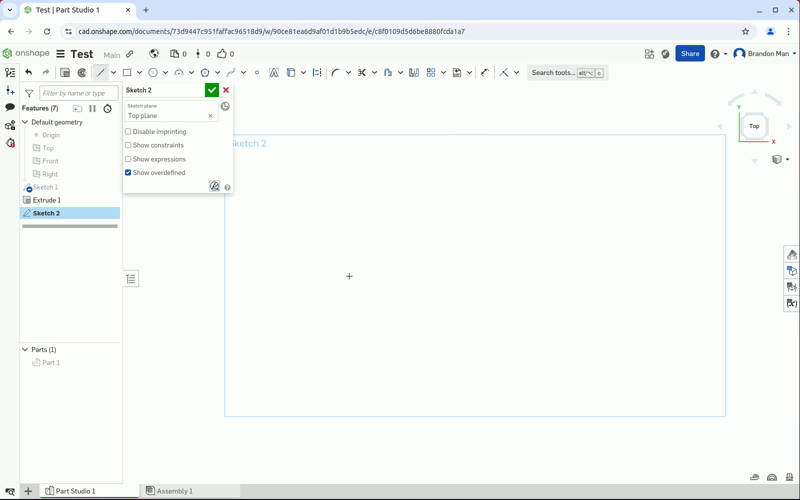
click(349, 275)
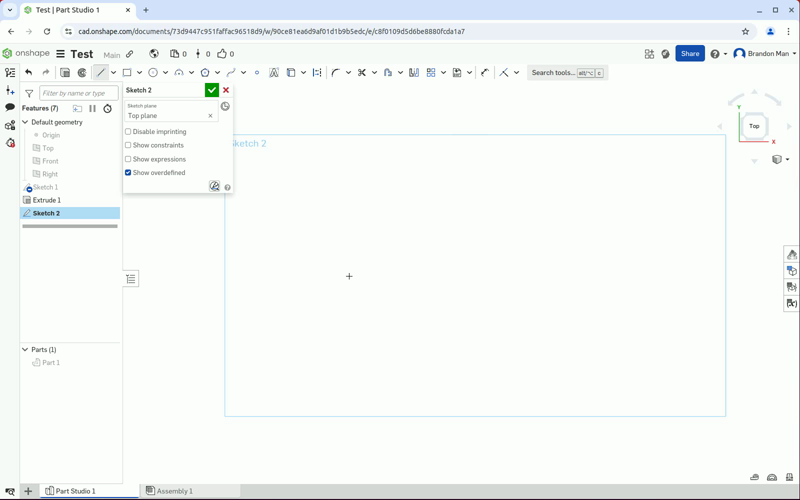
key_up(shift)
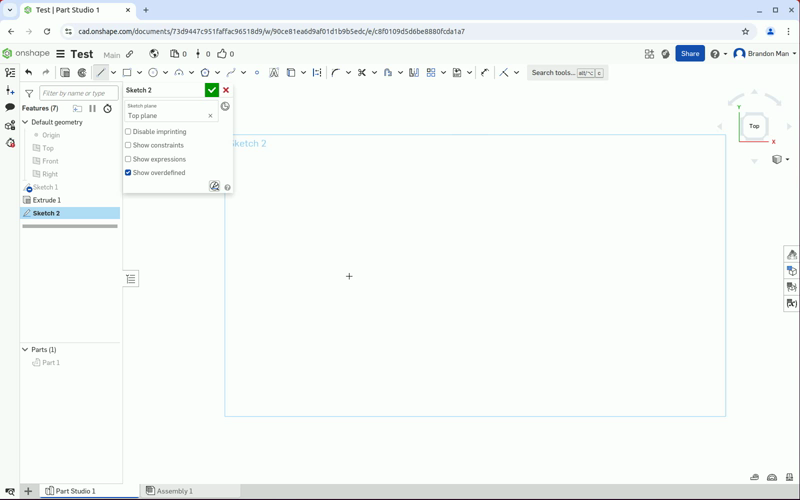
key_down(shift)
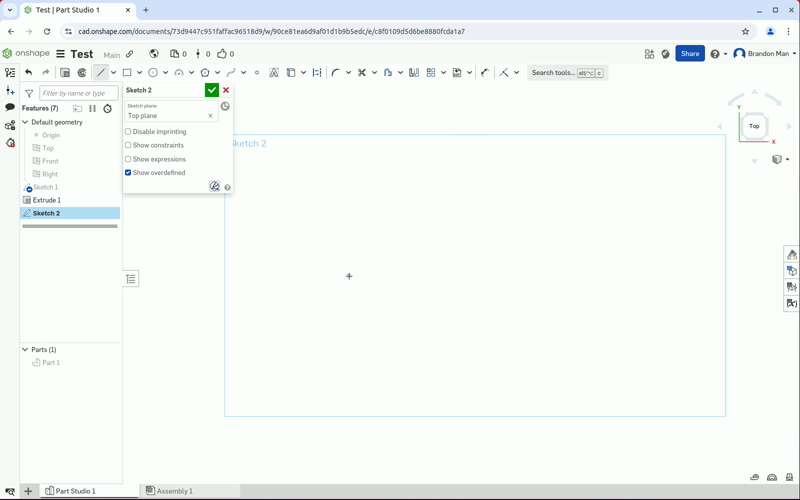
mouse_move(379, 275)
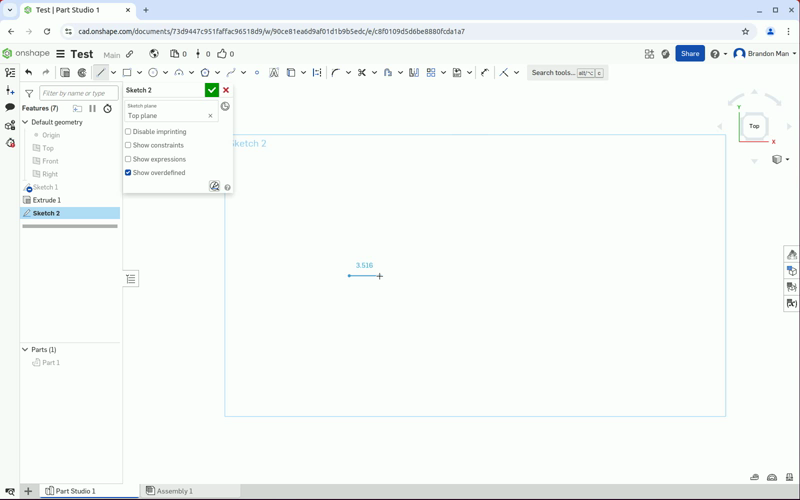
mouse_move(369, 275)
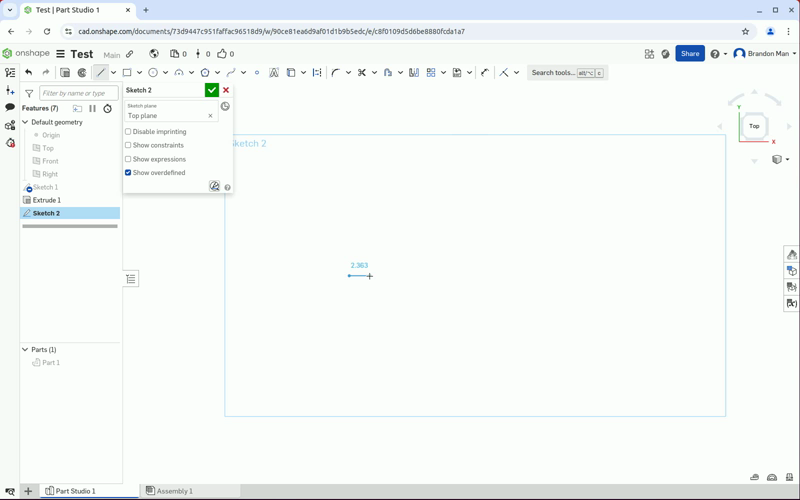
click(369, 275)
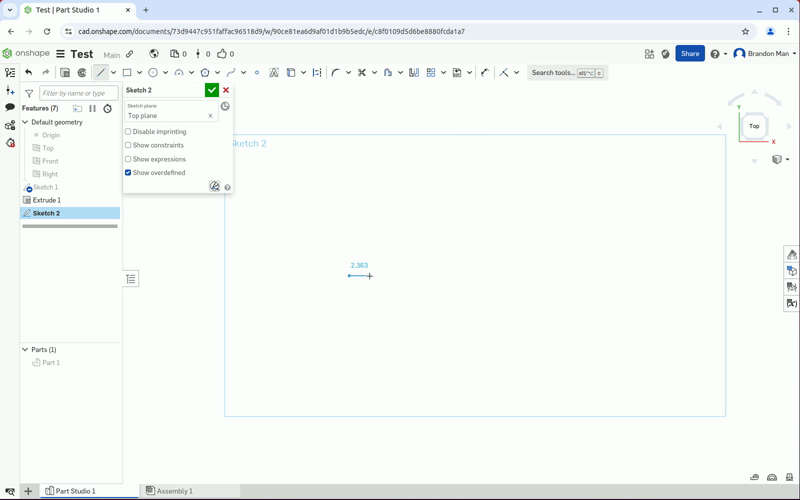
key_up(shift)
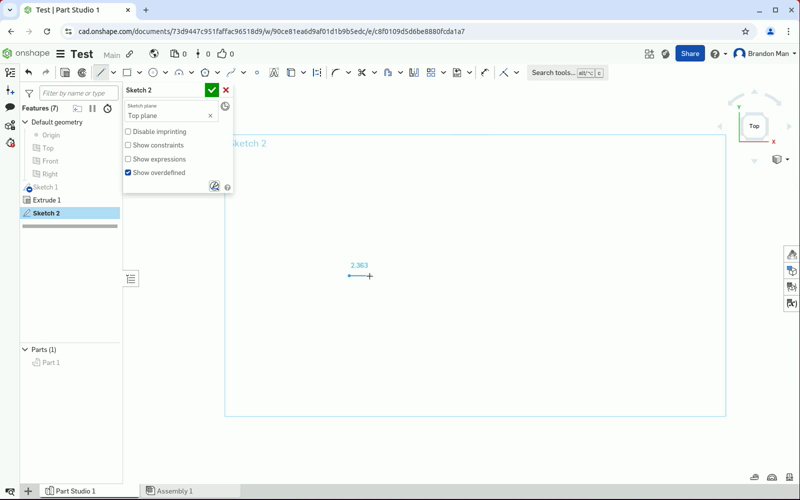
key_down(shift)
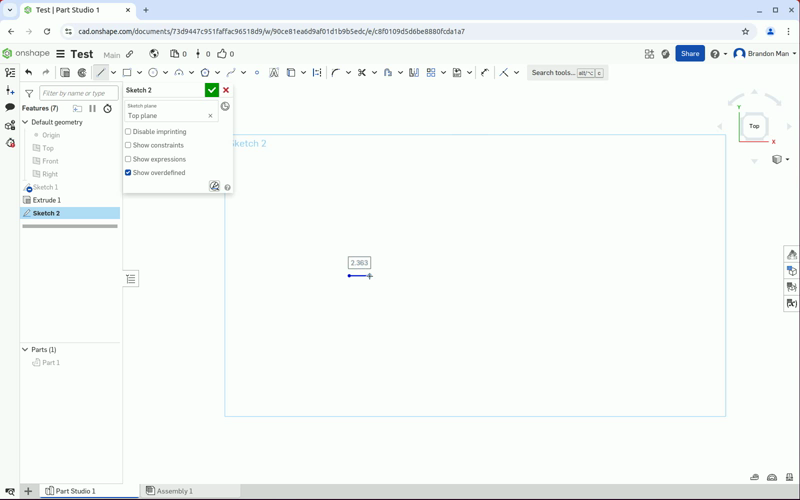
mouse_move(399, 275)
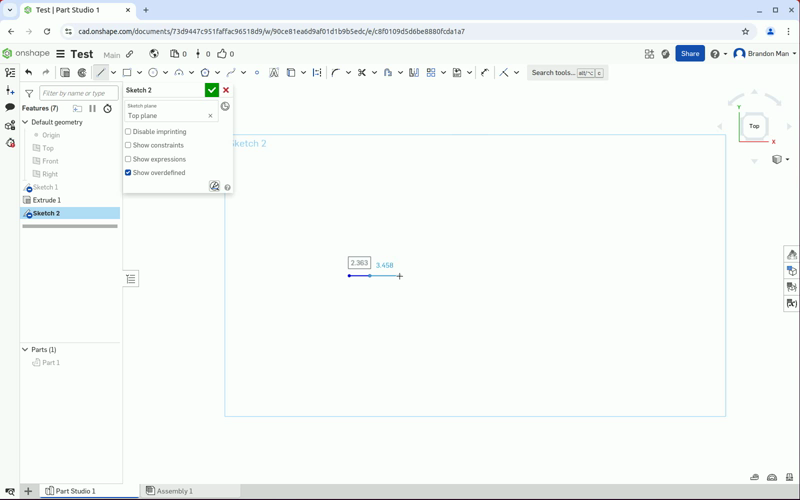
mouse_move(369, 234)
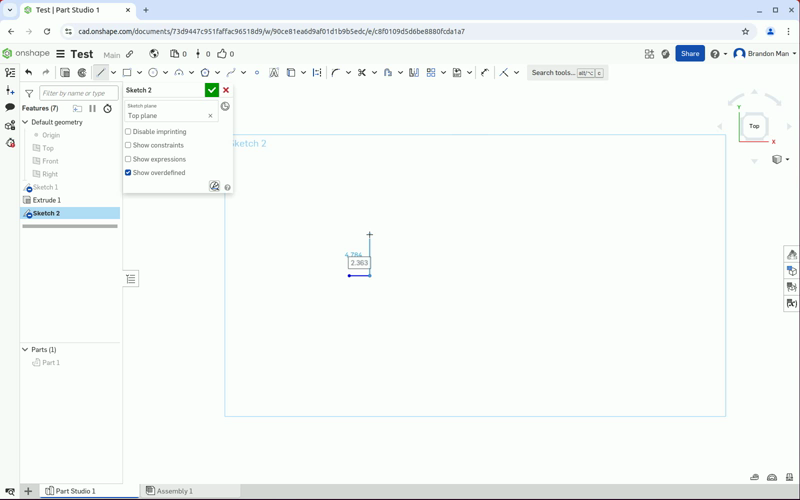
click(369, 234)
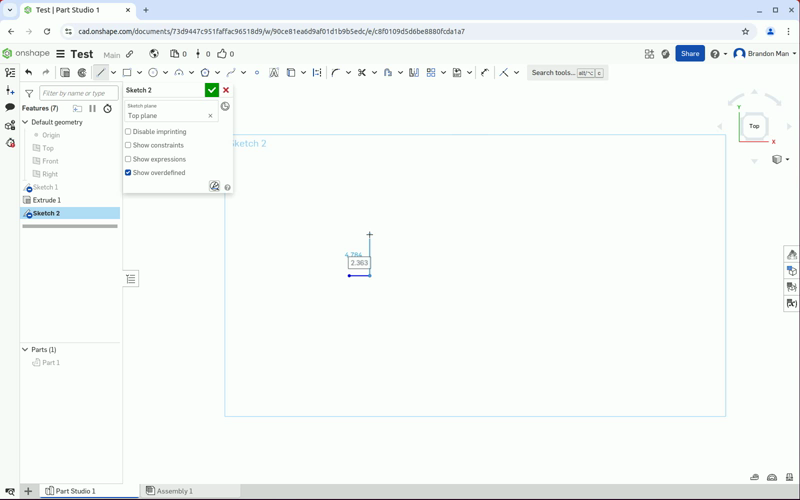
key_up(shift)
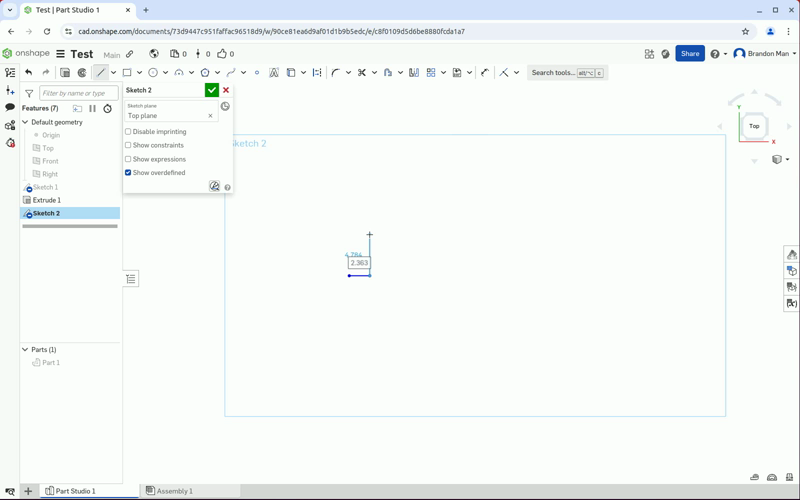
key_down(shift)
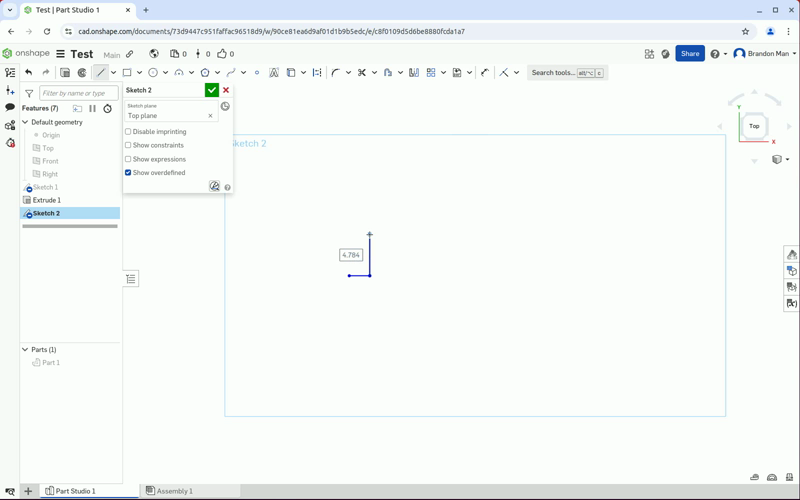
mouse_move(399, 234)
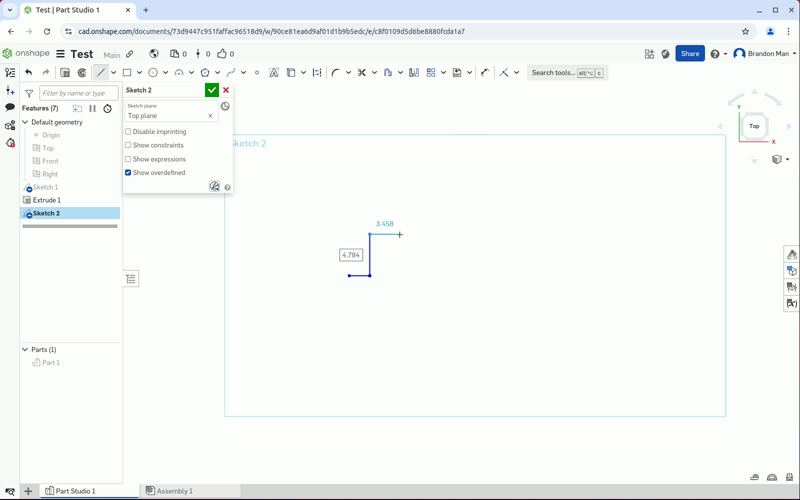
mouse_move(349, 234)
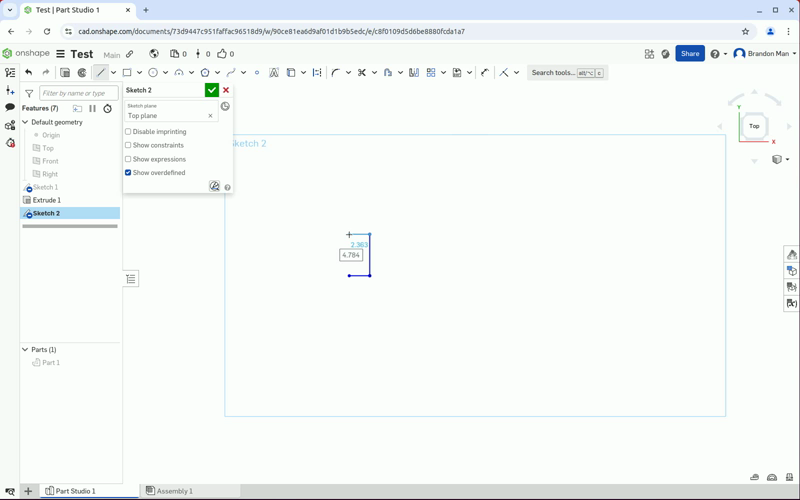
click(349, 234)
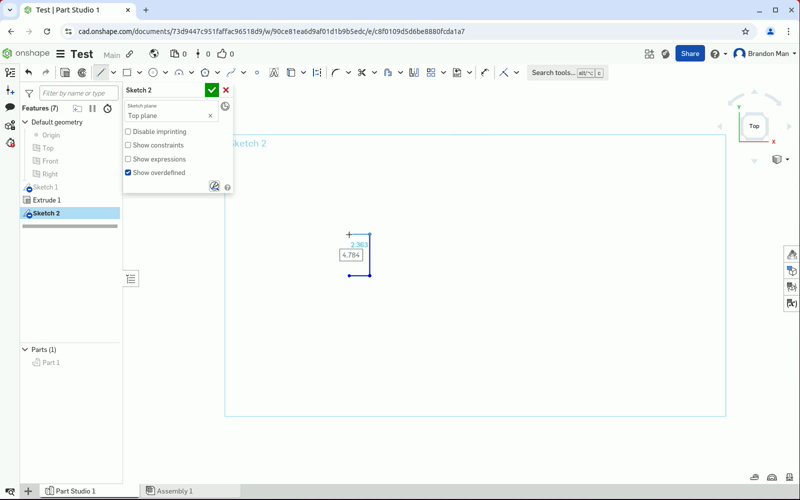
key_up(shift)
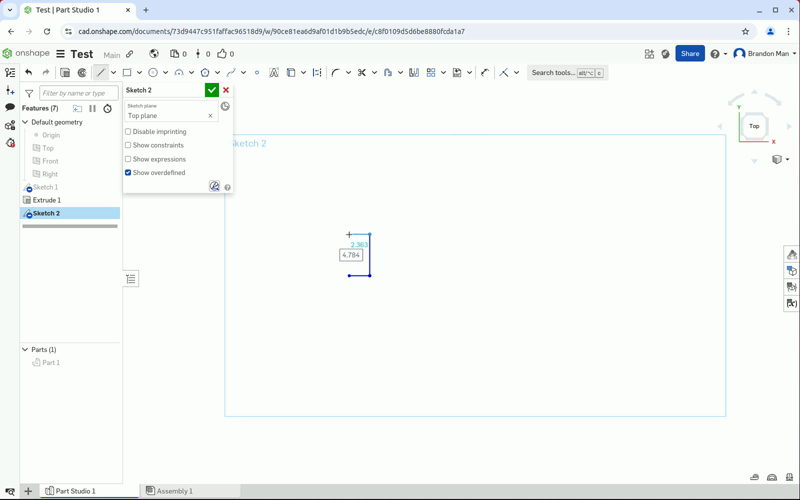
key_down(shift)
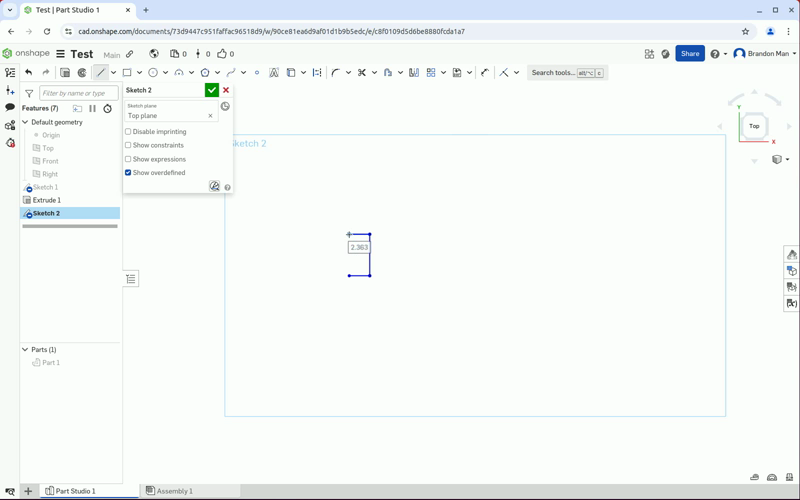
mouse_move(379, 234)
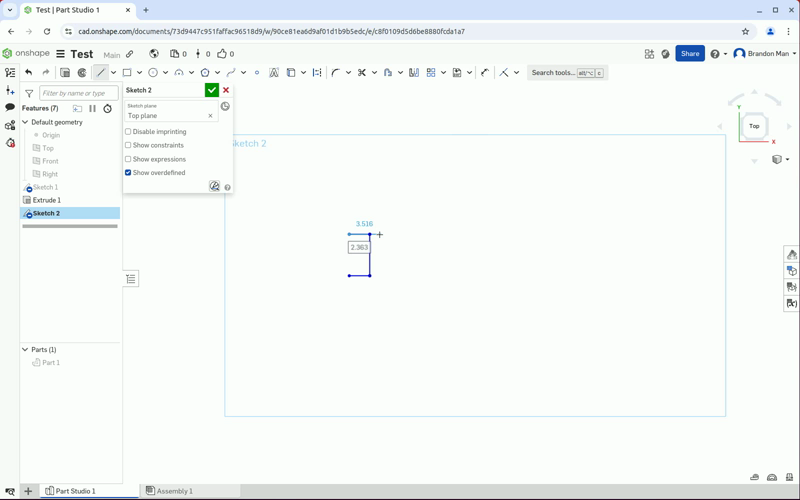
mouse_move(349, 244)
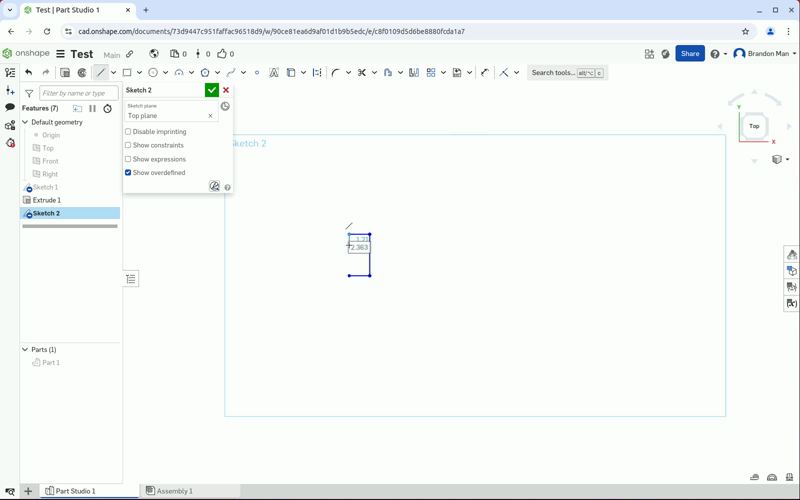
click(349, 244)
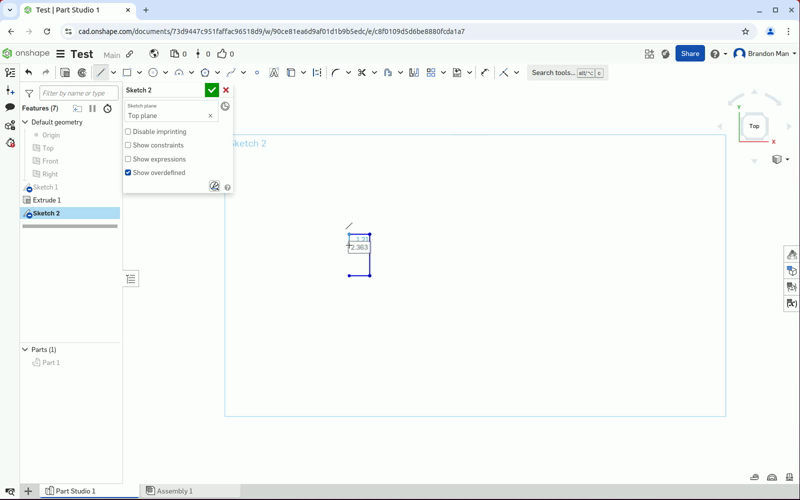
key_up(shift)
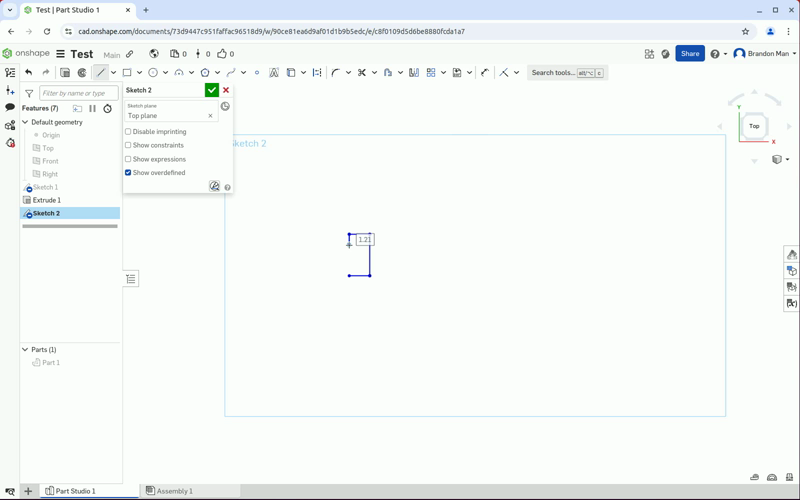
key_down(shift)
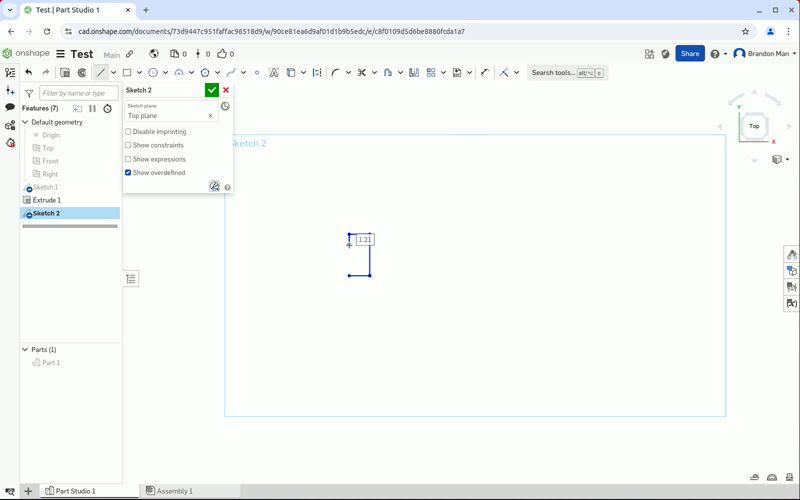
mouse_move(379, 244)
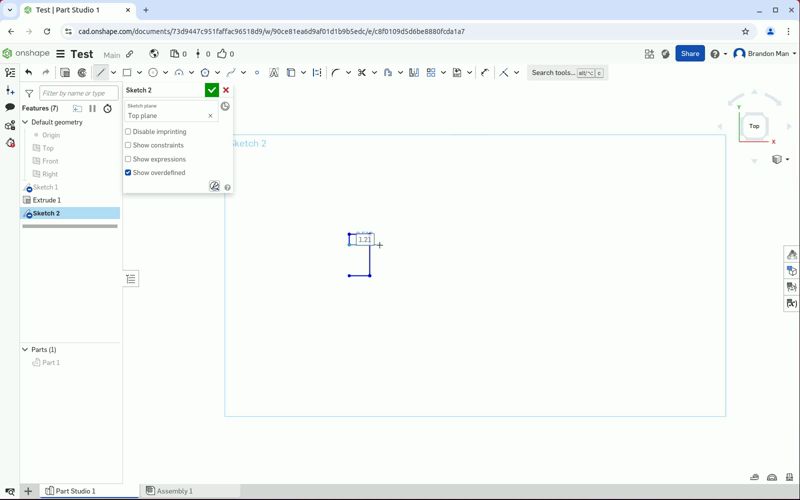
mouse_move(349, 254)
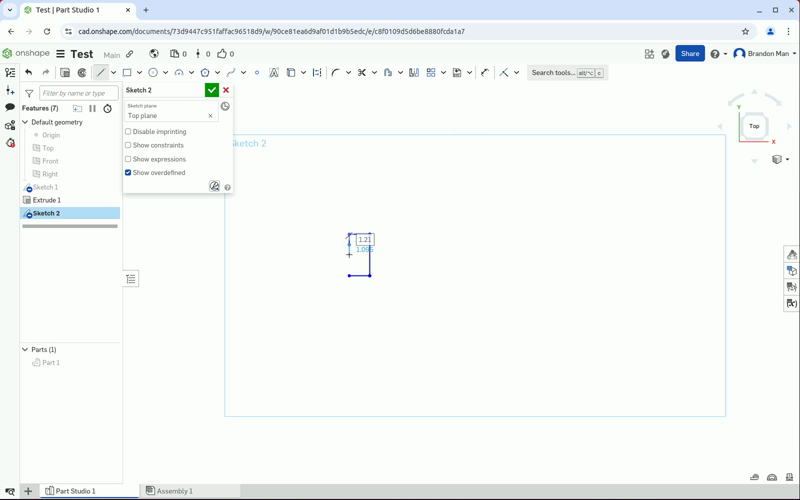
click(349, 254)
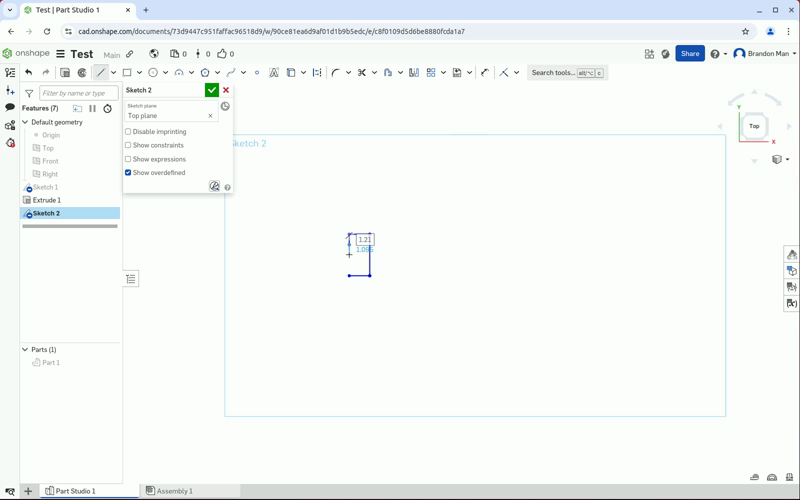
key_up(shift)
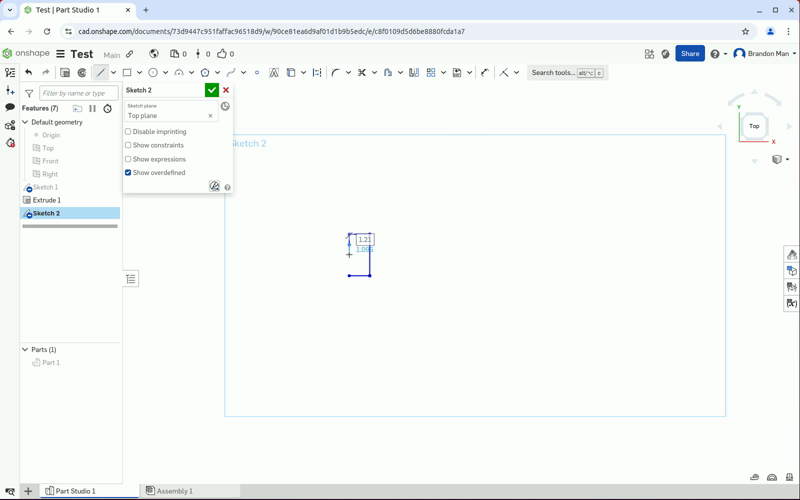
mouse_move(379, 254)
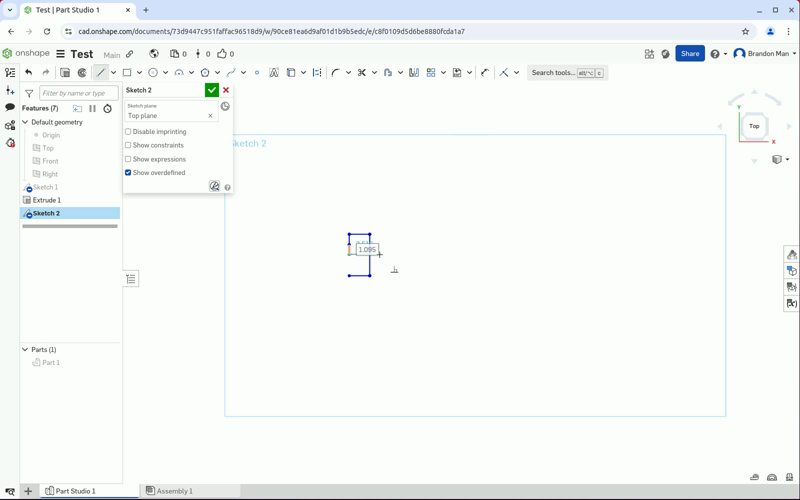
key_down(shift)
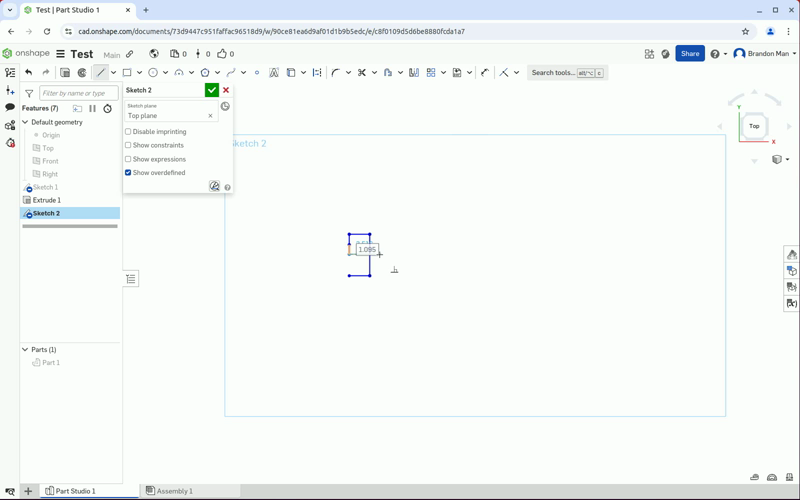
mouse_move(349, 275)
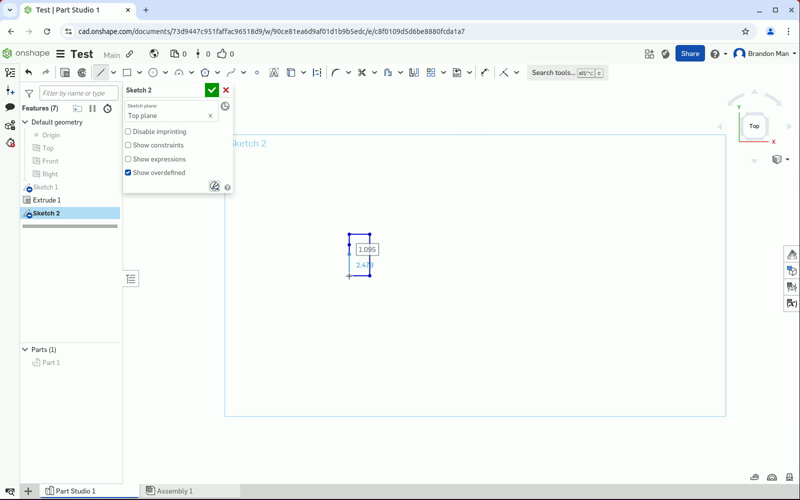
key_up(shift)
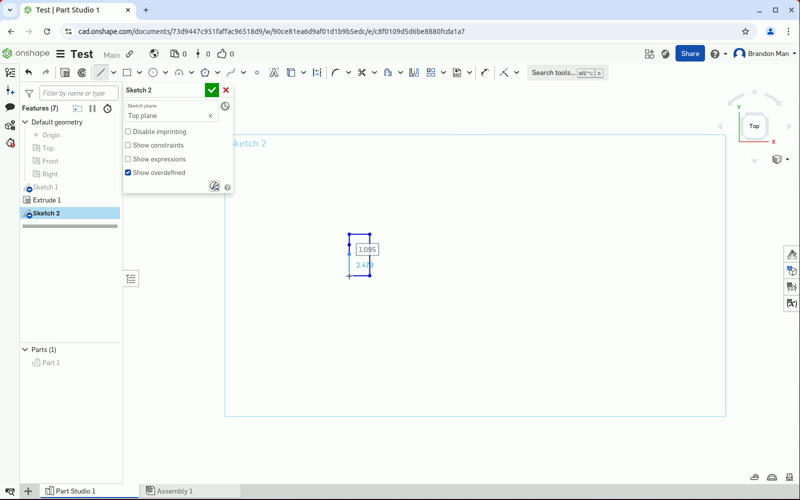
click(349, 275)
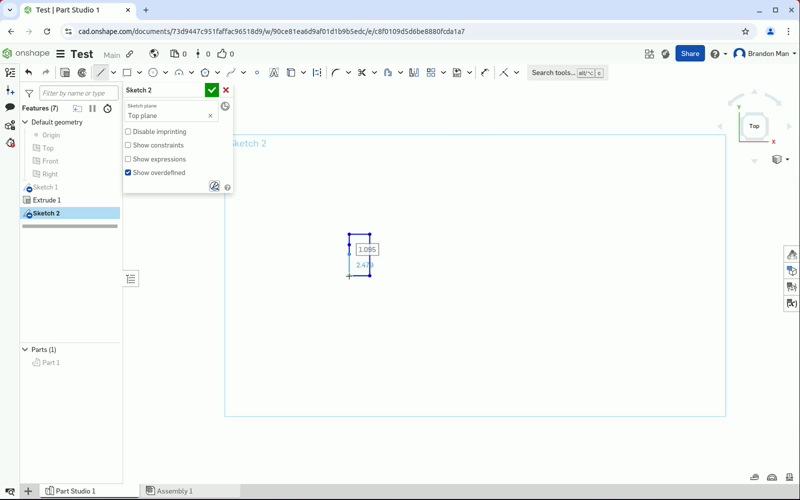
key(esc)
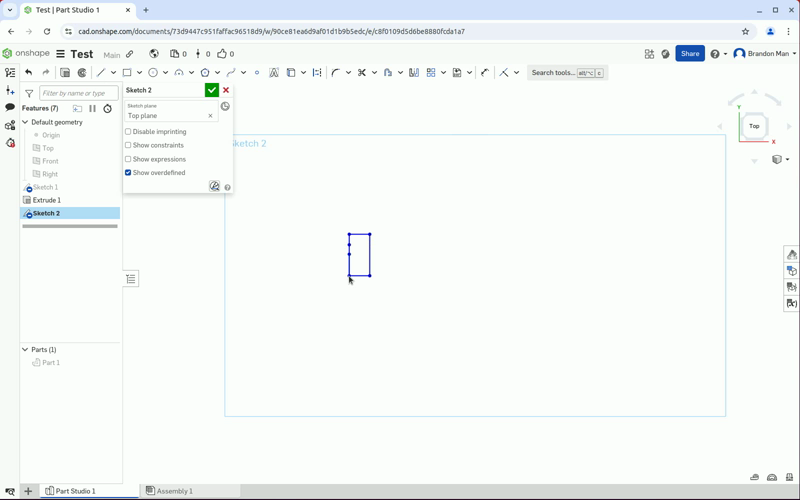
mouse_move(352, 251)
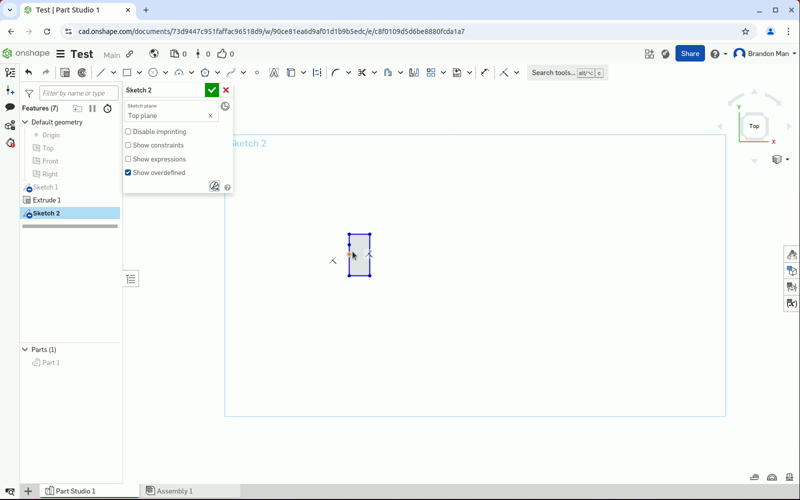
scroll(6)
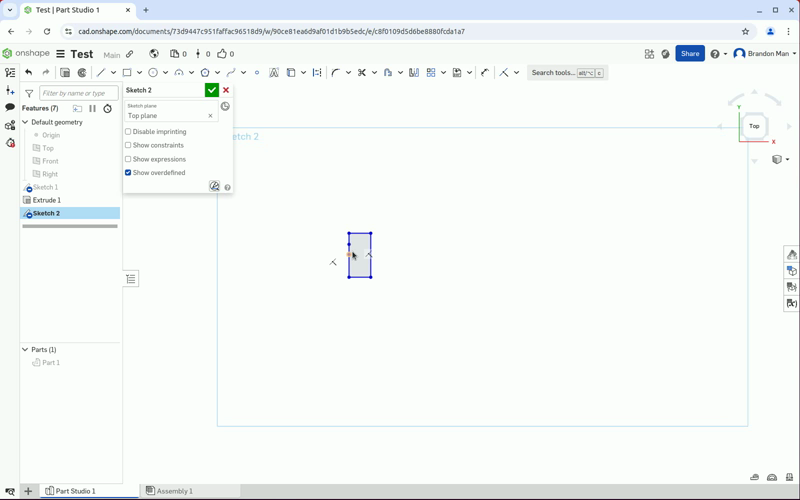
scroll(6)
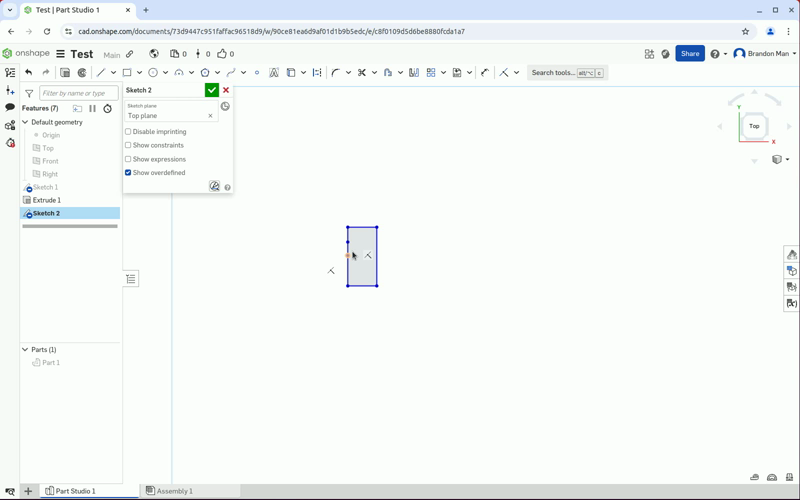
scroll(6)
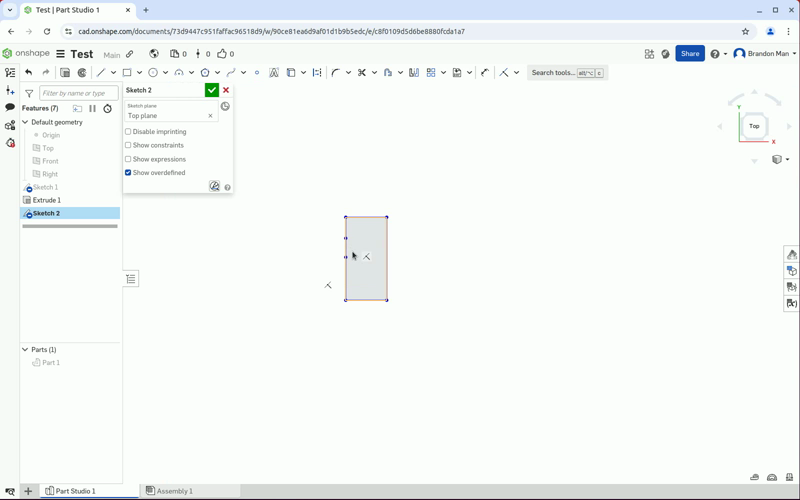
scroll(6)
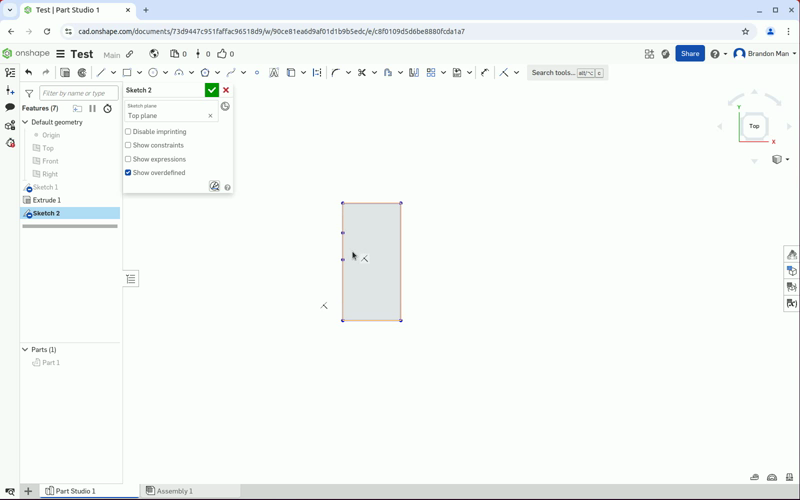
scroll(6)
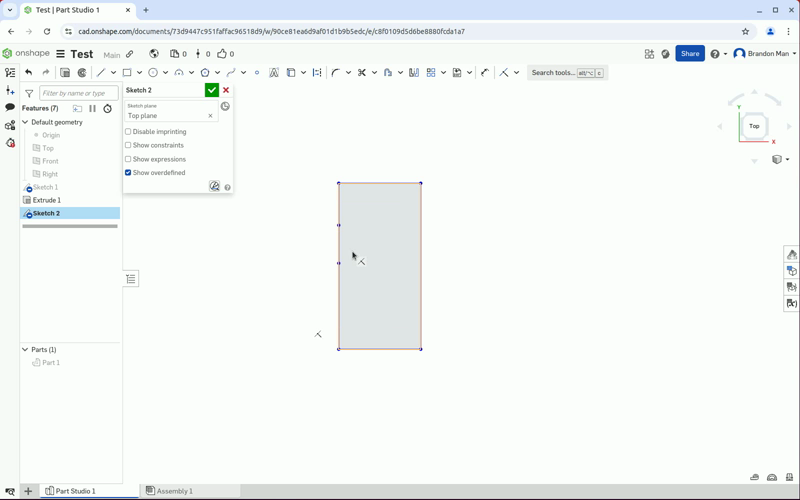
scroll(6)
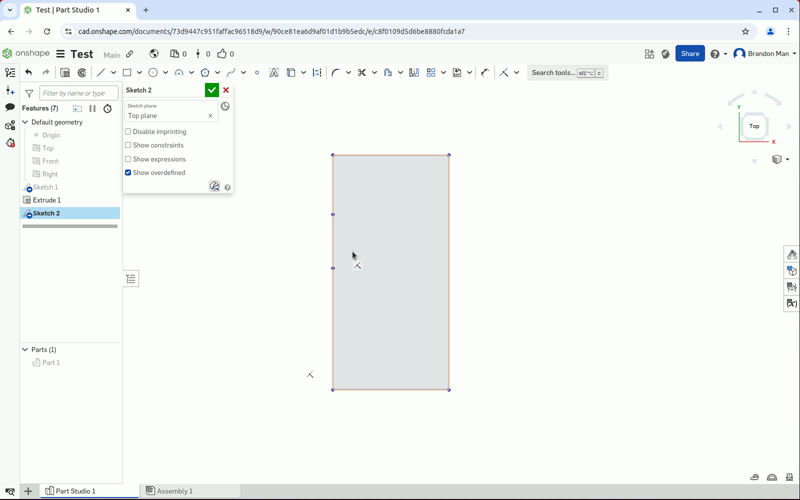
scroll(6)
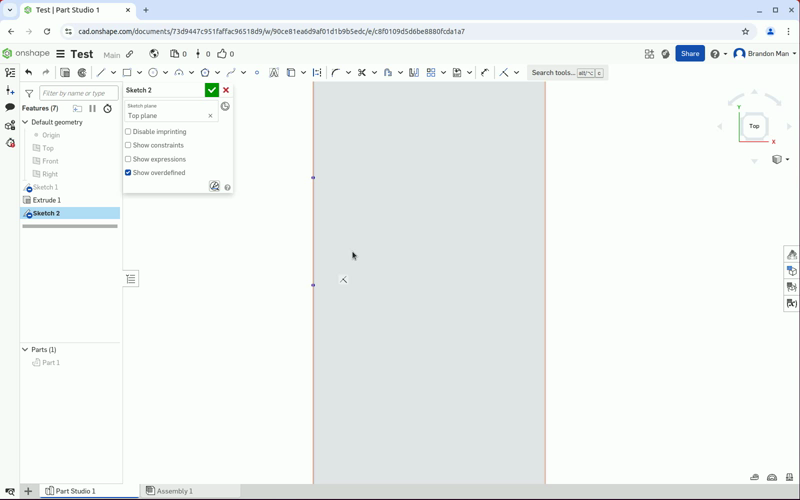
click(352, 251)
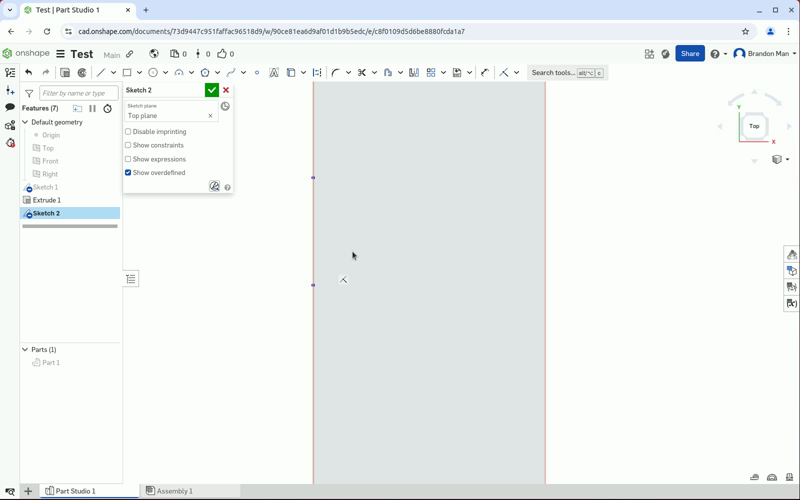
scroll(-6)
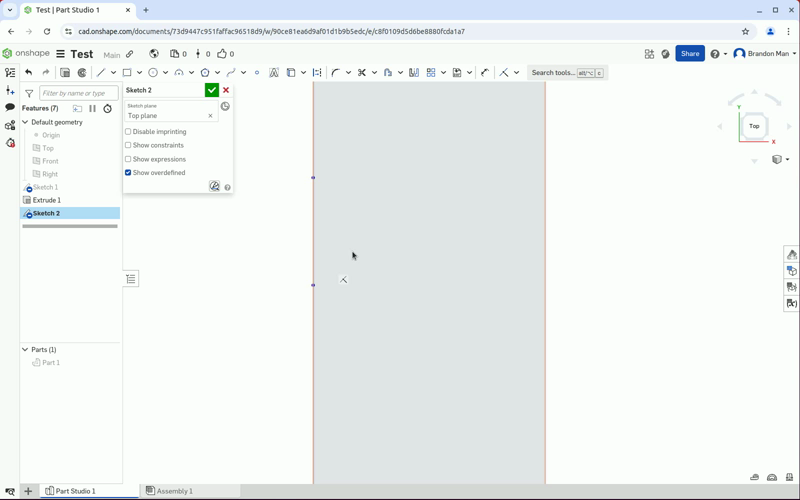
scroll(-6)
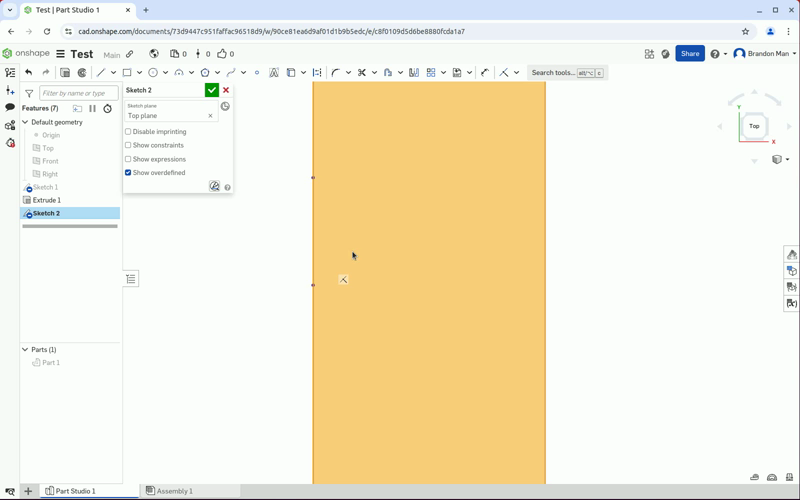
scroll(-6)
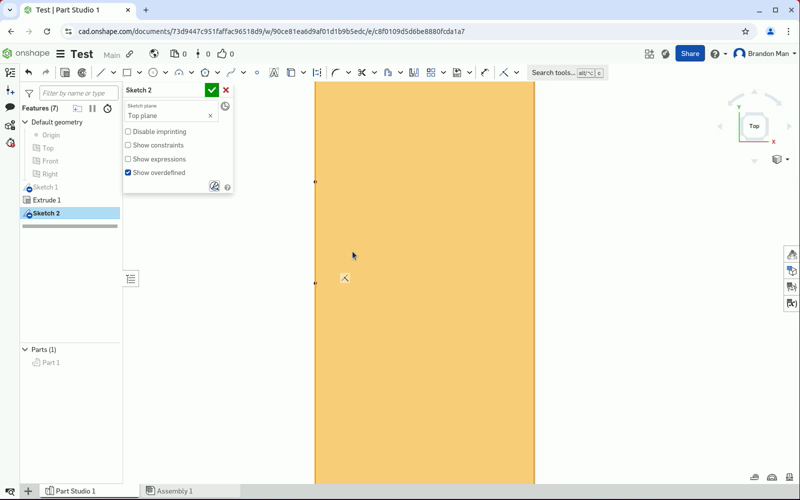
scroll(-6)
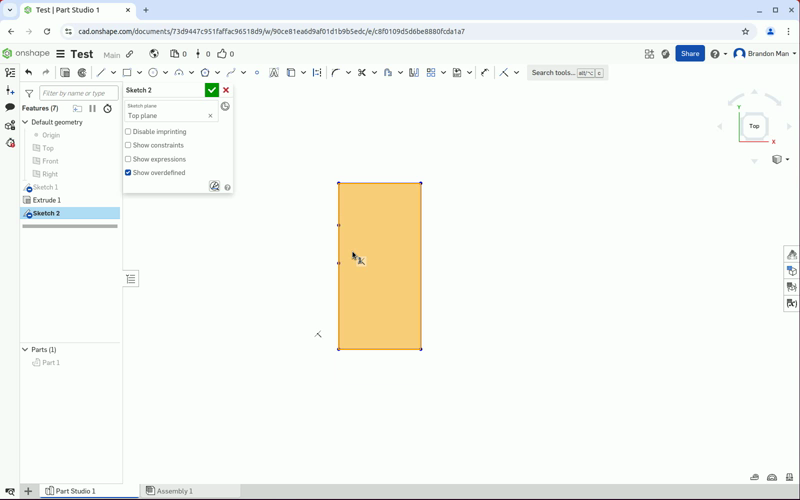
scroll(-6)
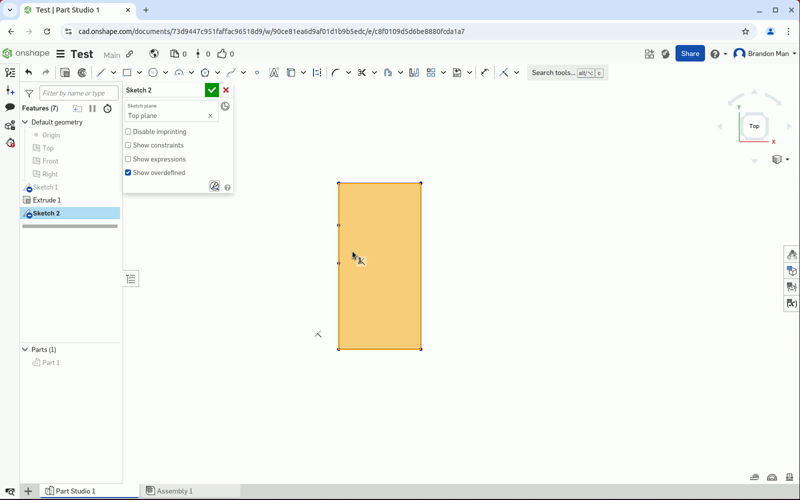
scroll(-6)
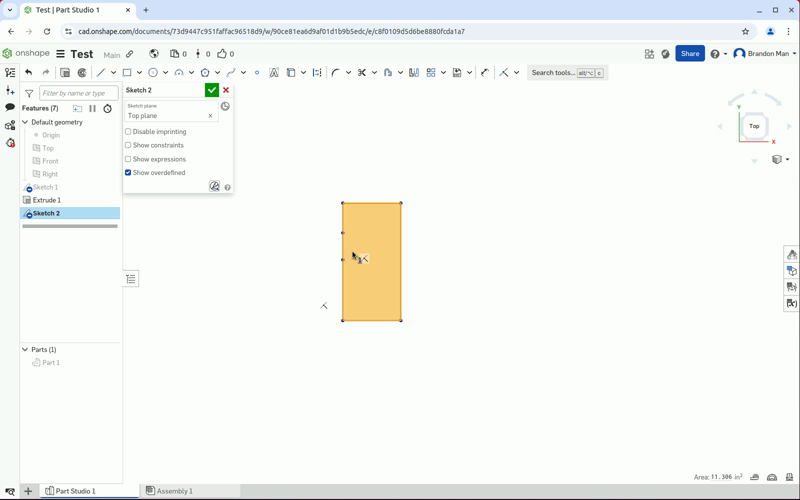
scroll(-6)
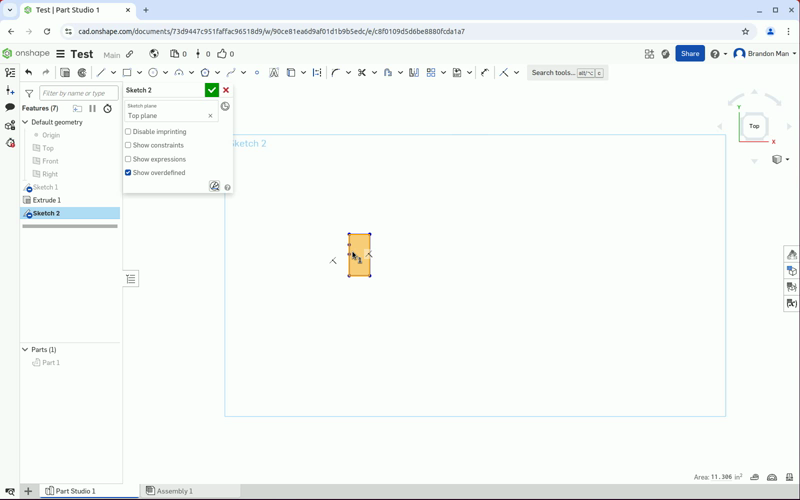
mouse_move(73, 352)
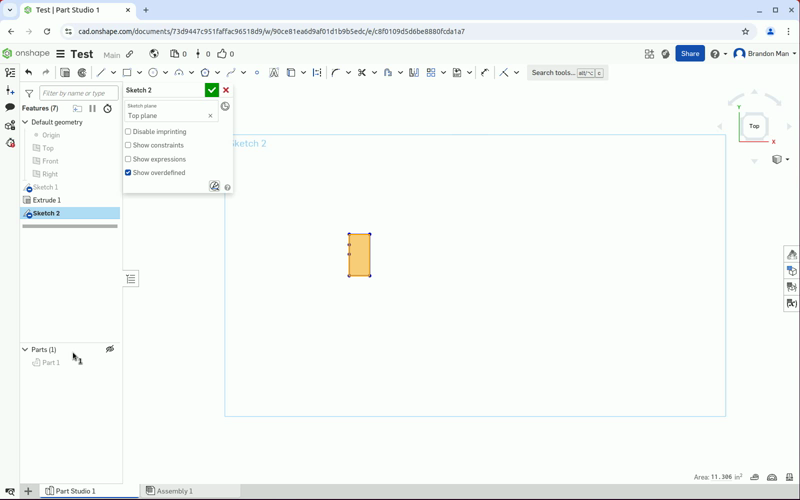
key(shift+y)
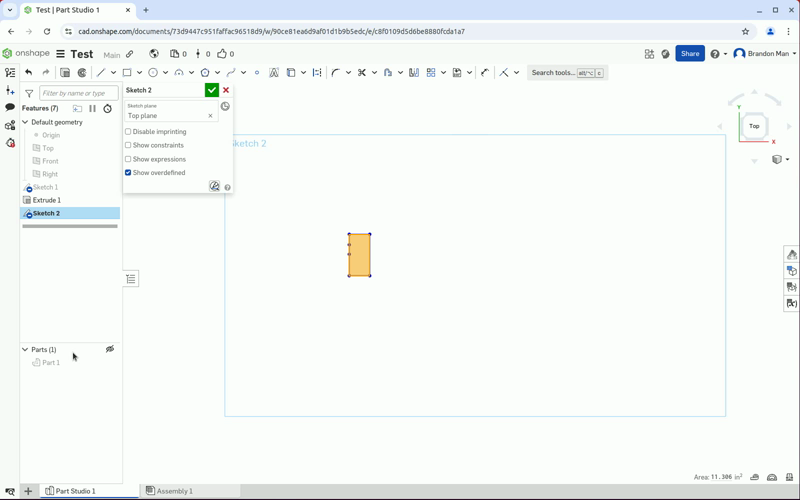
key(shift+e)
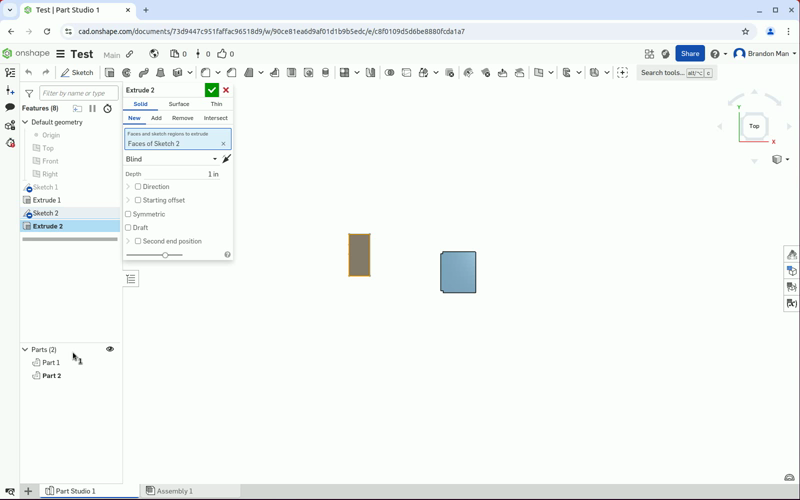
mouse_move(143, 106)
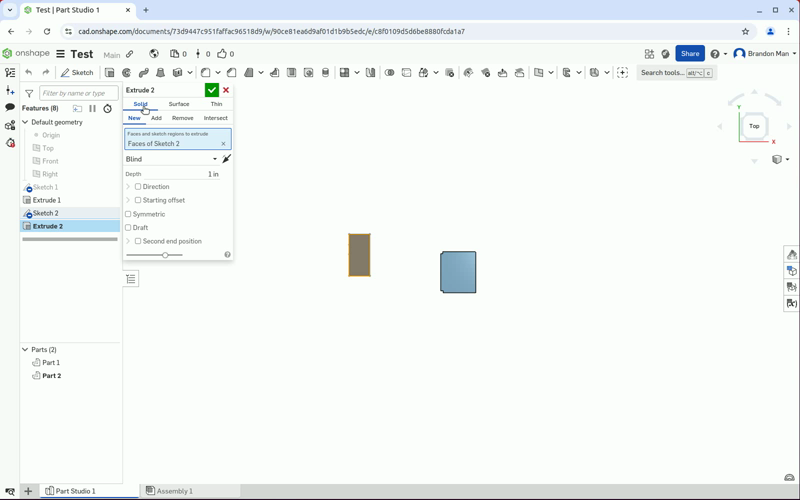
click(143, 106)
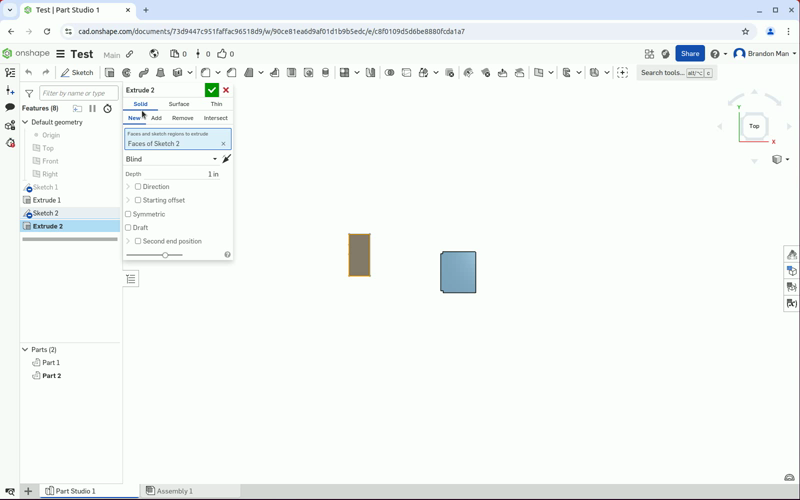
mouse_move(137, 120)
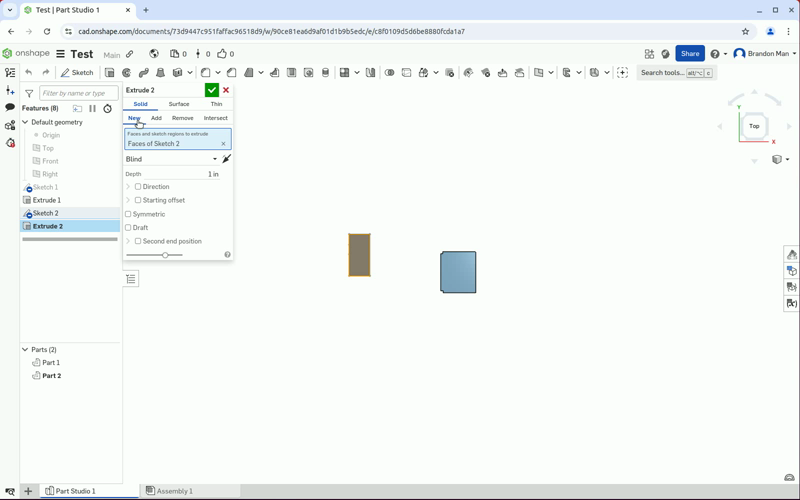
click(137, 120)
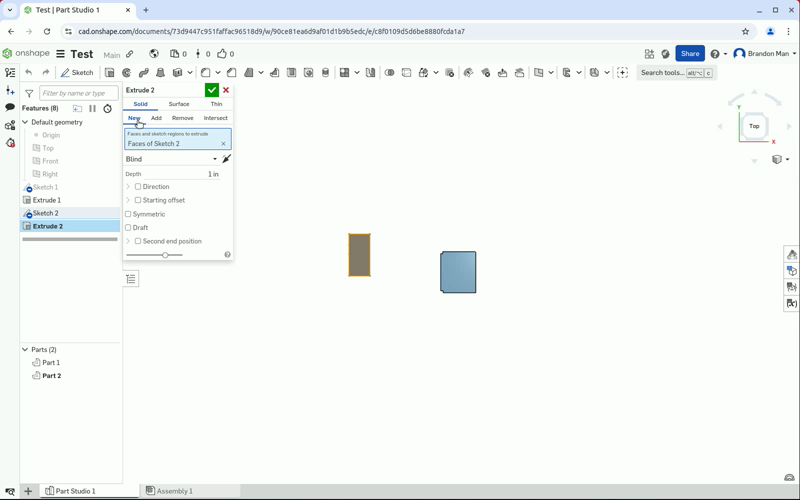
key(tab, 4)
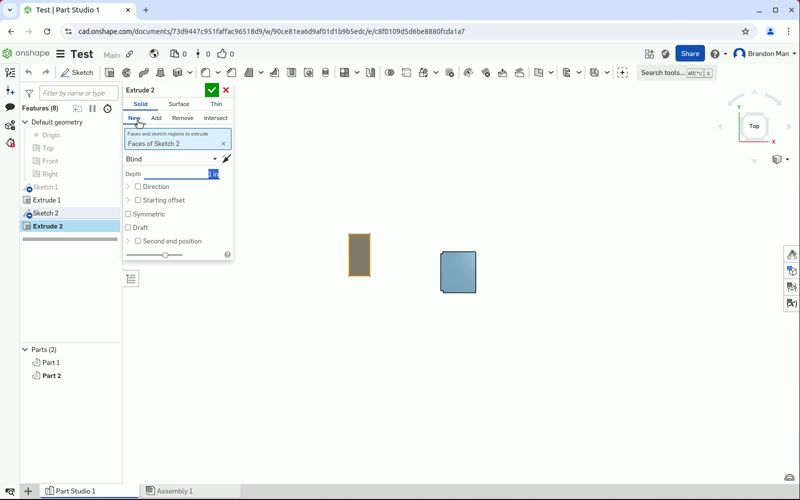
text(-0.241)
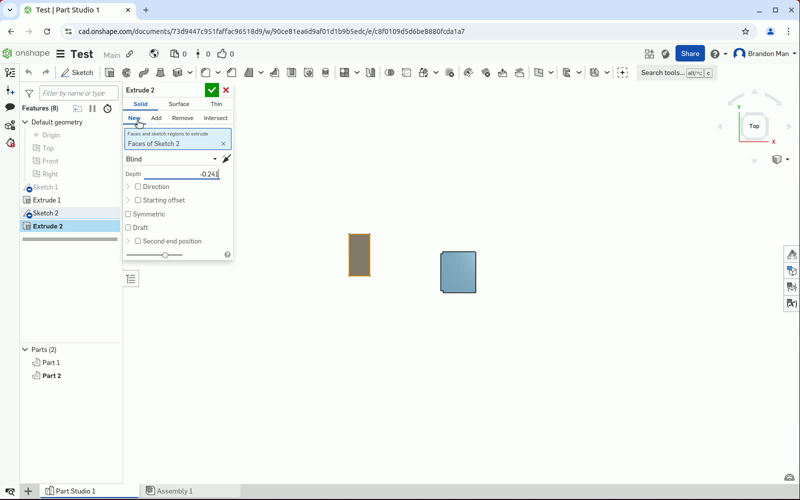
key(enter)
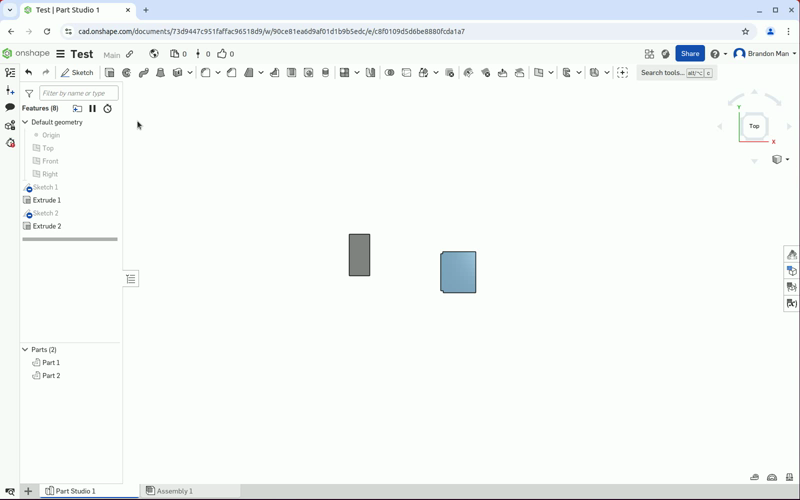
key(shift+h)
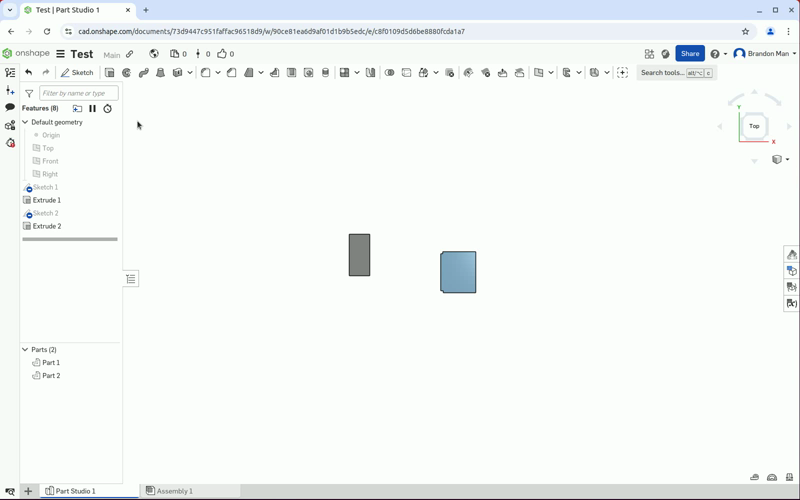
key(shift+h)
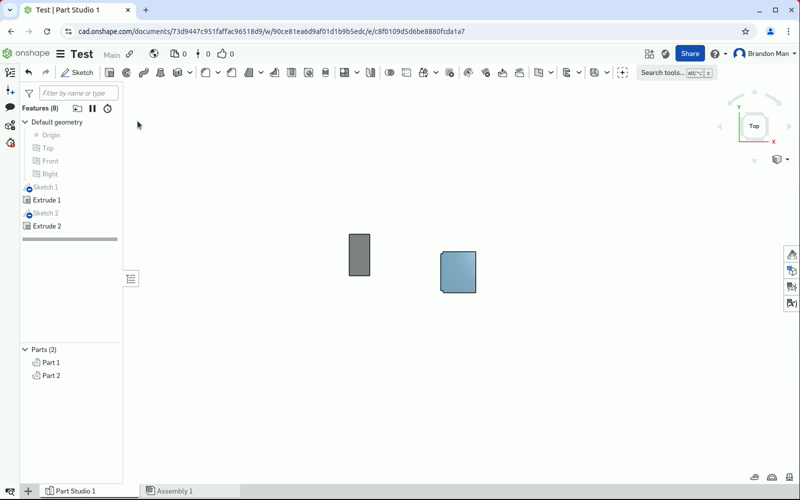
mouse_move(73, 189)
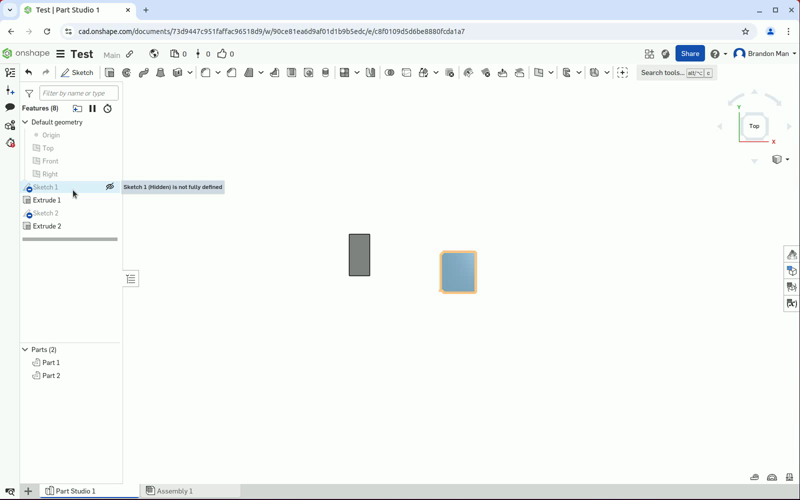
click(73, 189)
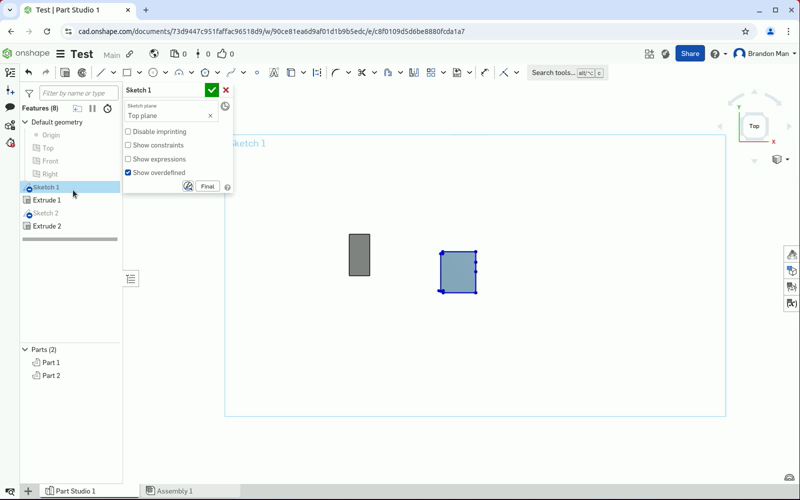
mouse_move(229, 92)
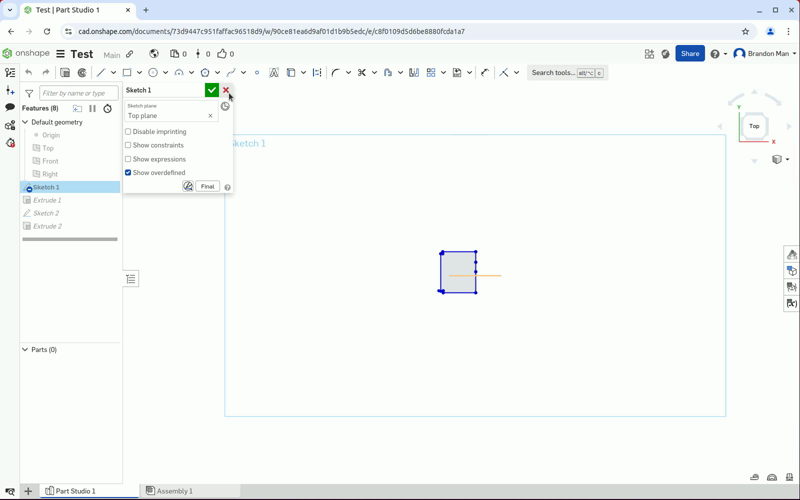
click(229, 92)
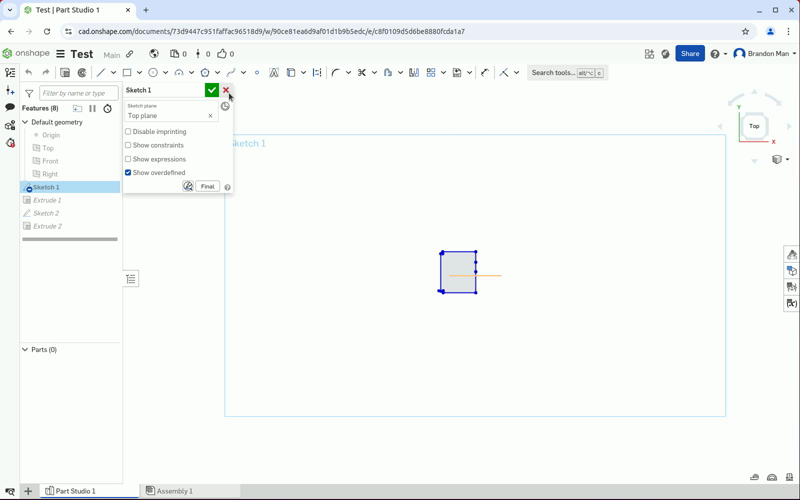
key(shift+s)
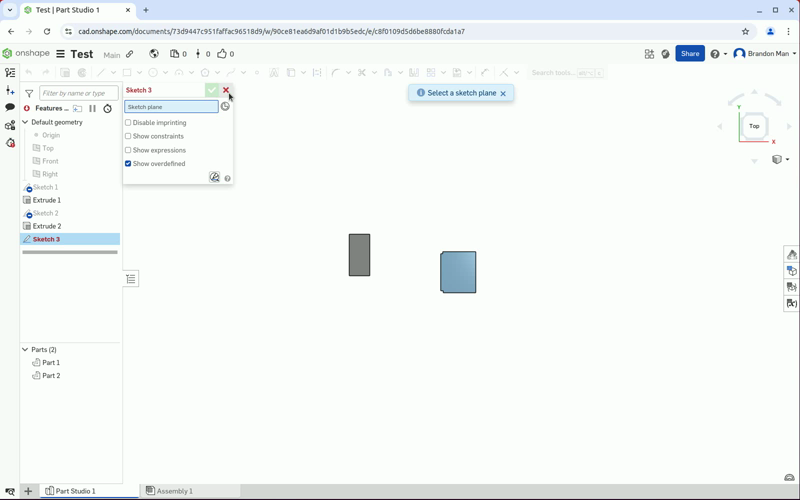
mouse_move(73, 150)
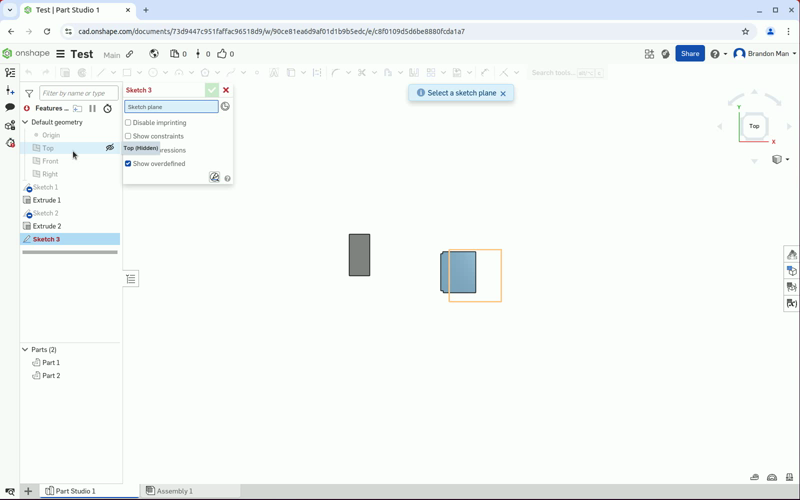
click(73, 150)
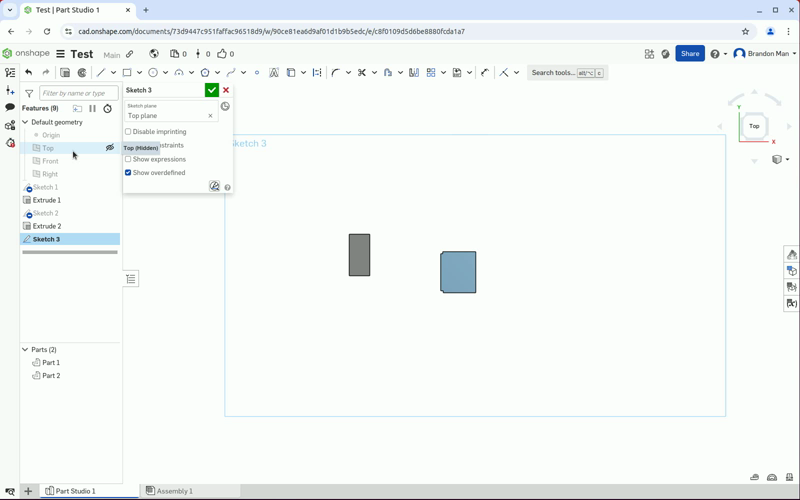
mouse_move(73, 352)
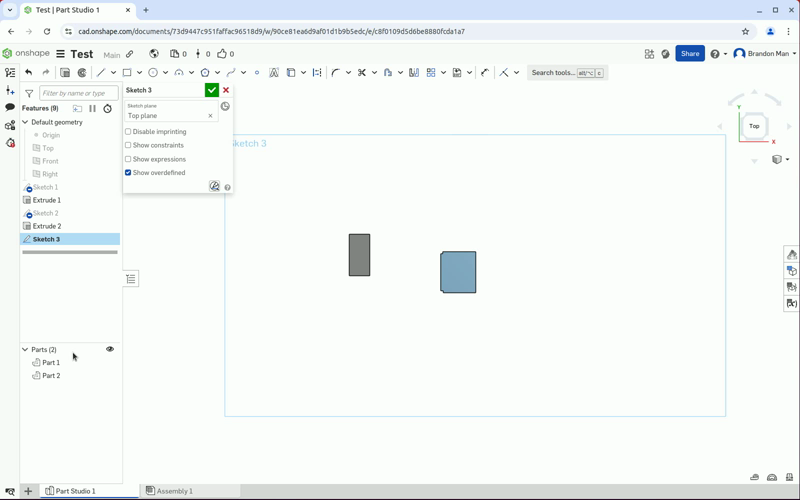
key(y)
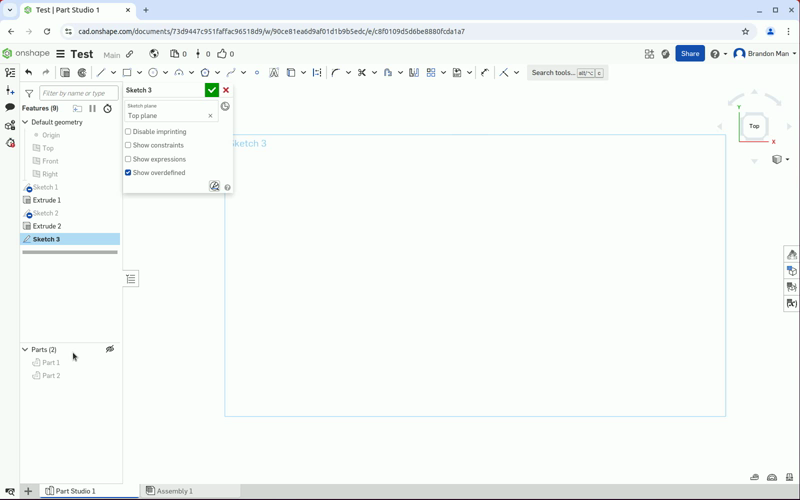
key(l)
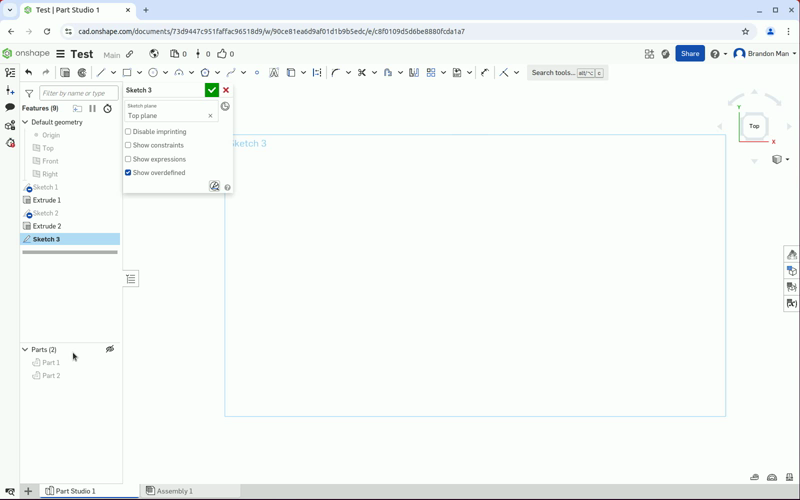
key_down(shift)
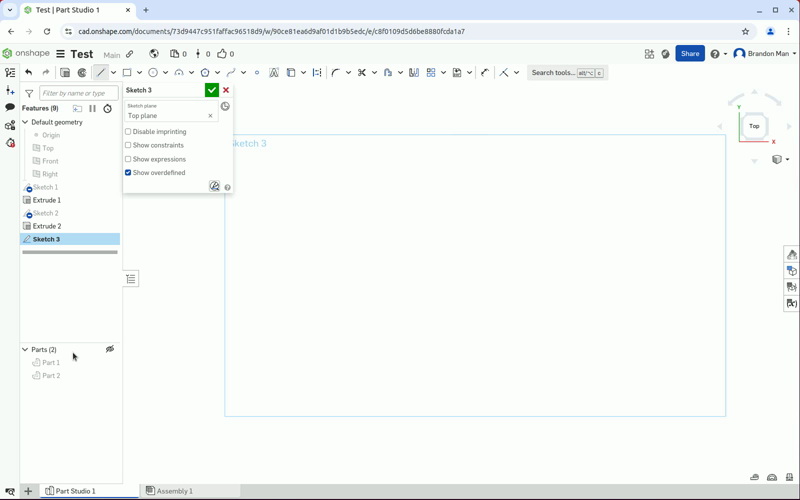
mouse_move(348, 255)
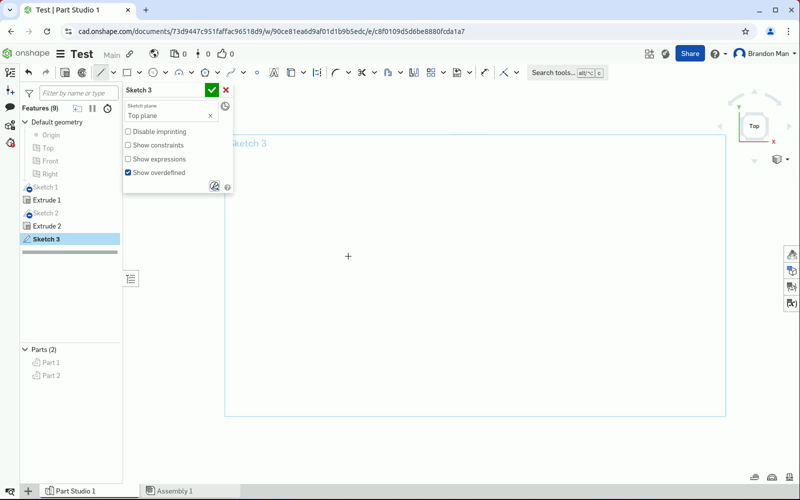
click(348, 255)
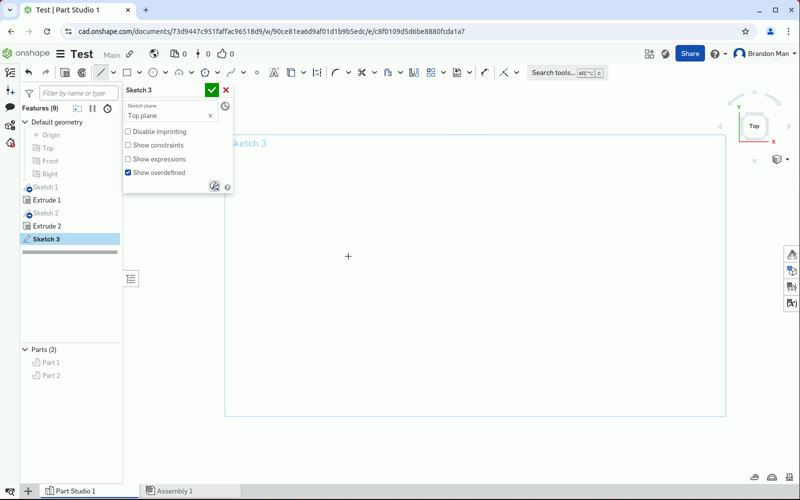
key_up(shift)
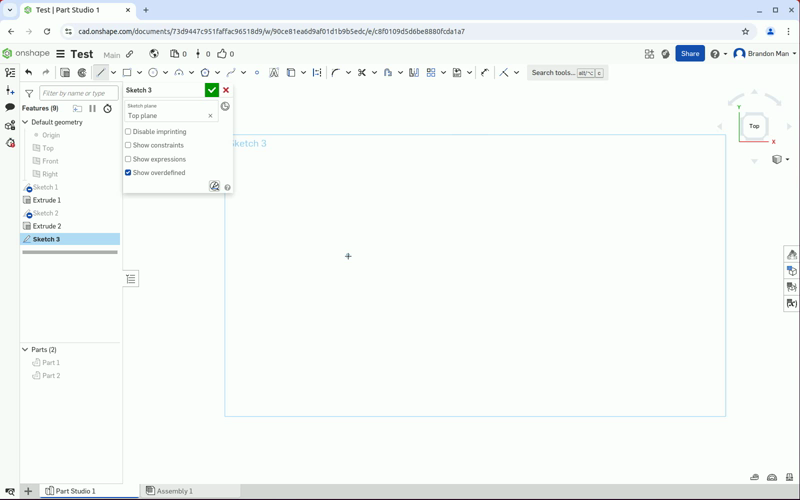
key_down(shift)
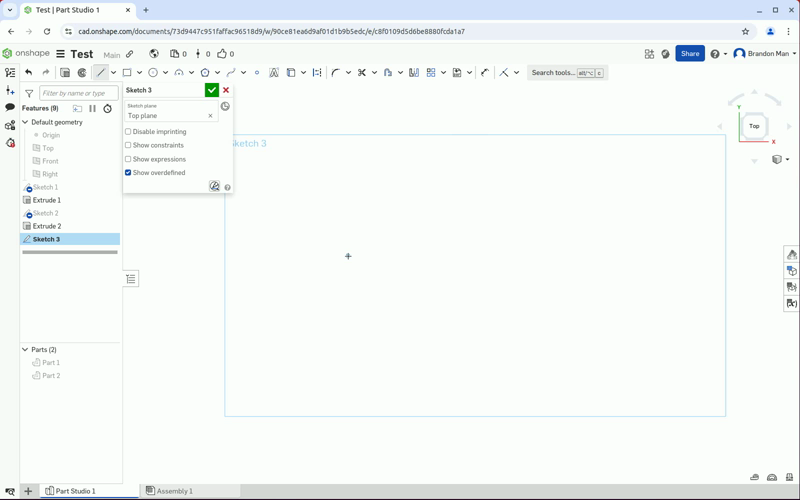
mouse_move(378, 255)
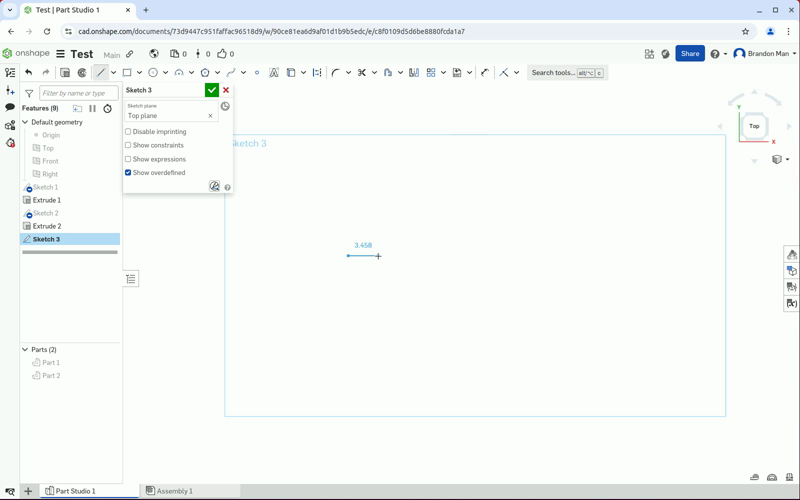
mouse_move(349, 255)
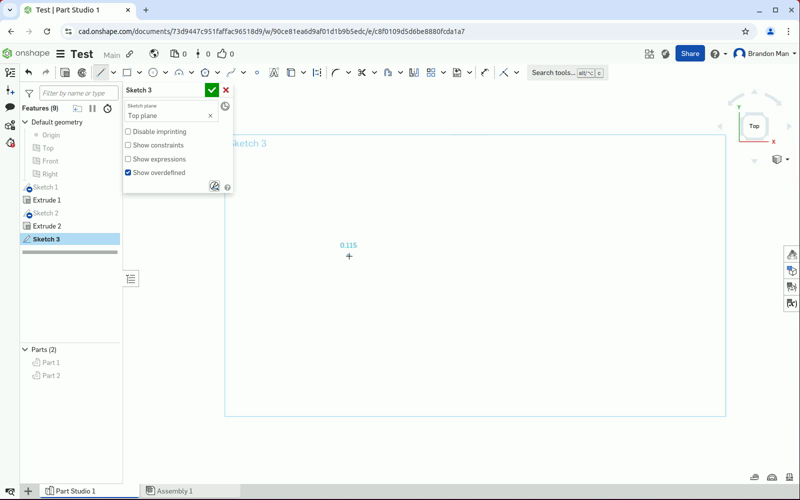
scroll(6)
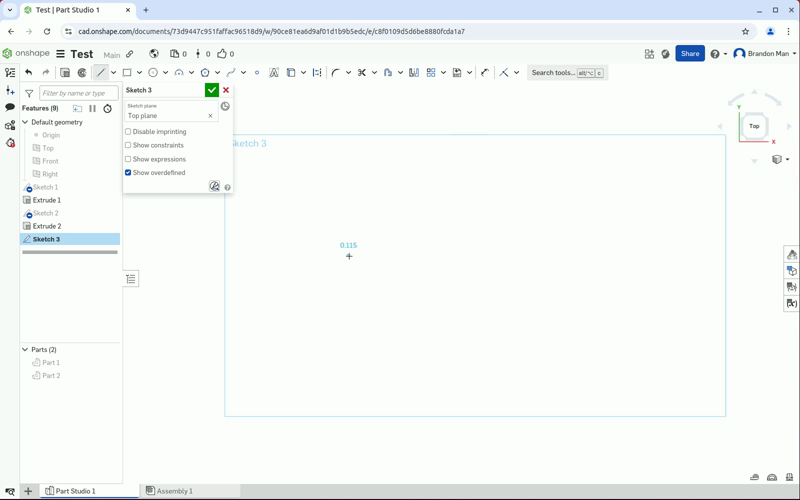
scroll(6)
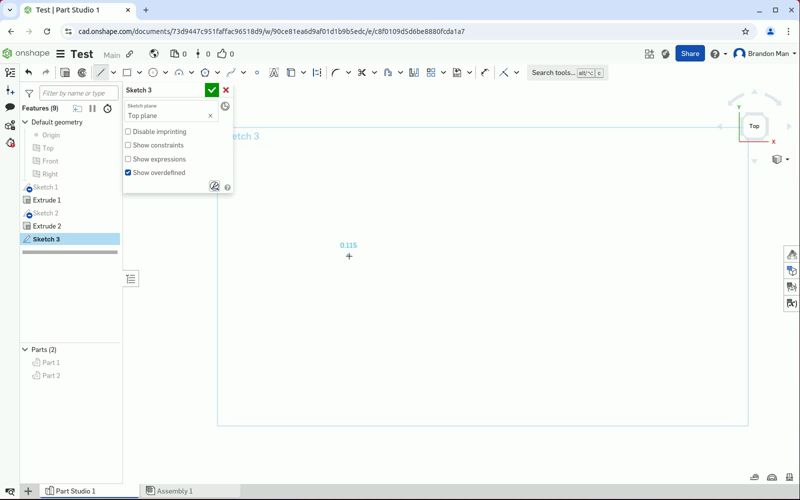
scroll(6)
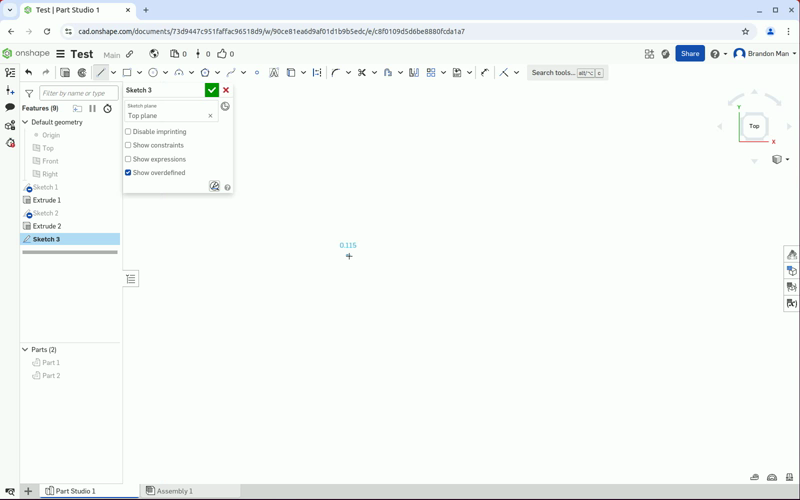
scroll(6)
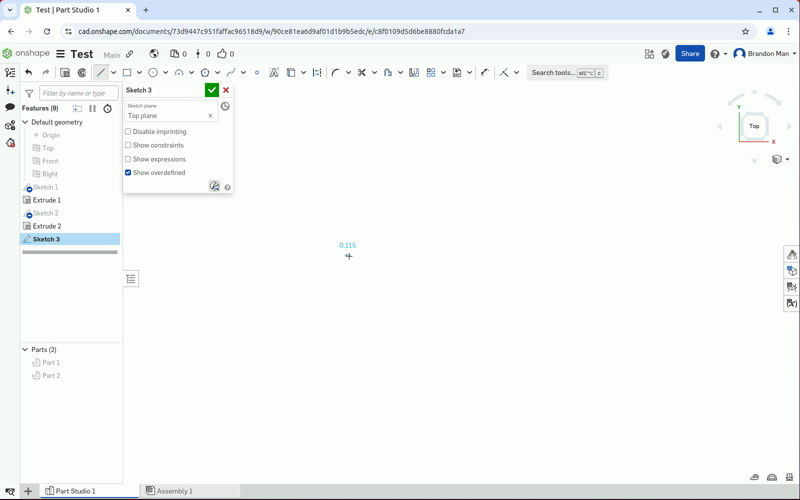
scroll(6)
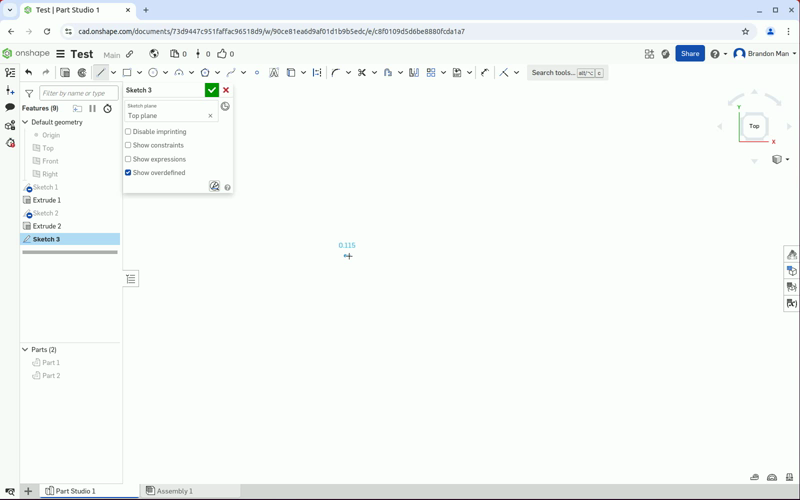
scroll(6)
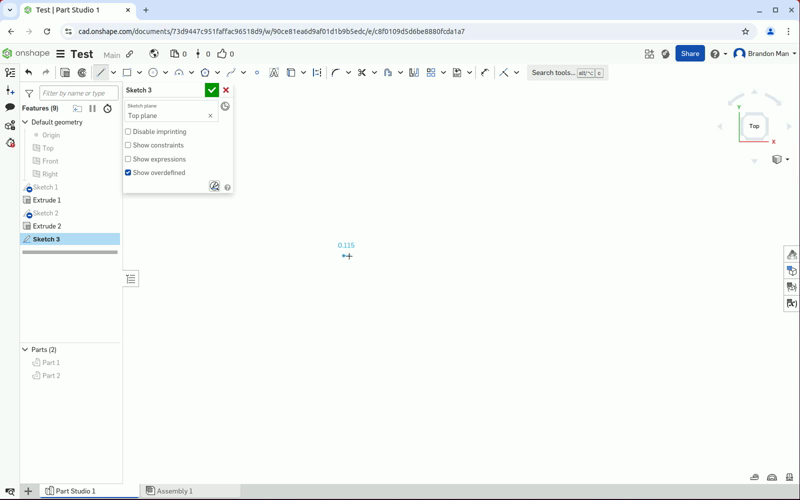
scroll(6)
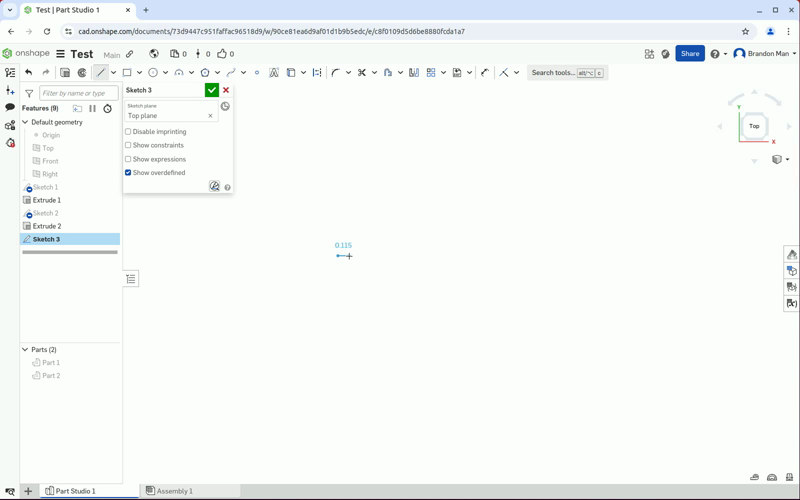
click(349, 255)
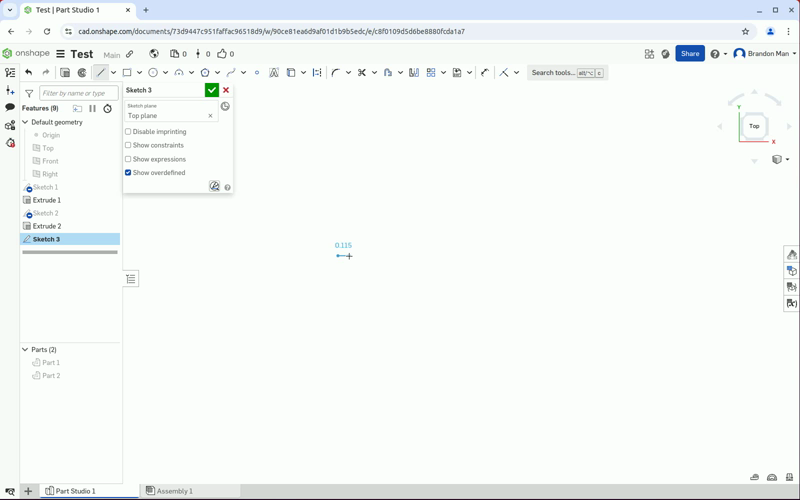
scroll(-6)
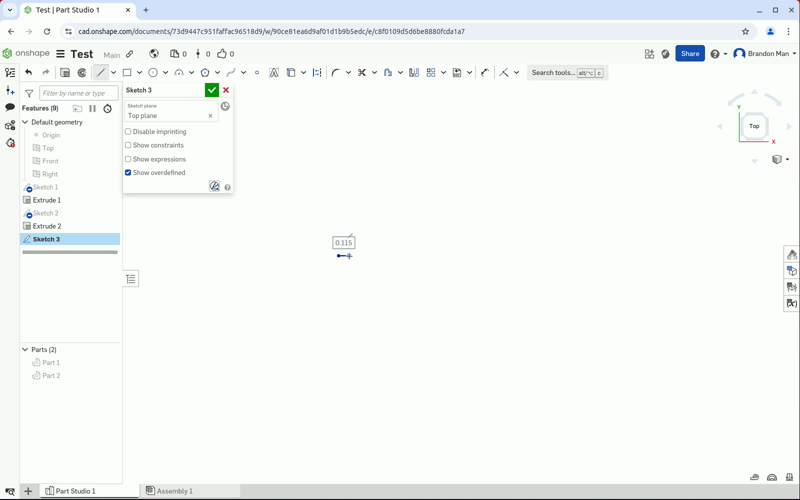
scroll(-6)
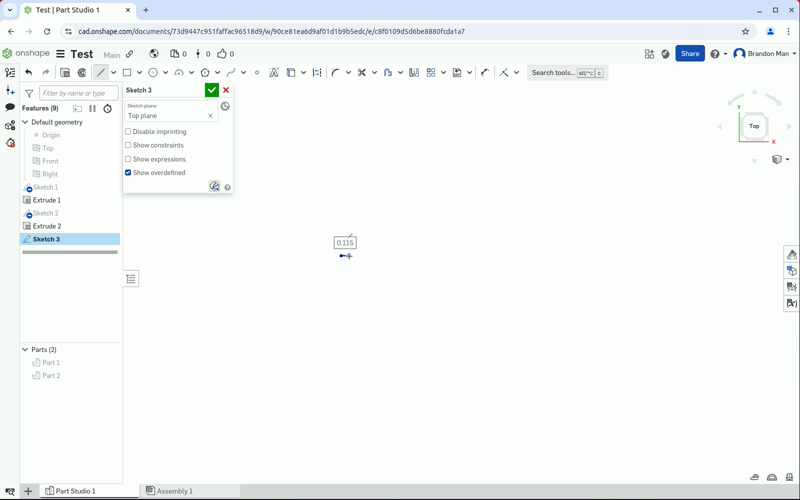
scroll(-6)
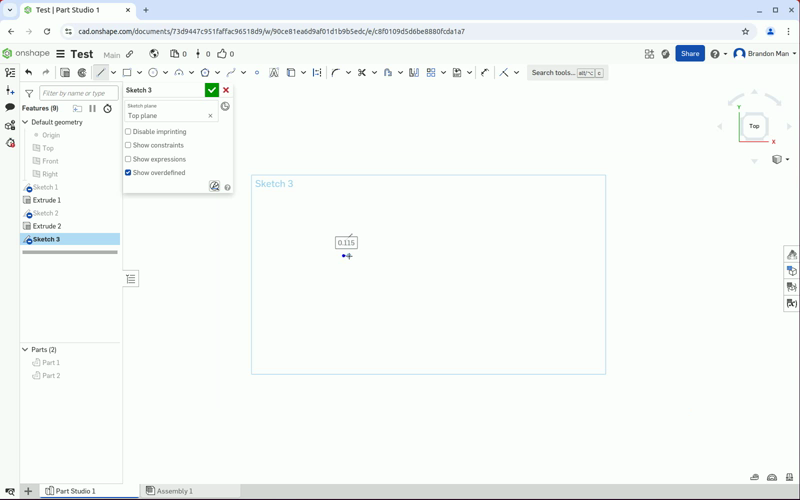
scroll(-6)
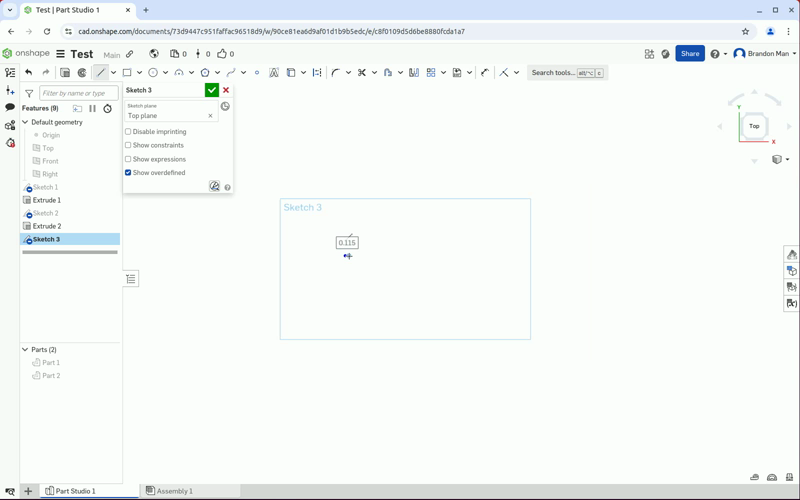
scroll(-6)
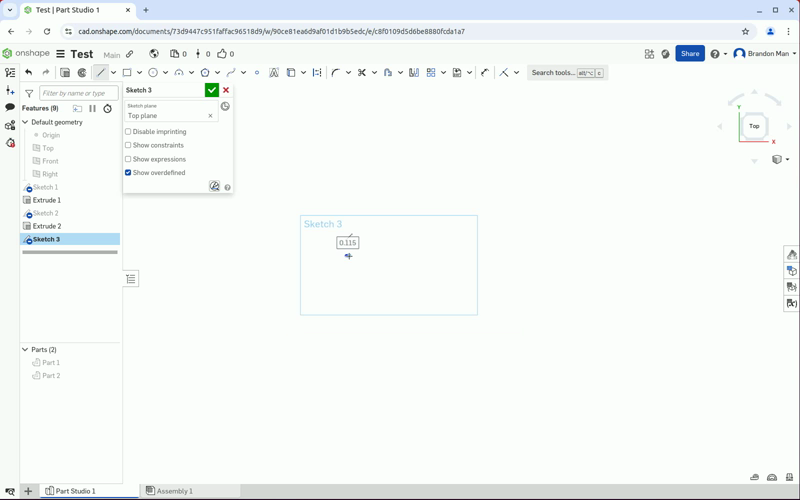
scroll(-6)
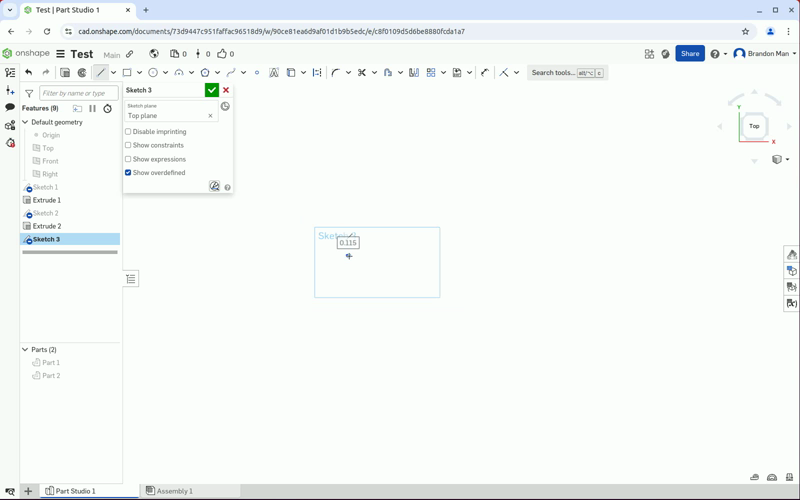
scroll(-6)
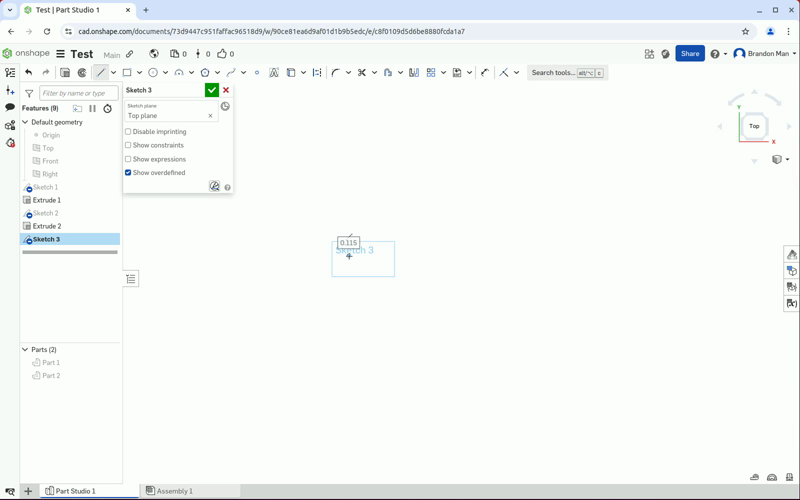
key_up(shift)
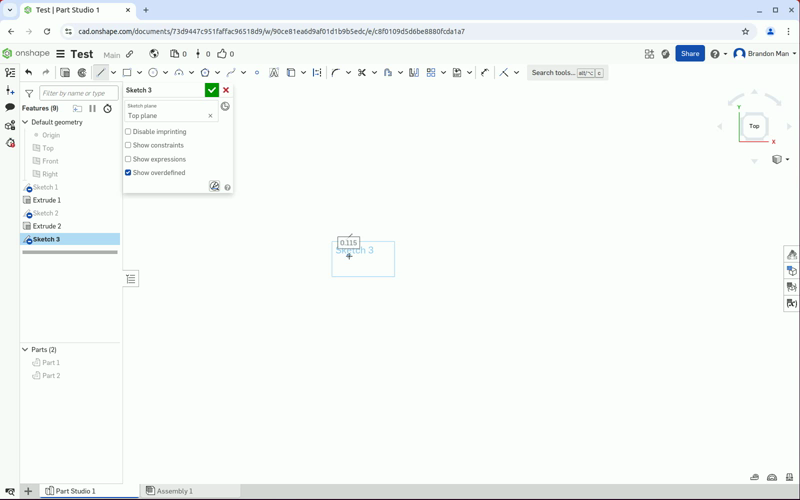
key_down(shift)
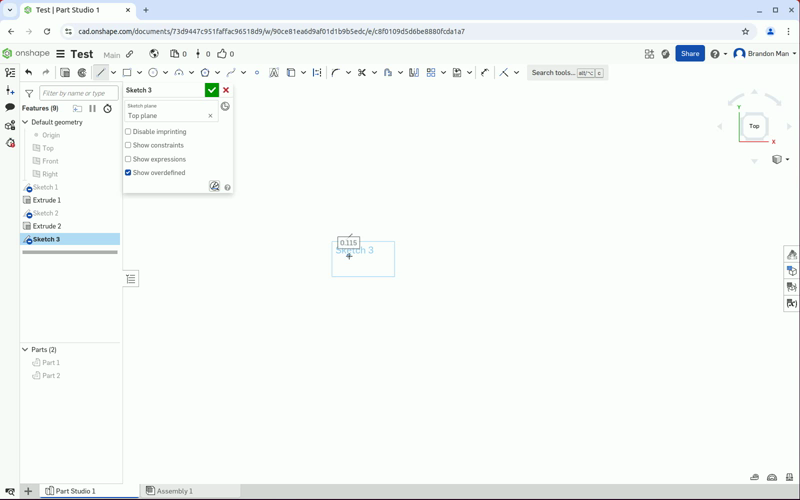
mouse_move(379, 255)
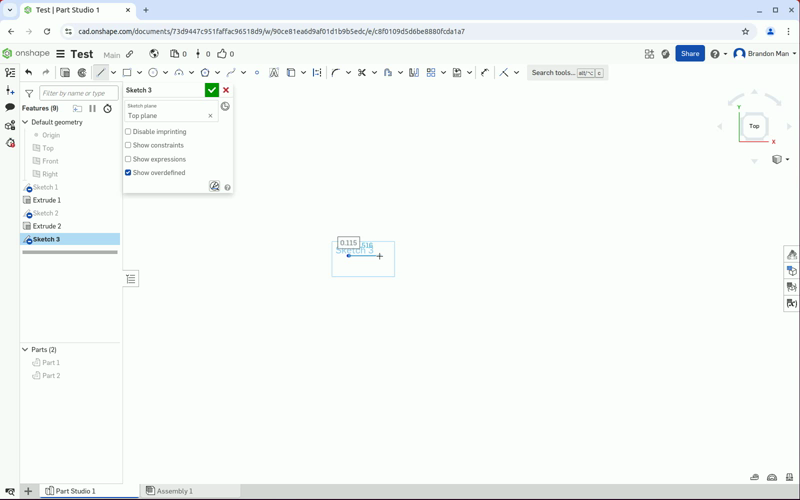
mouse_move(349, 245)
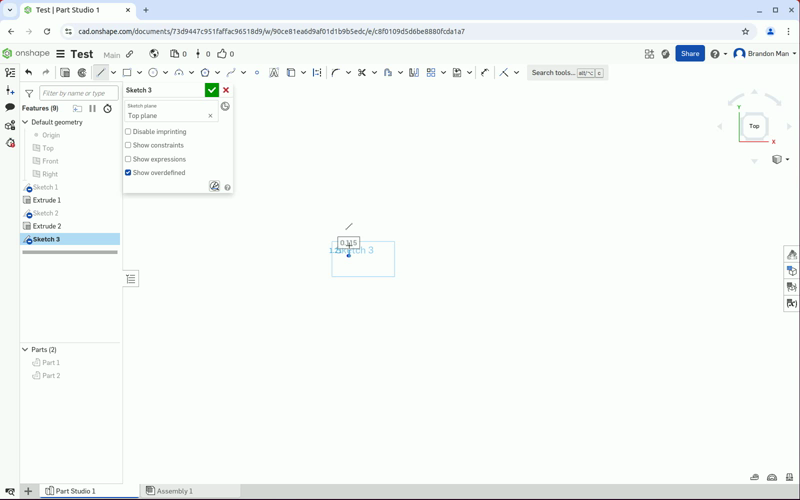
click(349, 245)
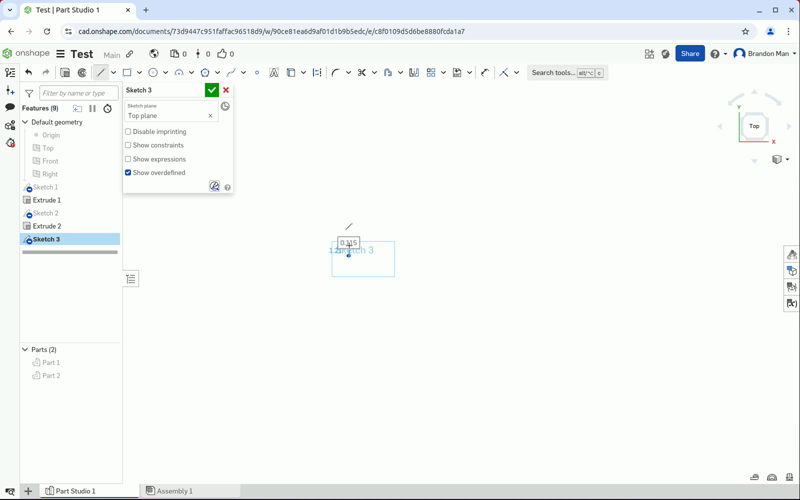
key_up(shift)
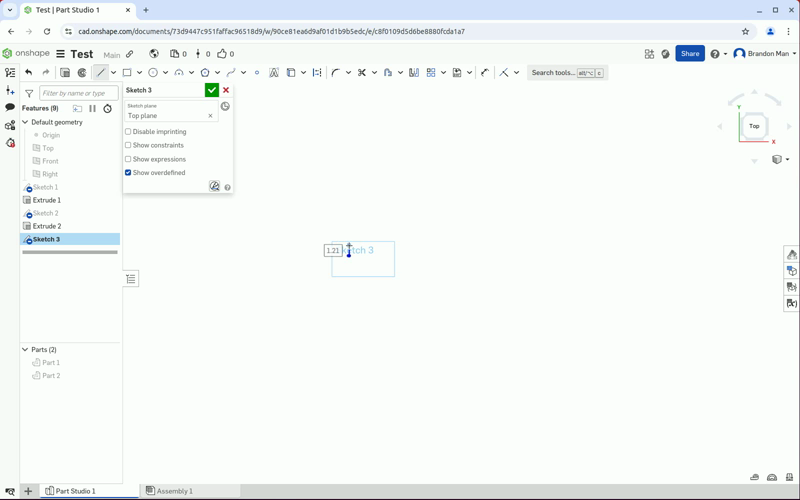
key_down(shift)
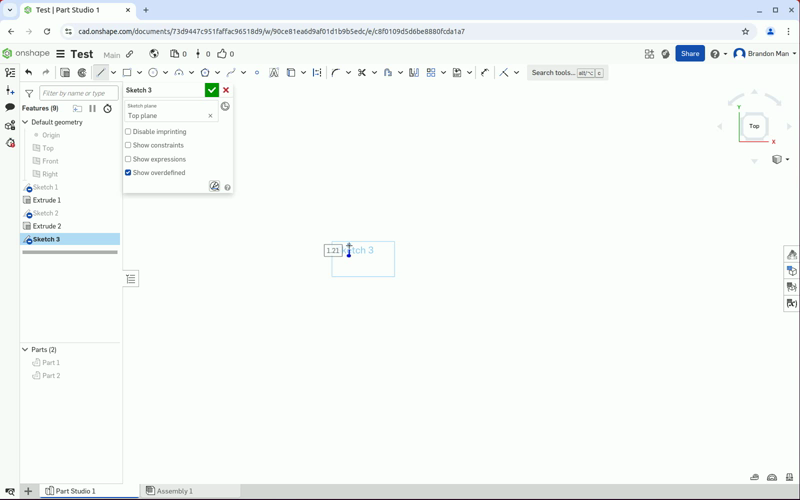
mouse_move(379, 245)
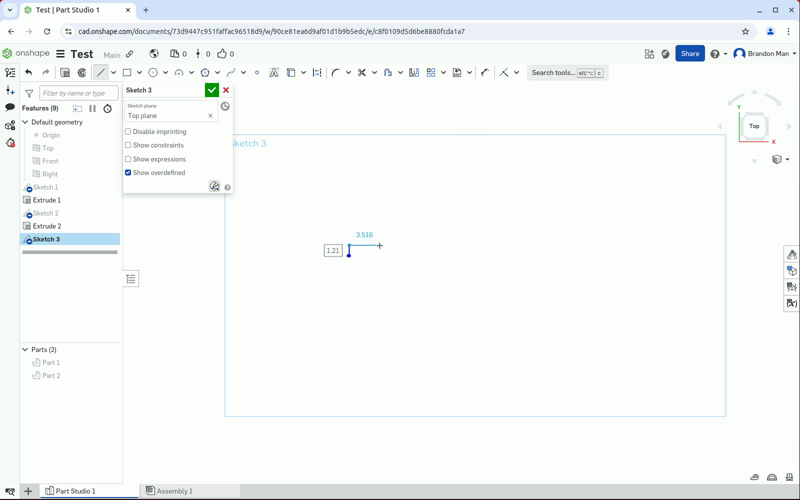
mouse_move(348, 245)
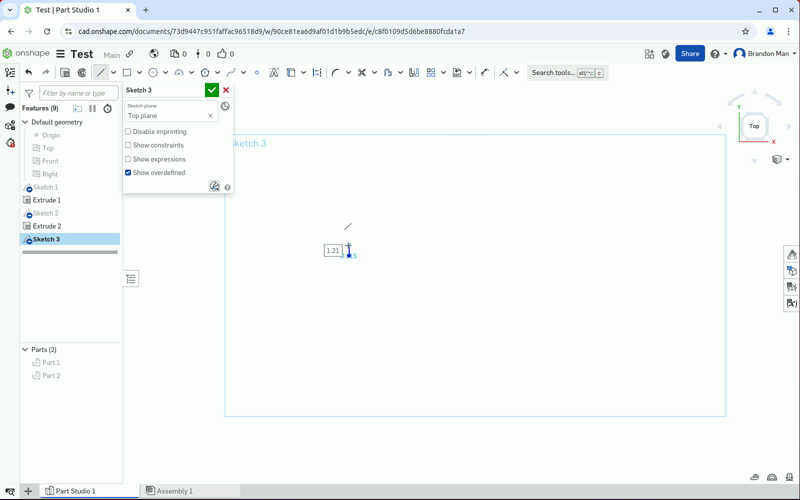
scroll(6)
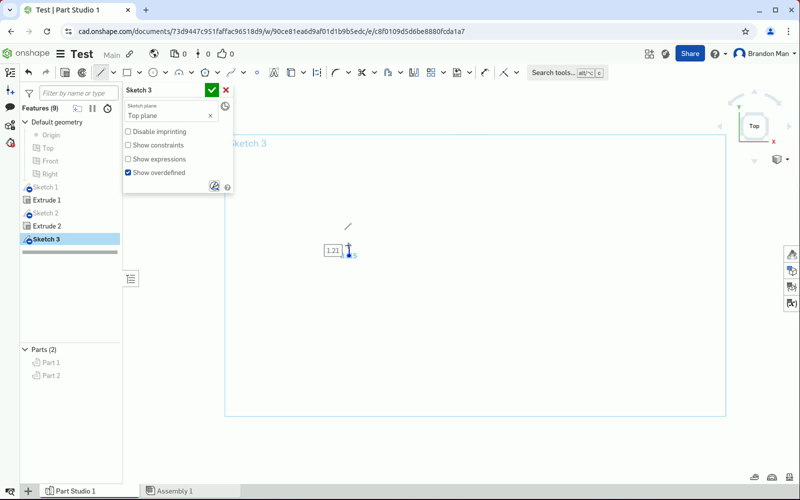
scroll(6)
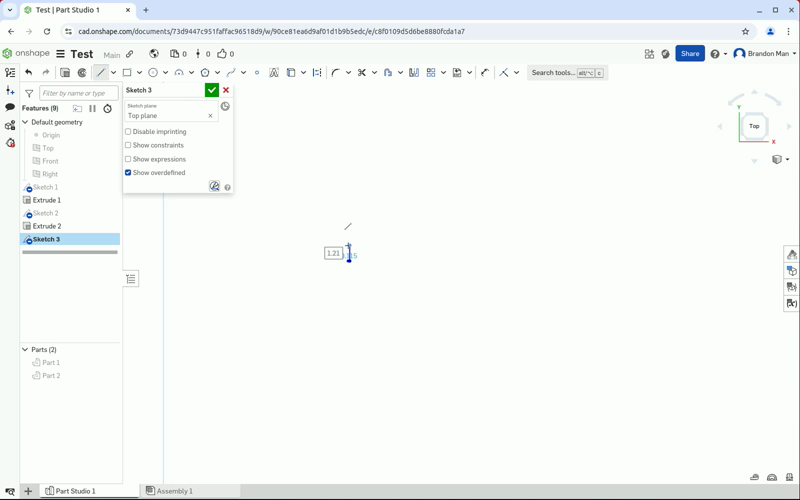
scroll(6)
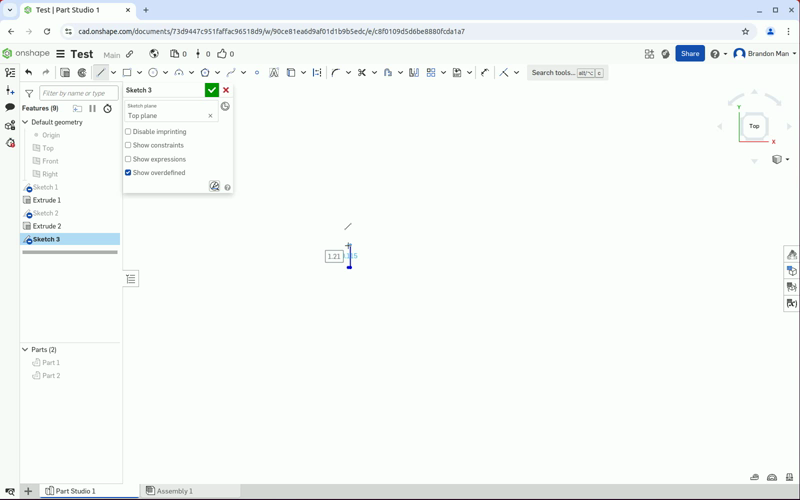
scroll(6)
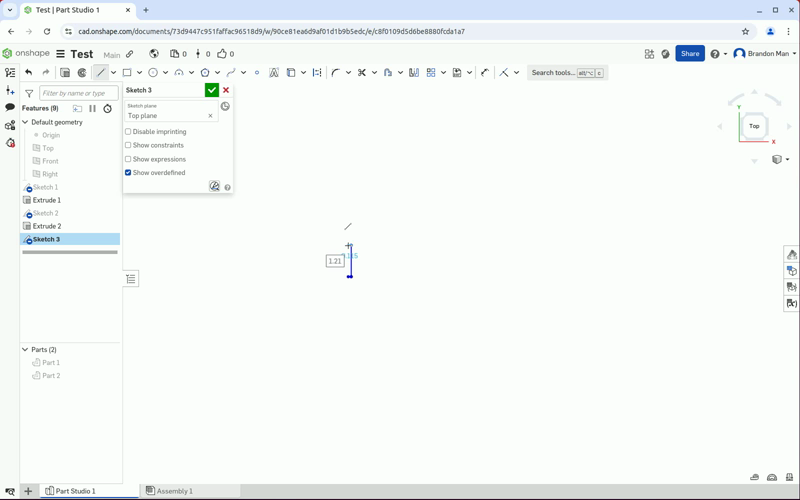
scroll(6)
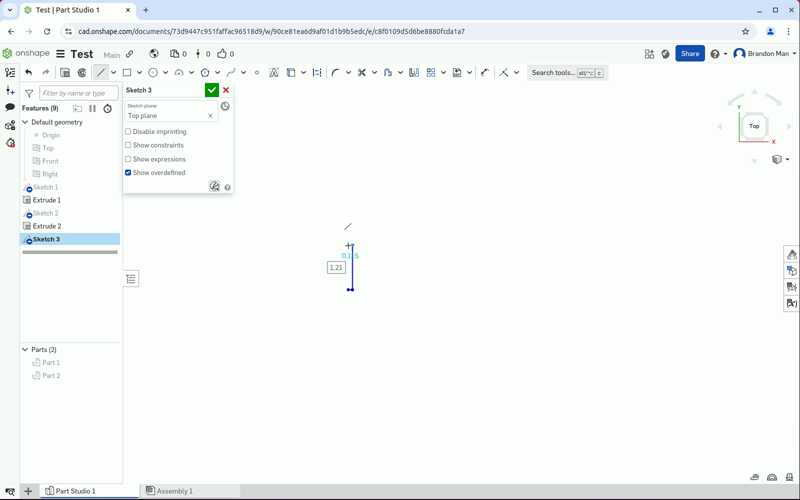
scroll(6)
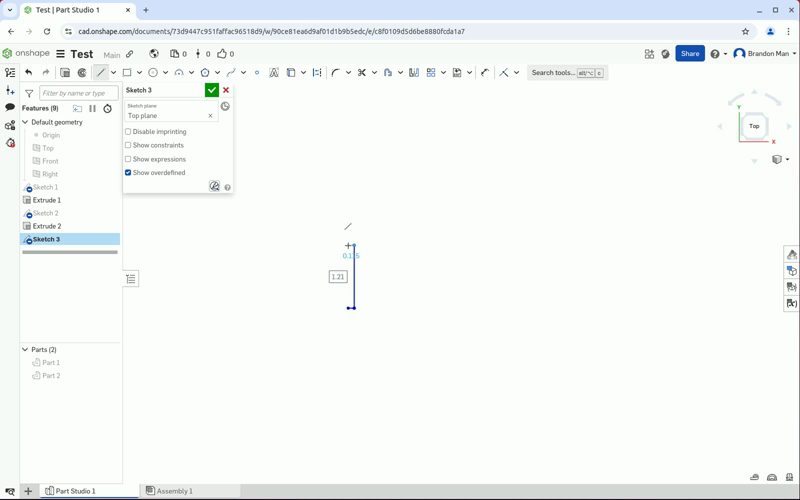
scroll(6)
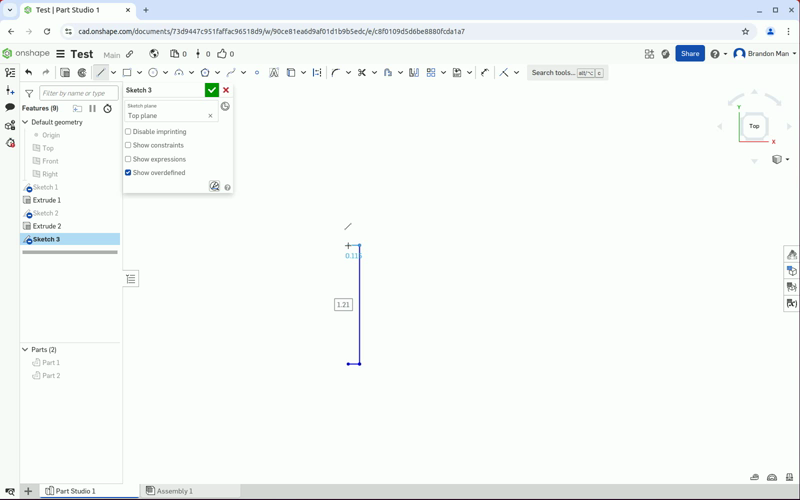
click(348, 245)
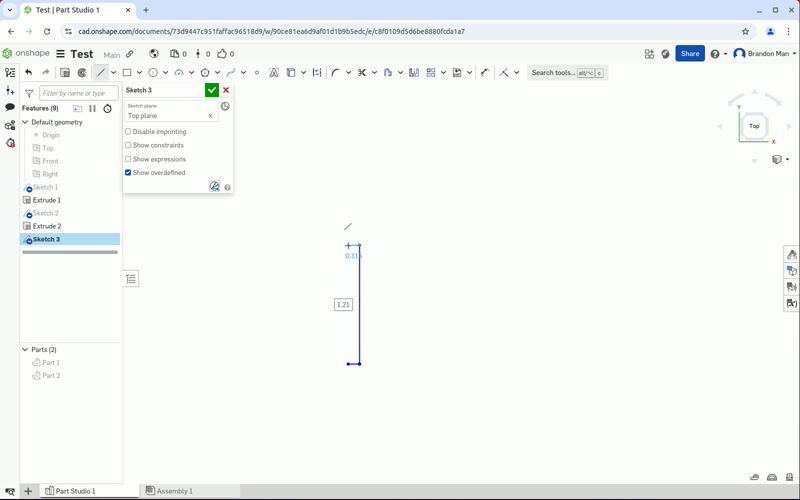
scroll(-6)
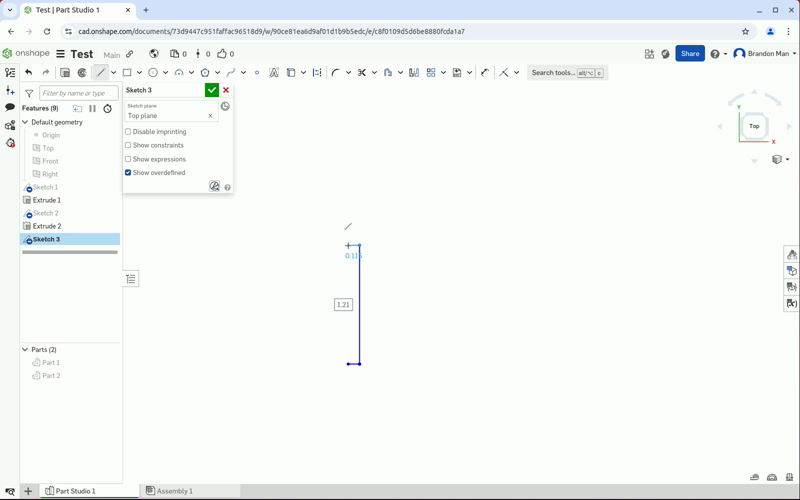
scroll(-6)
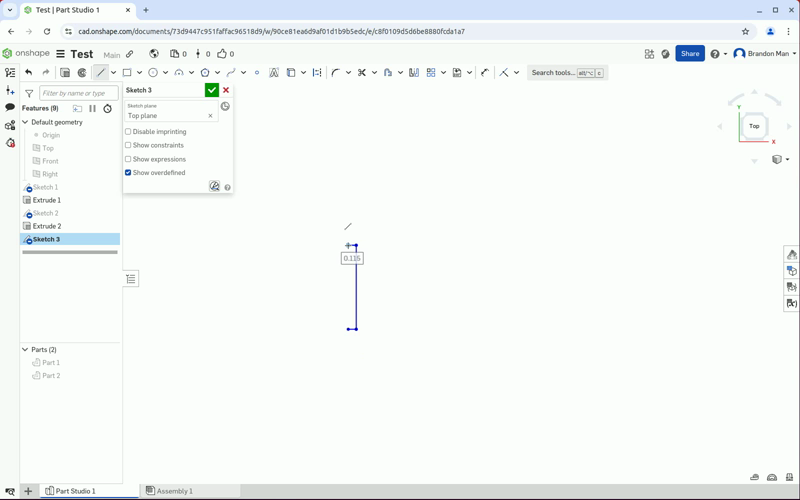
scroll(-6)
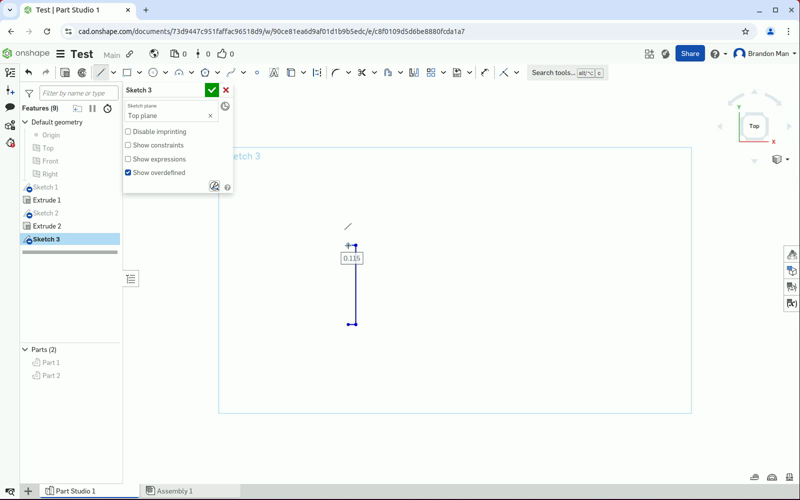
scroll(-6)
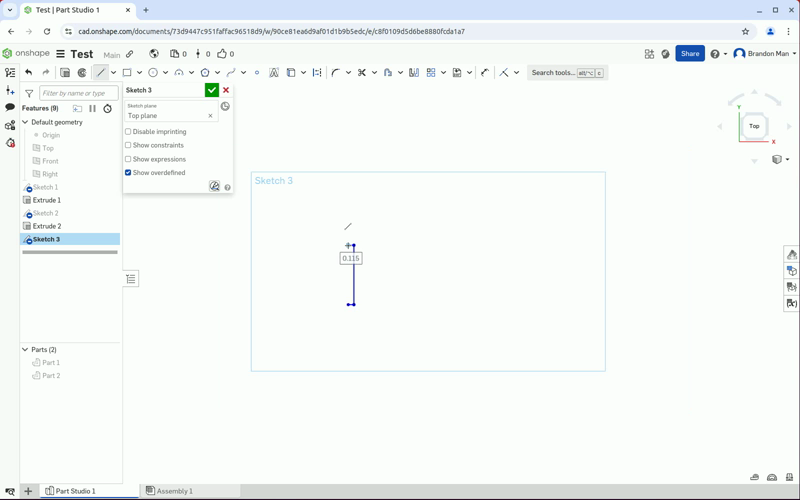
scroll(-6)
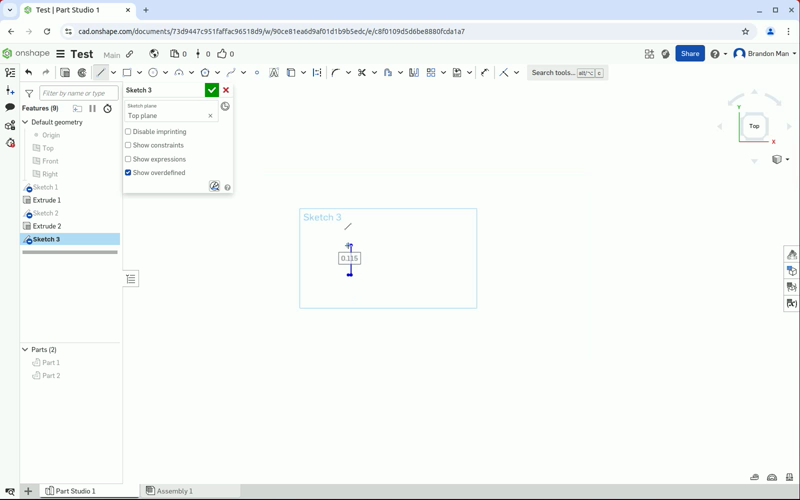
scroll(-6)
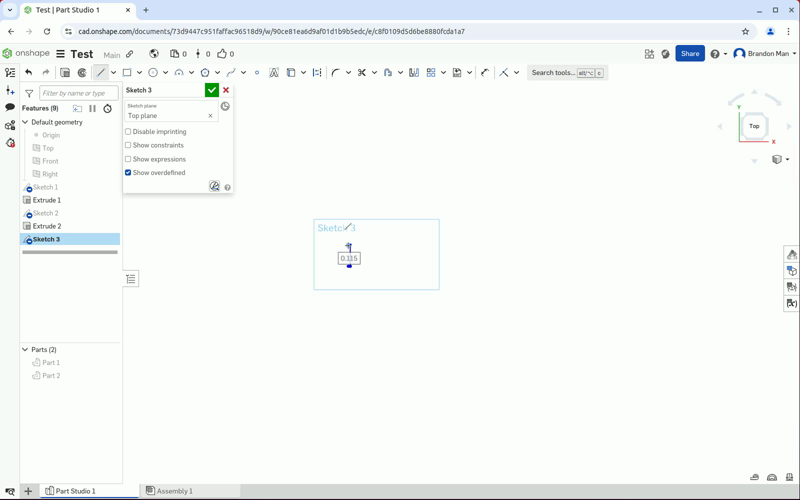
scroll(-6)
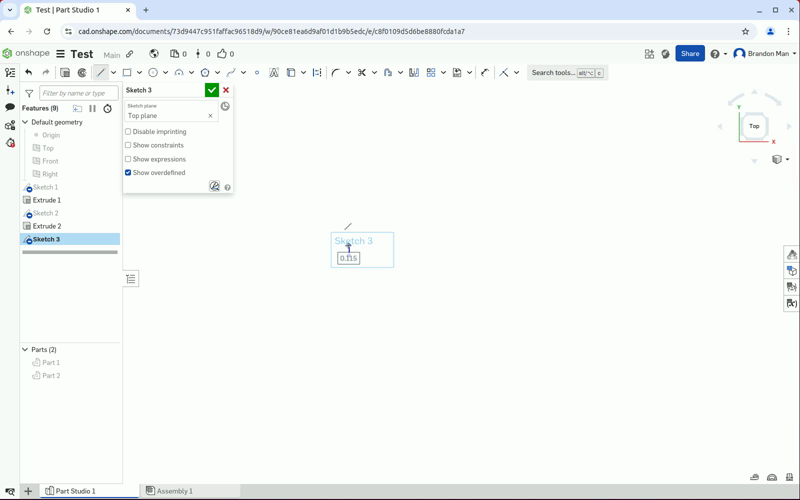
key_up(shift)
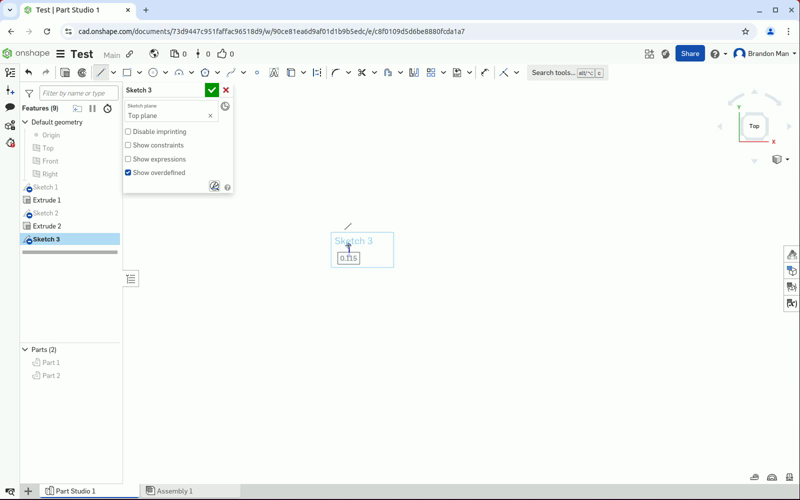
mouse_move(378, 245)
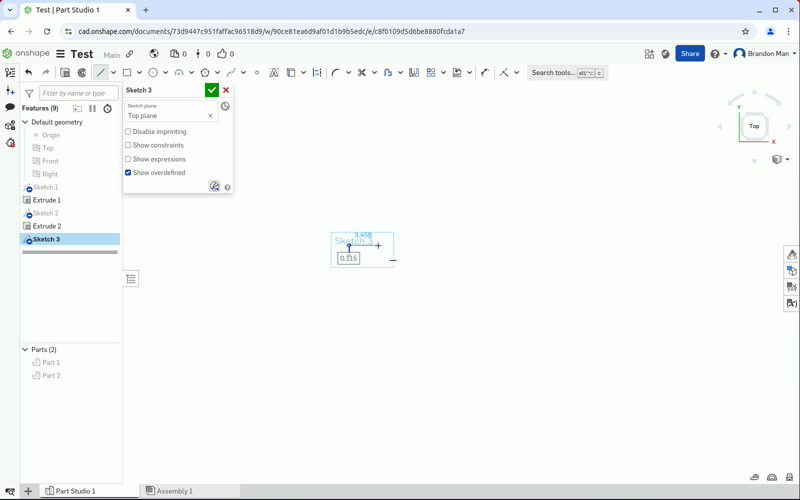
key_down(shift)
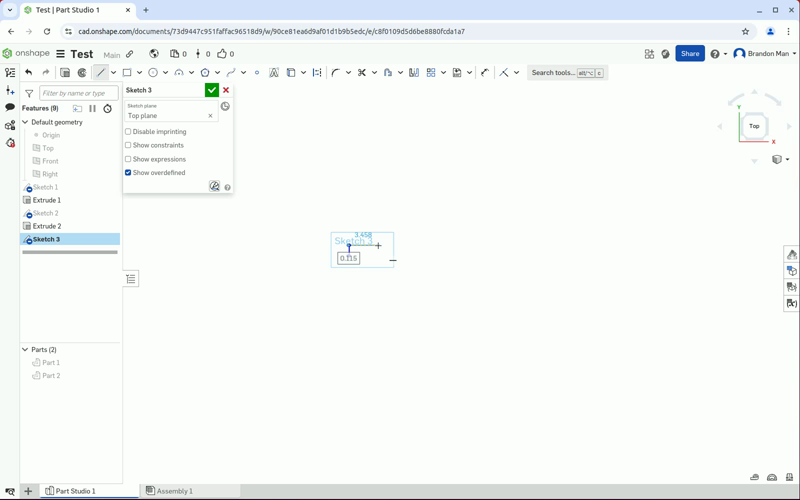
mouse_move(348, 255)
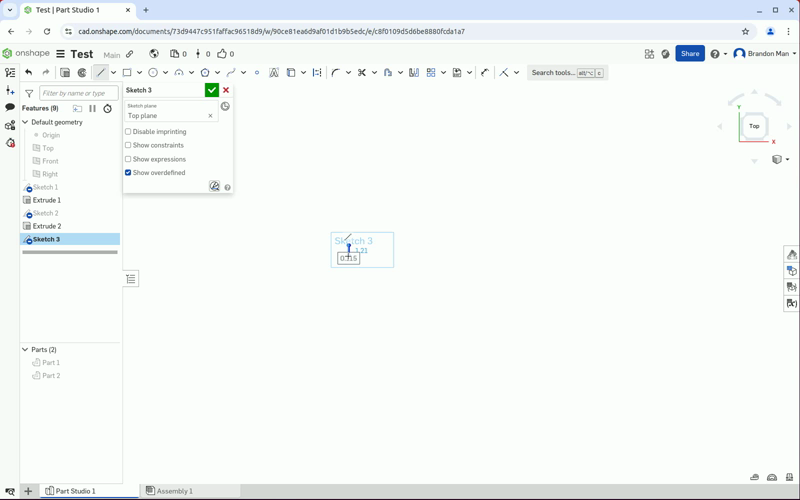
scroll(6)
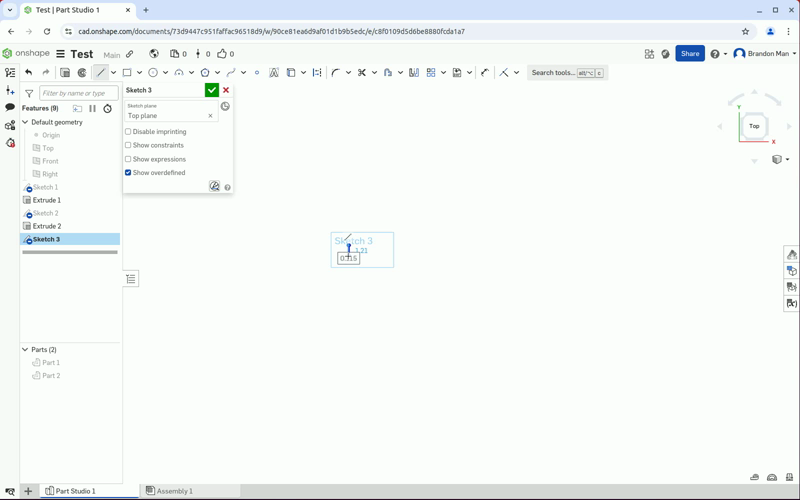
scroll(6)
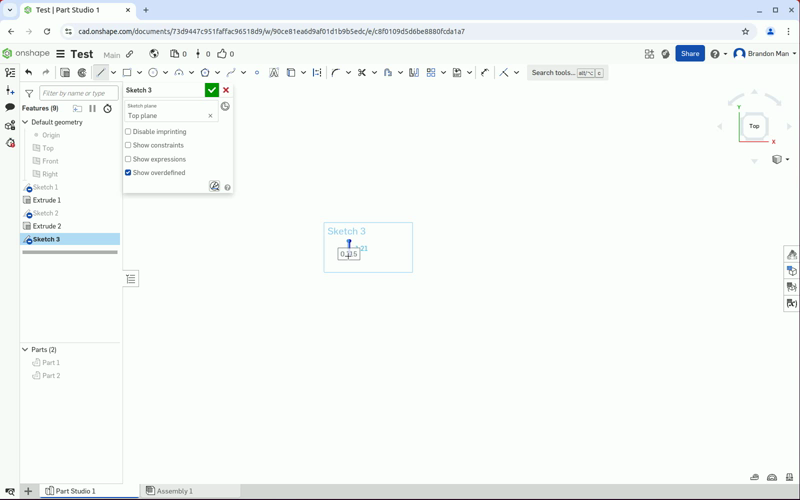
scroll(6)
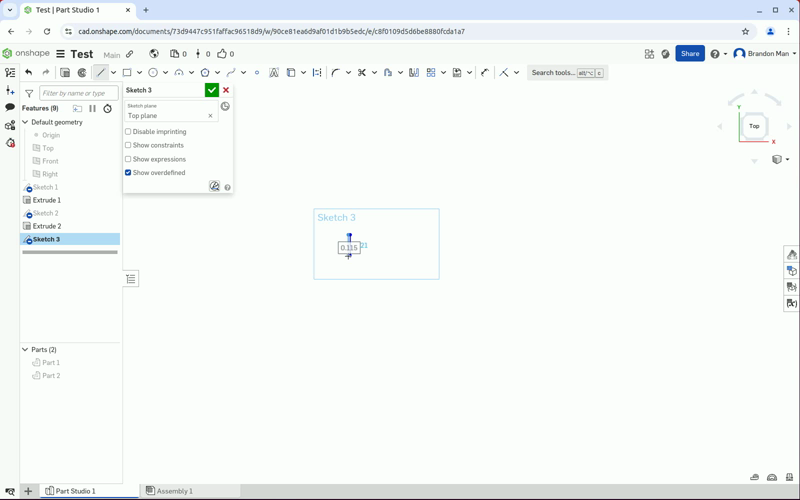
scroll(6)
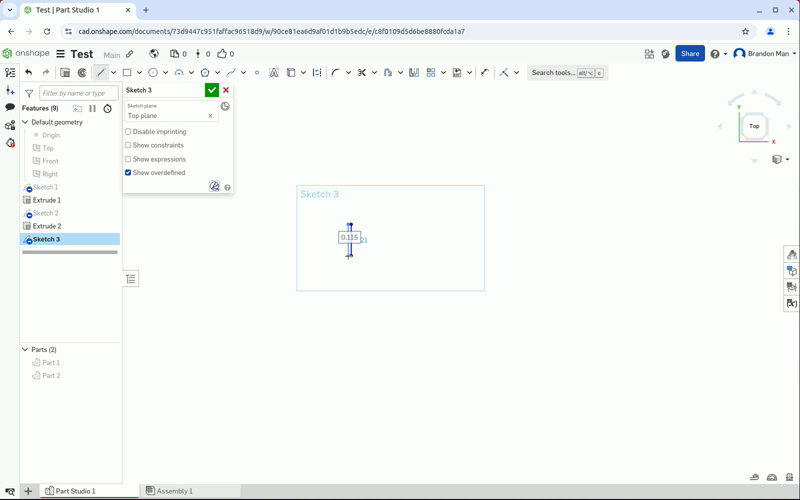
scroll(6)
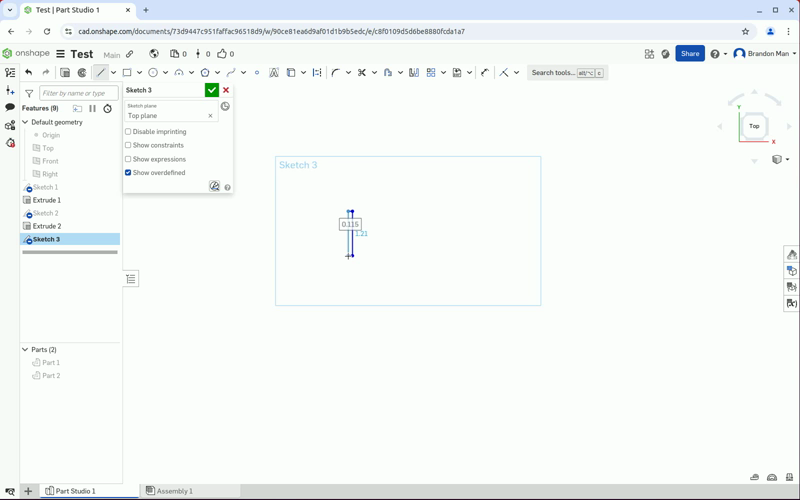
scroll(6)
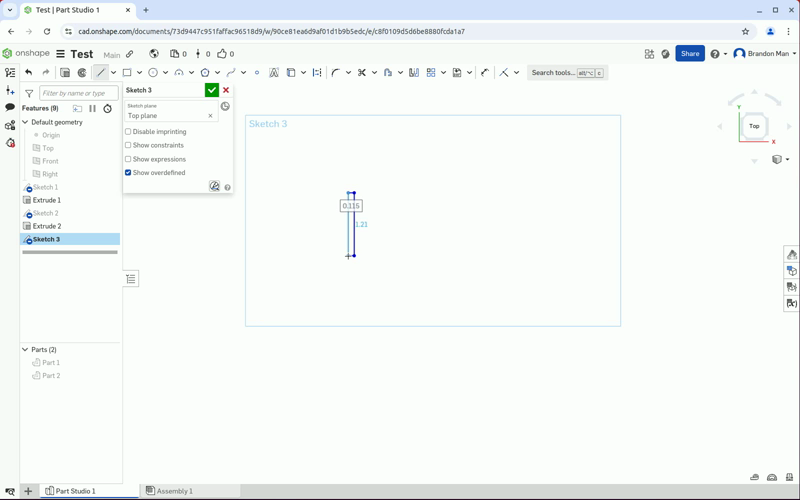
scroll(6)
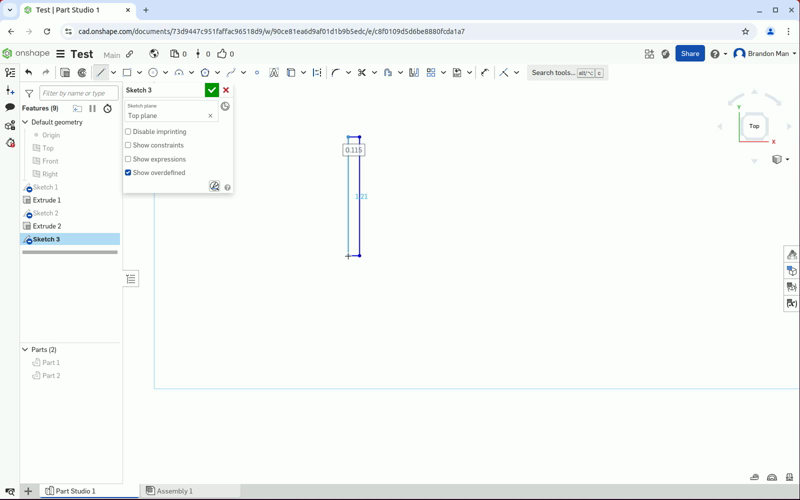
key_up(shift)
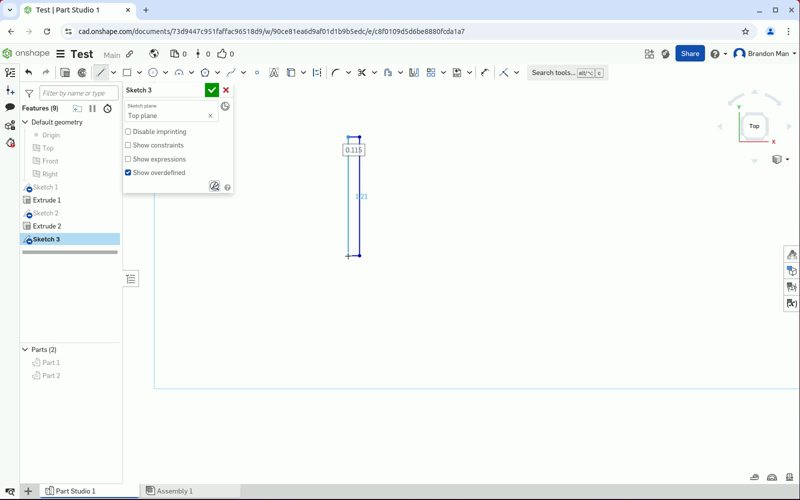
click(348, 255)
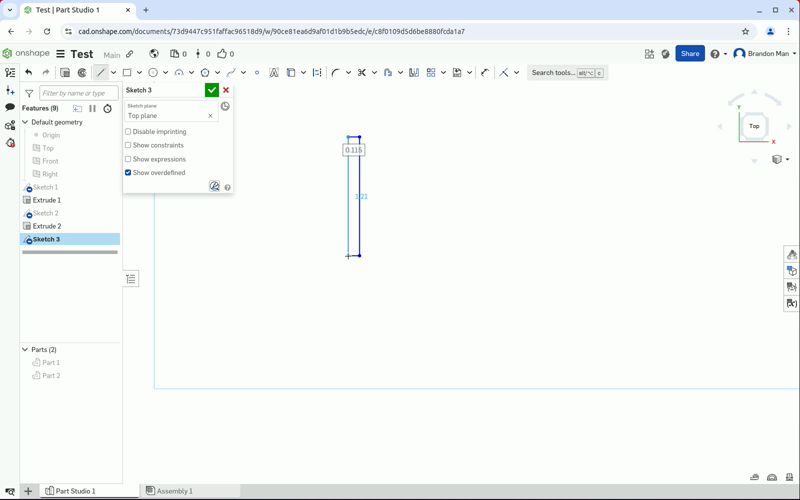
scroll(-6)
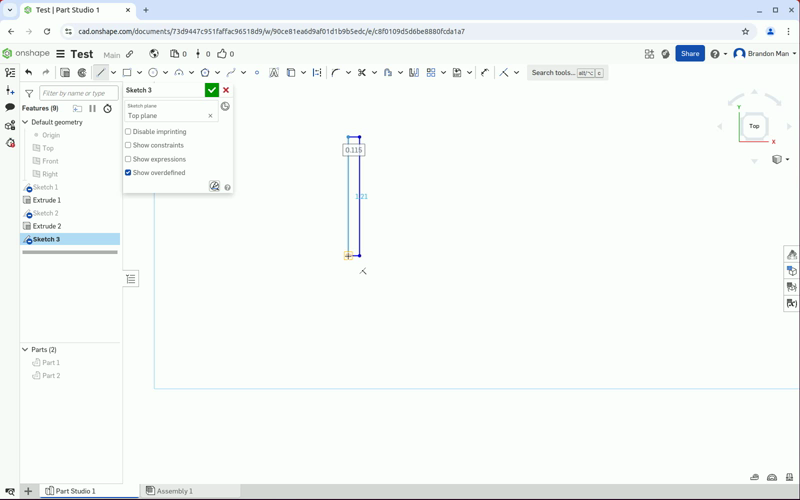
scroll(-6)
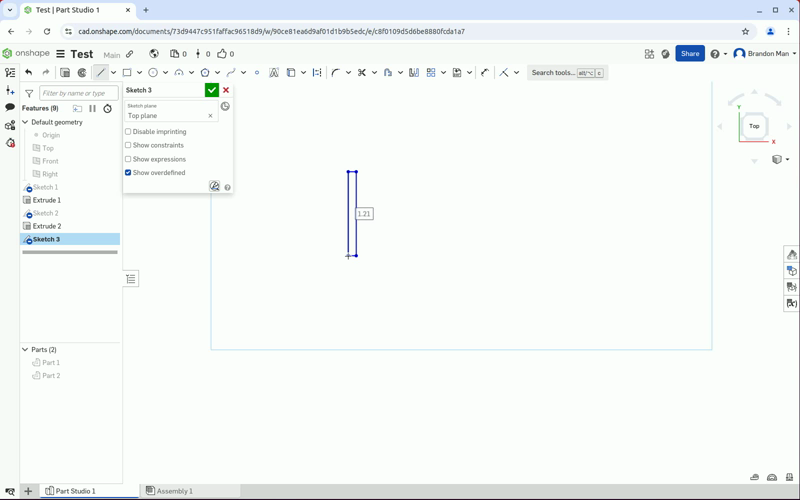
scroll(-6)
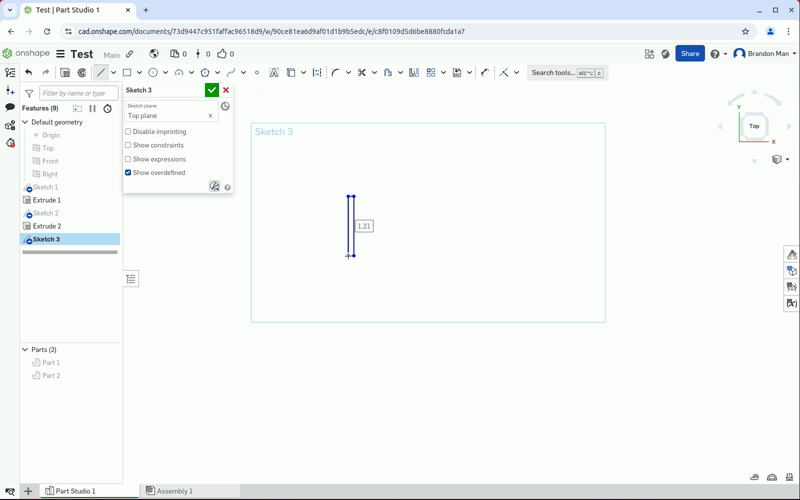
scroll(-6)
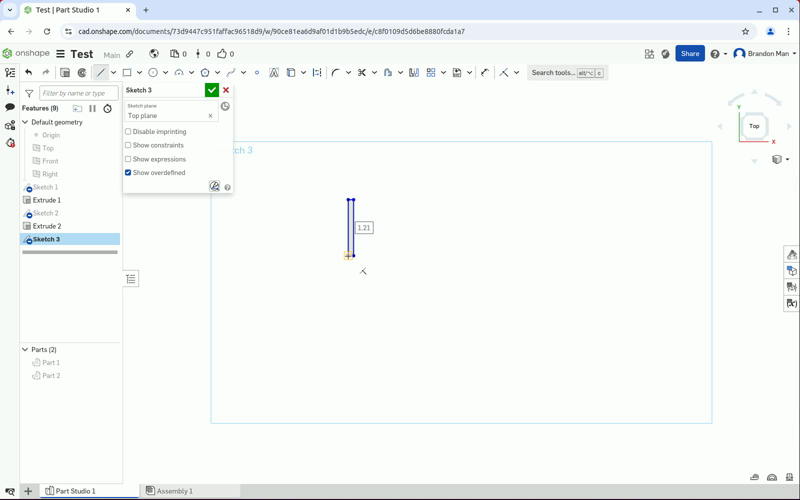
scroll(-6)
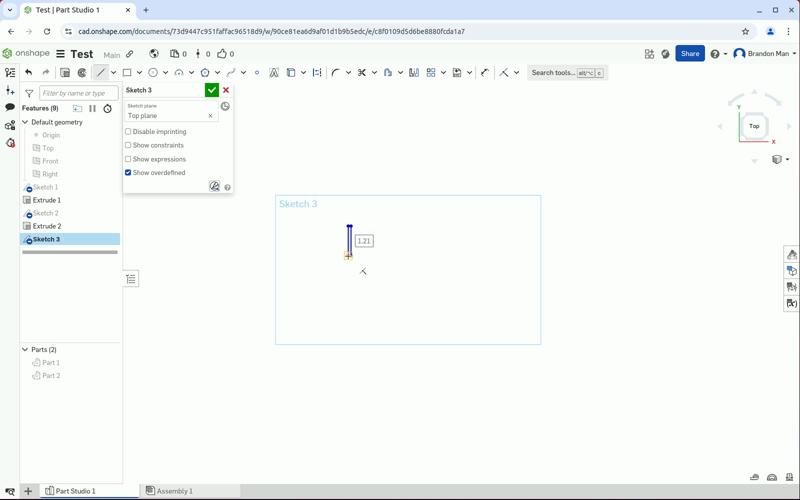
scroll(-6)
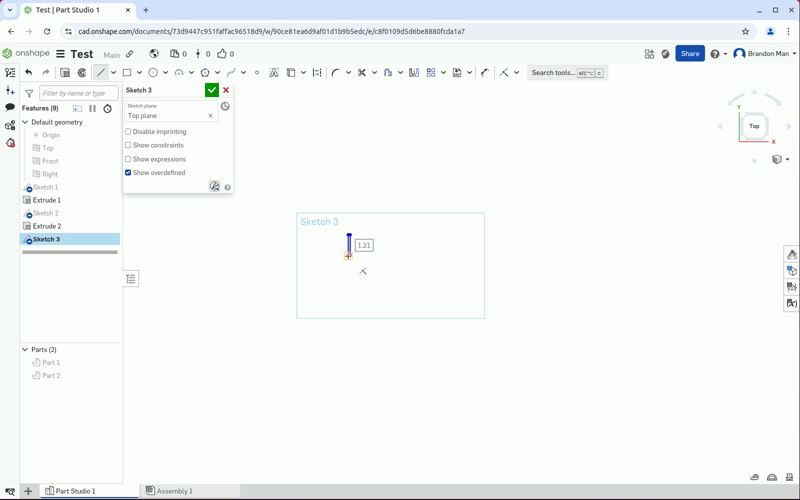
scroll(-6)
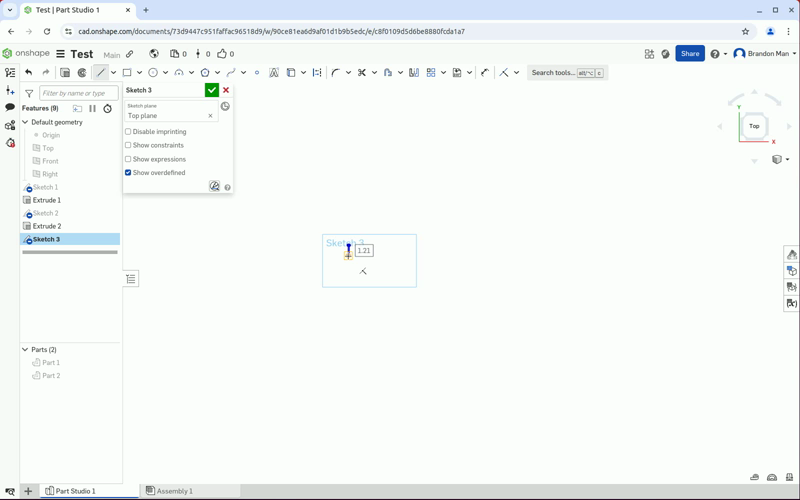
key(esc)
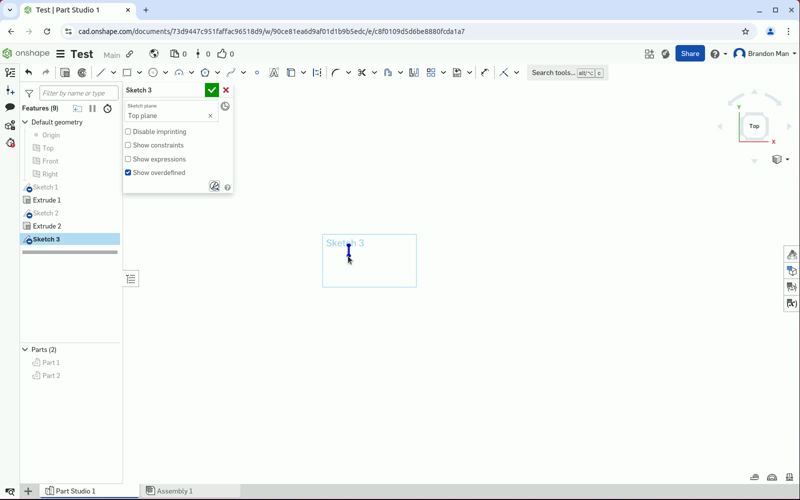
mouse_move(349, 255)
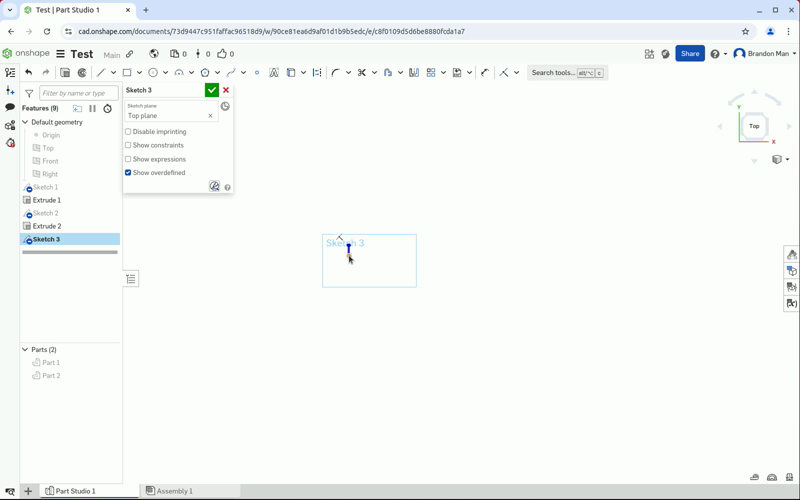
scroll(6)
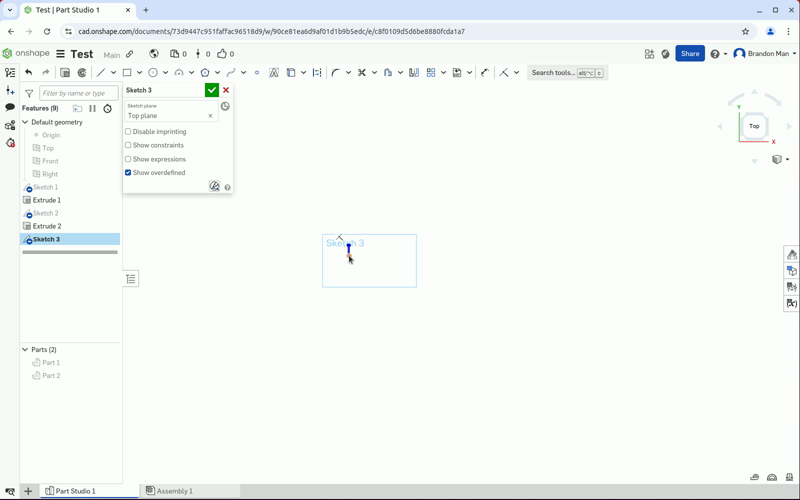
scroll(6)
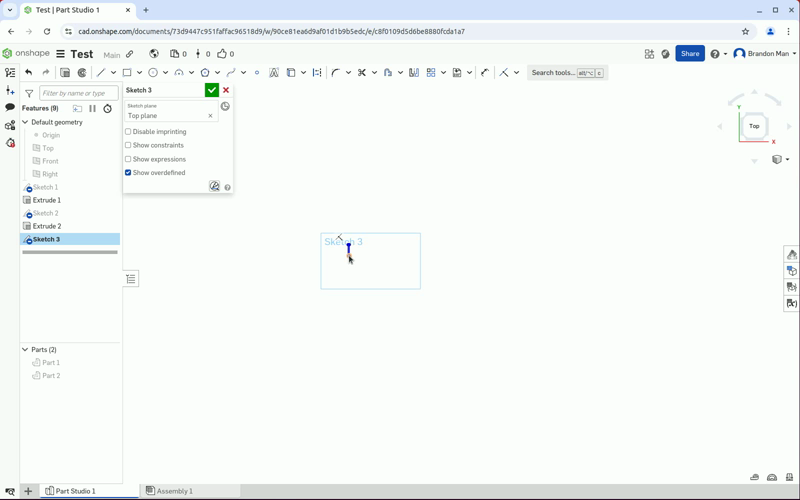
scroll(6)
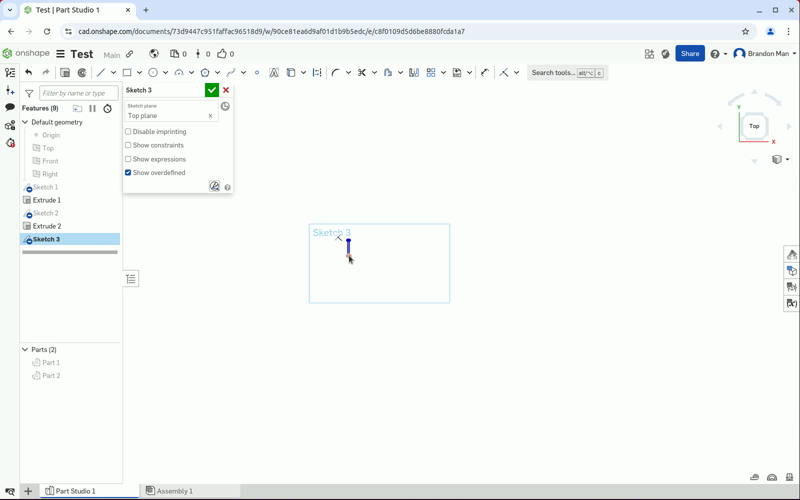
scroll(6)
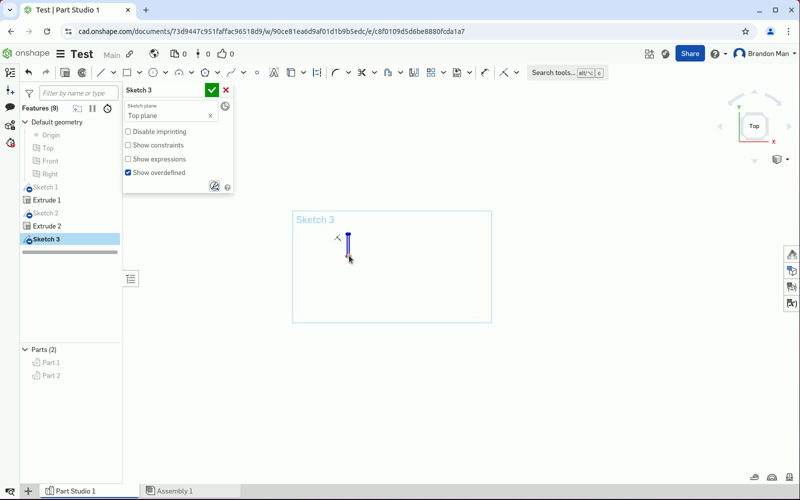
scroll(6)
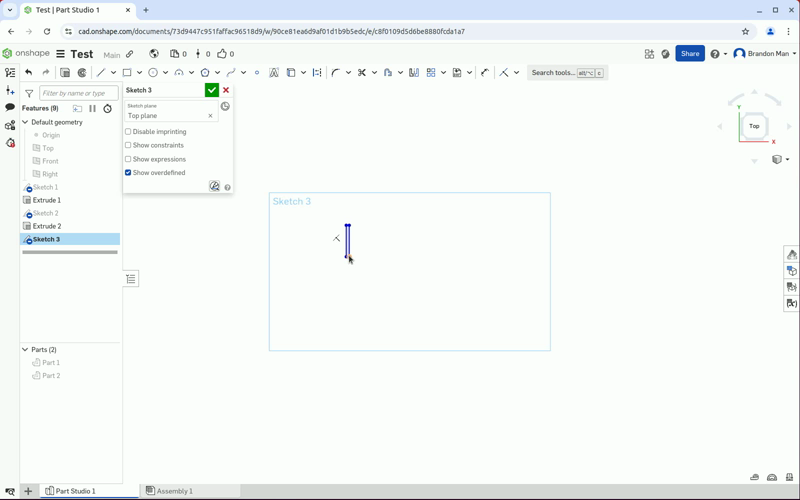
scroll(6)
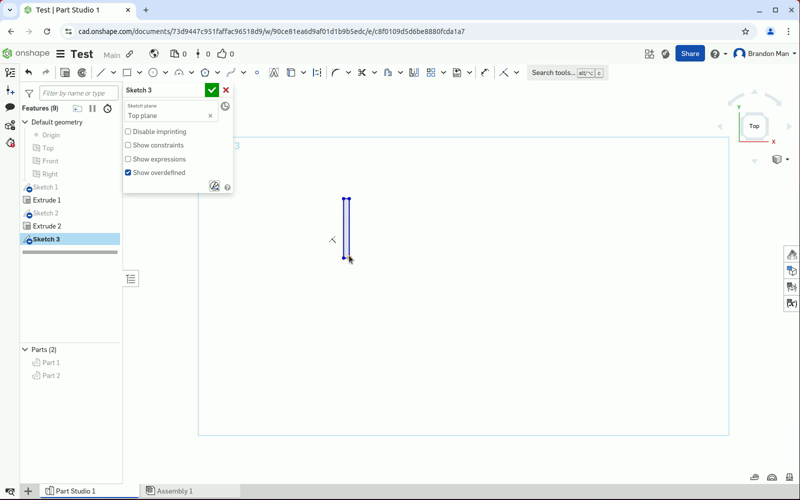
scroll(6)
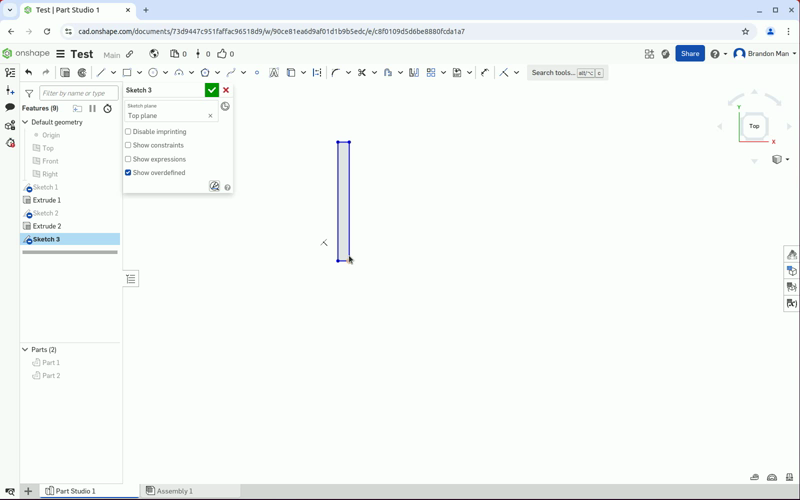
click(349, 255)
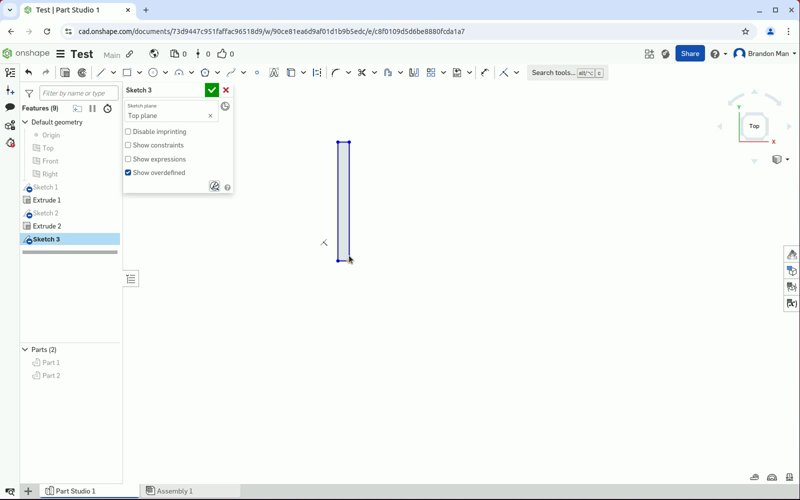
scroll(-6)
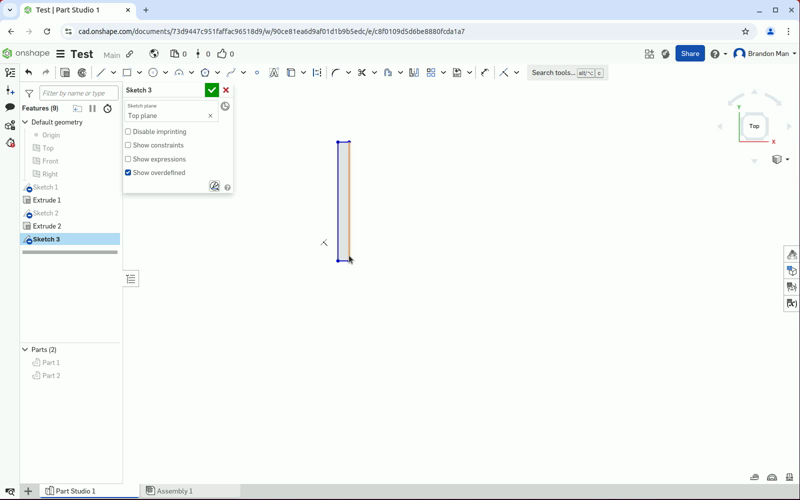
scroll(-6)
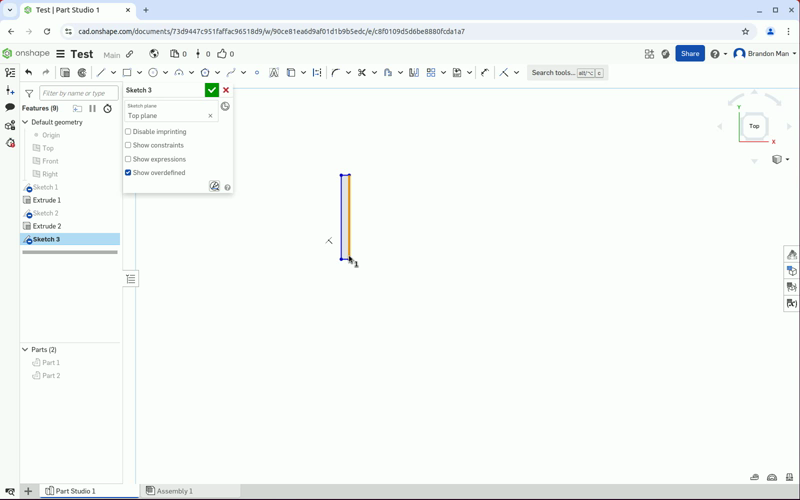
scroll(-6)
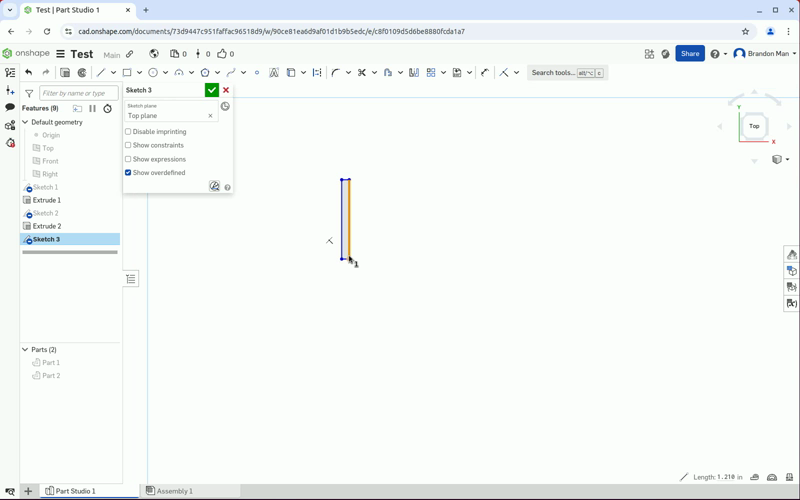
scroll(-6)
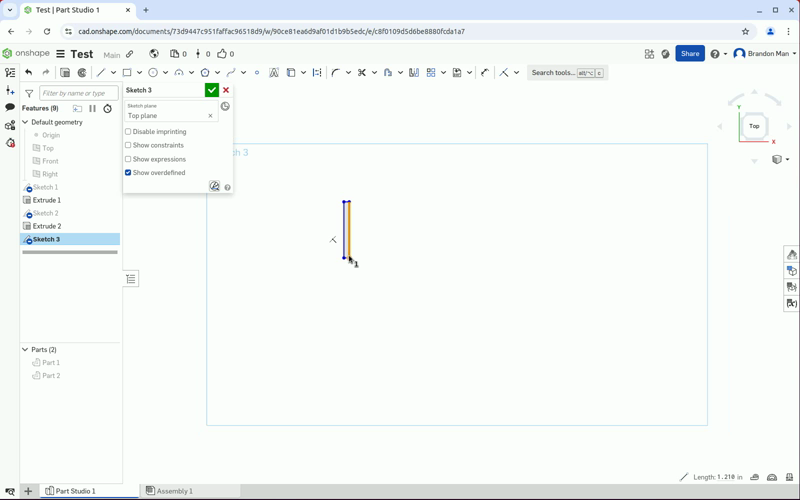
scroll(-6)
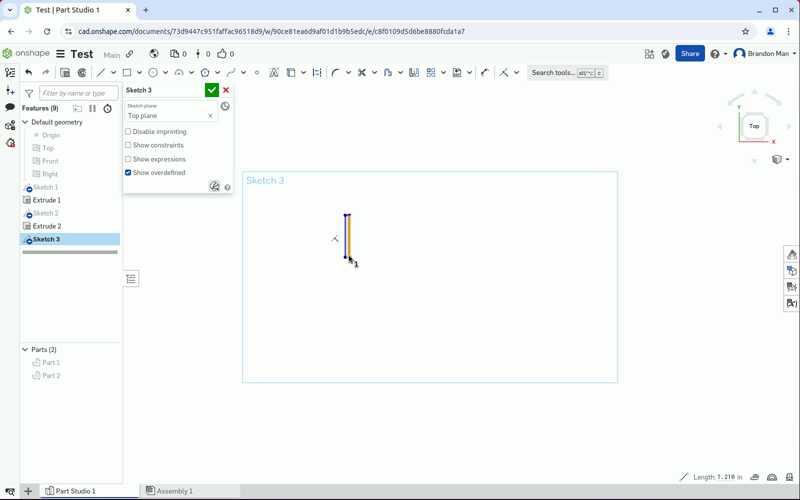
scroll(-6)
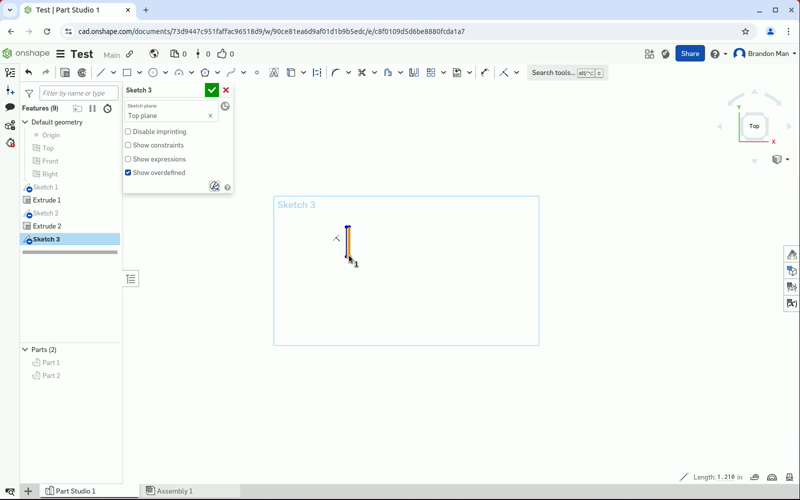
scroll(-6)
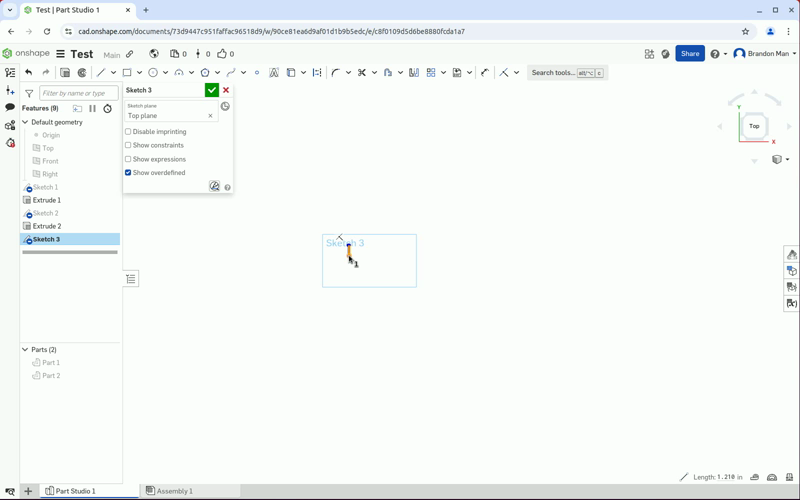
mouse_move(73, 352)
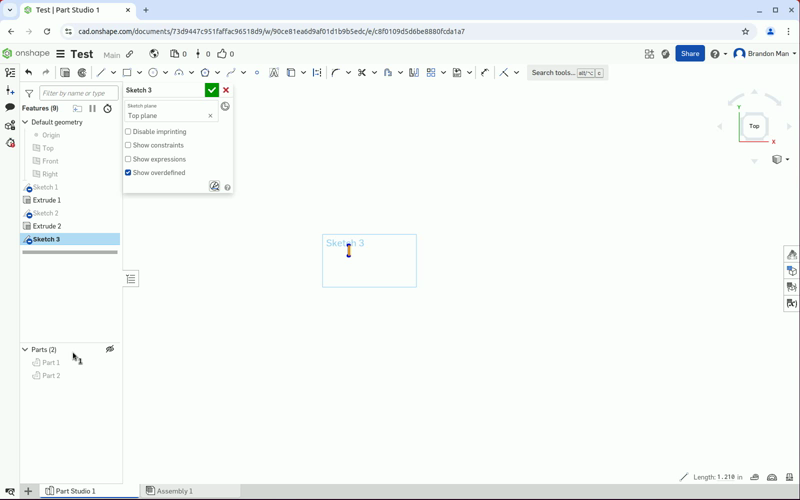
key(shift+y)
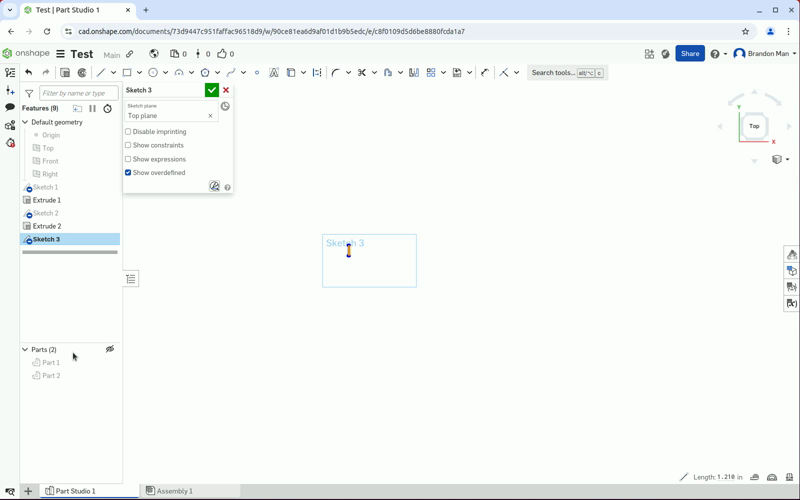
key(shift+e)
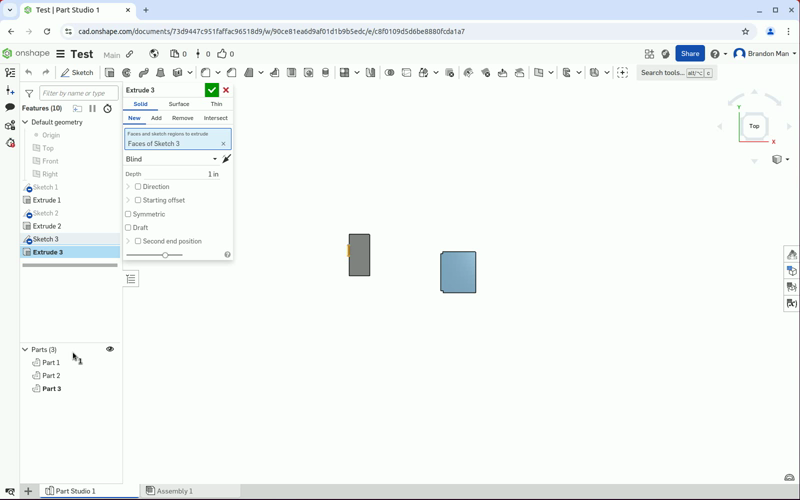
mouse_move(143, 106)
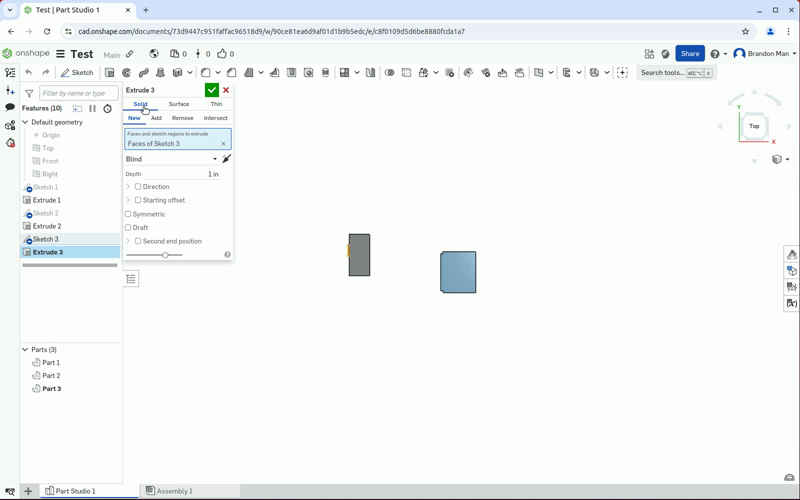
click(143, 106)
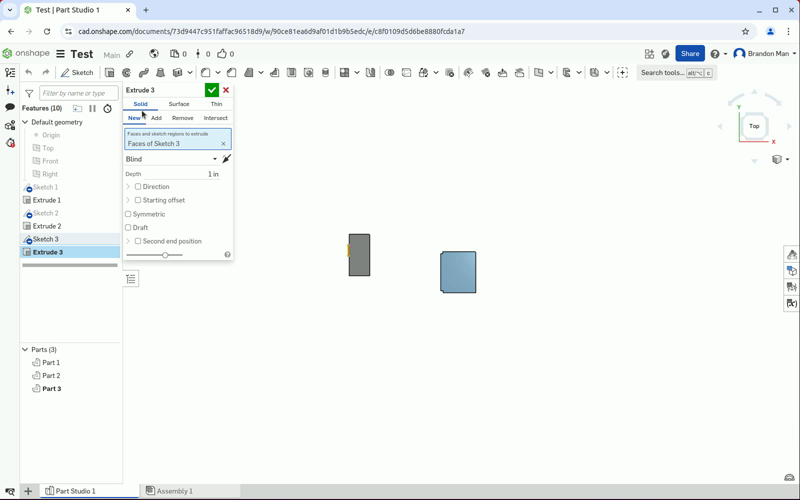
mouse_move(137, 120)
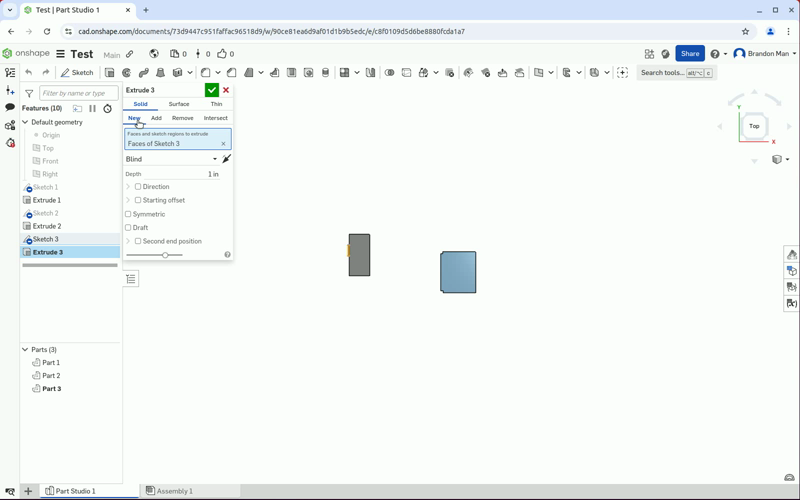
click(137, 120)
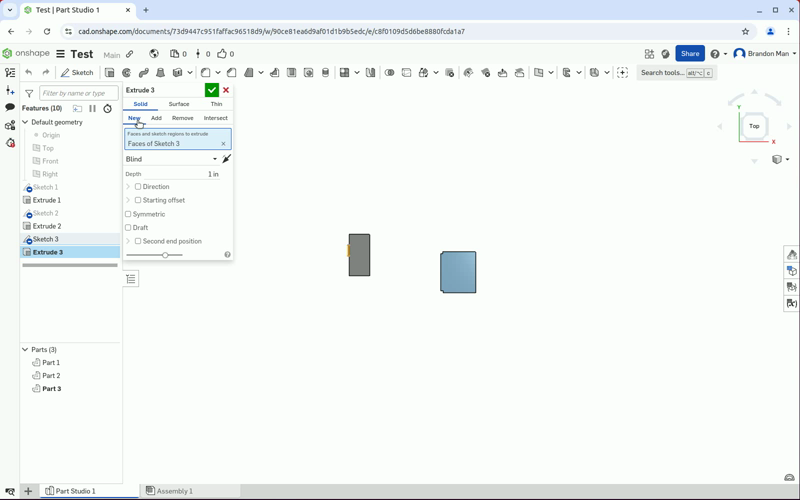
key(tab, 4)
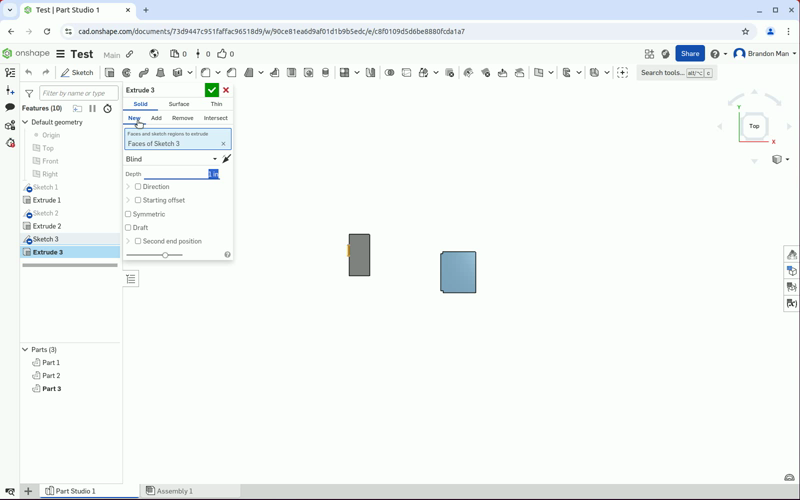
text(-0.241)
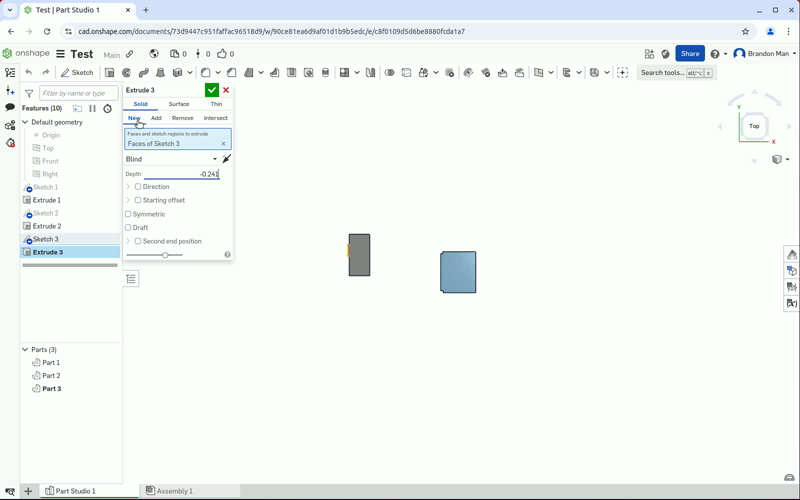
key(enter)
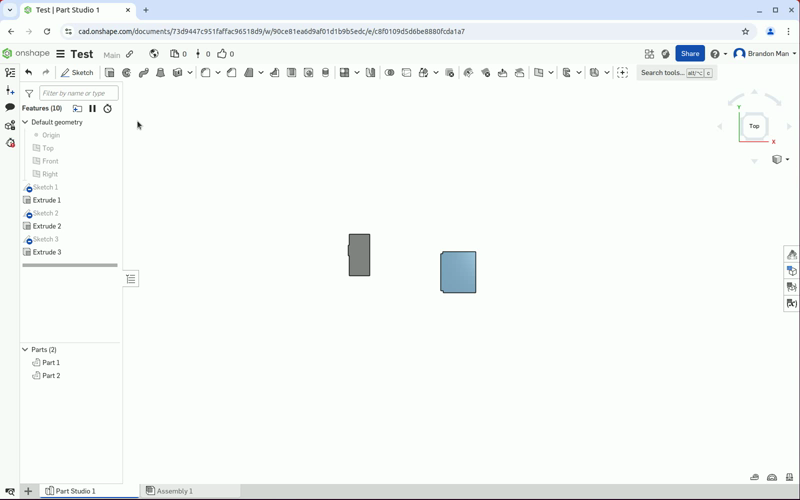
key(shift+h)
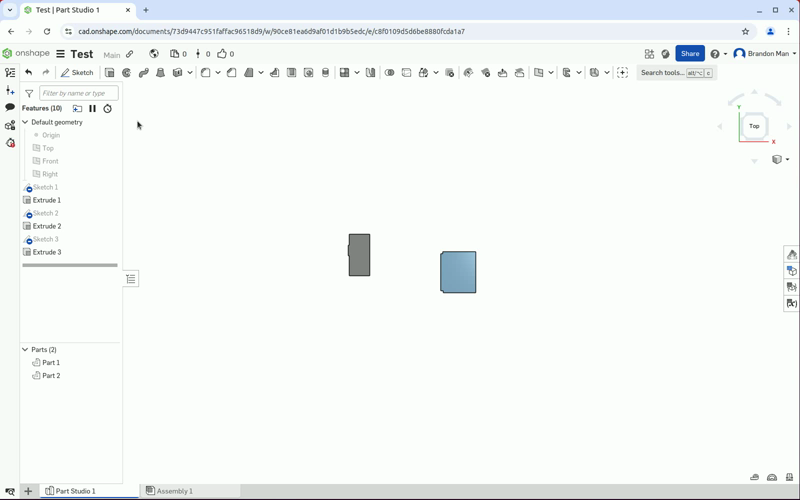
key(shift+h)
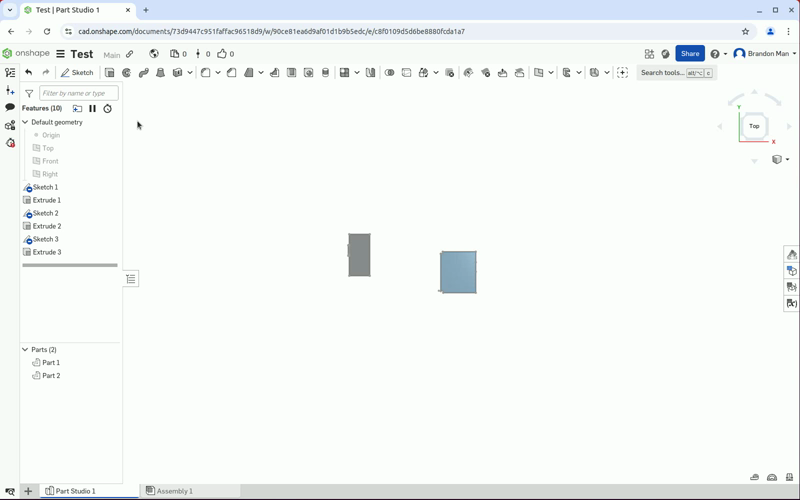
key(shift+7)
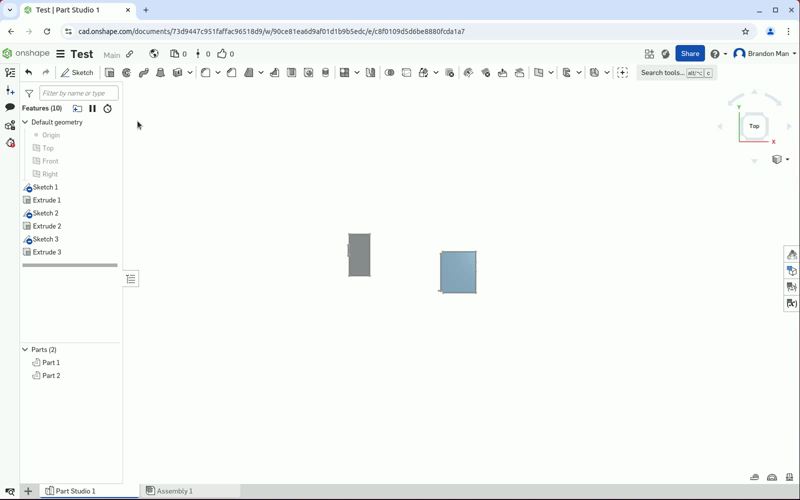
key(up, 3)
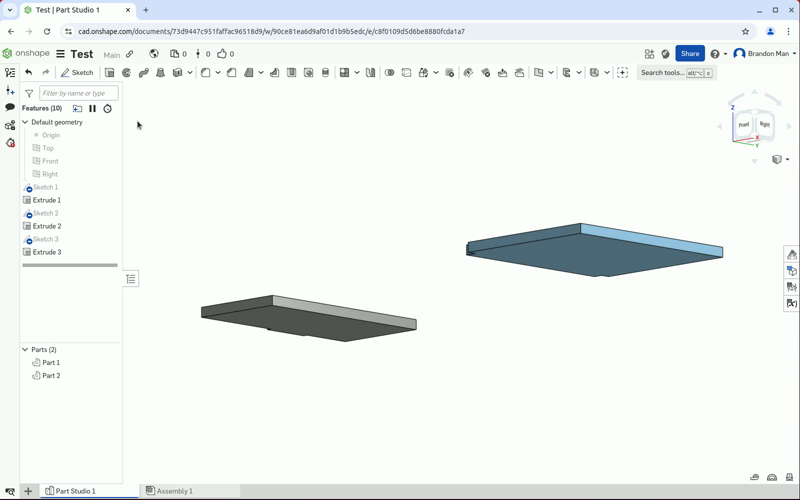
key(left, 3)
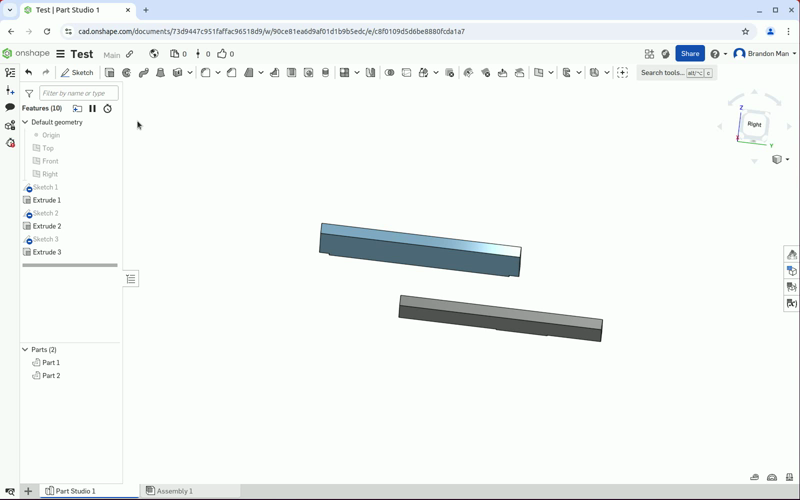
key(right, 3)
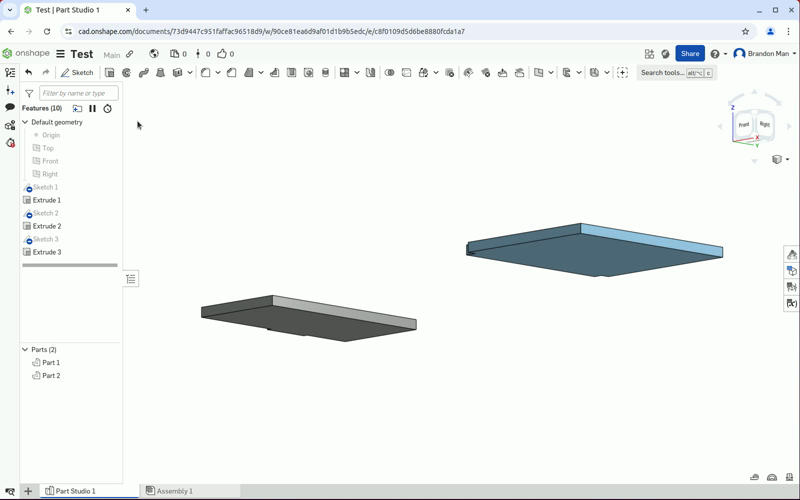
key(down, 3)
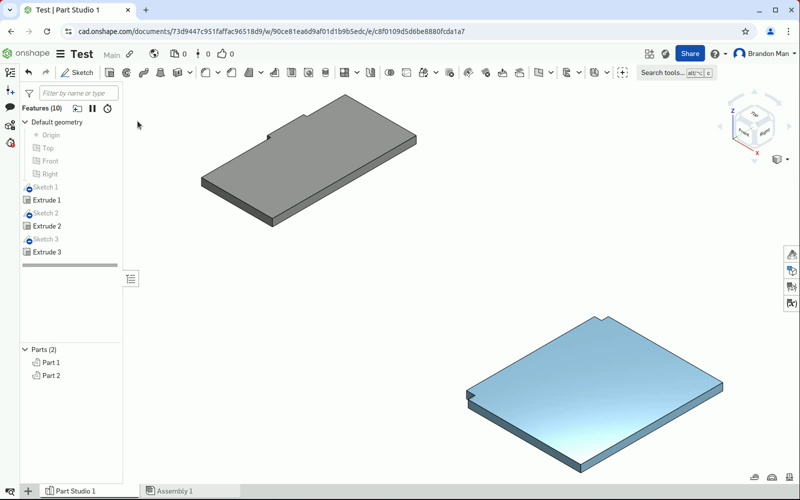
mouse_move(73, 189)
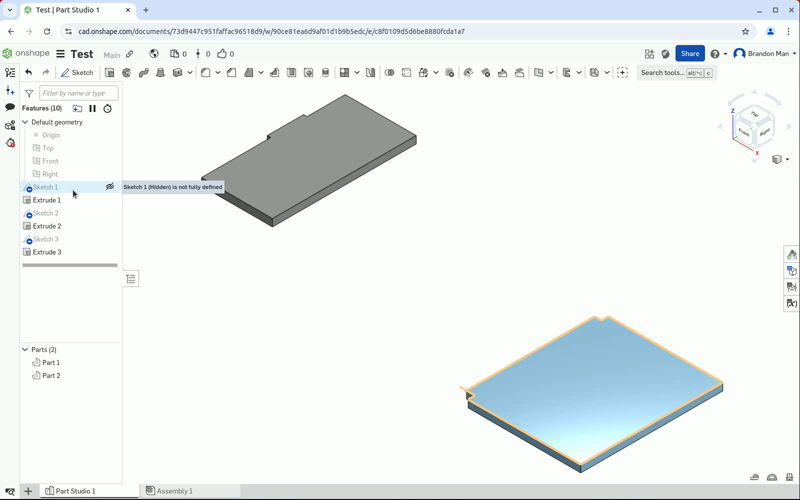
click(73, 189)